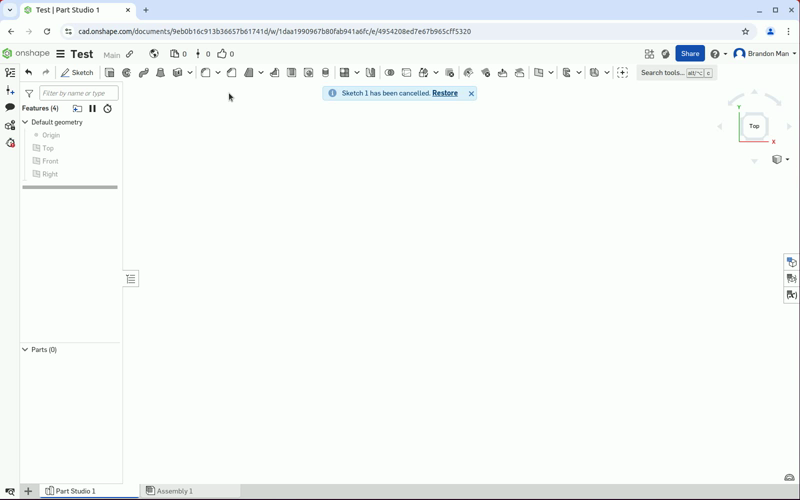
key(shift+h)
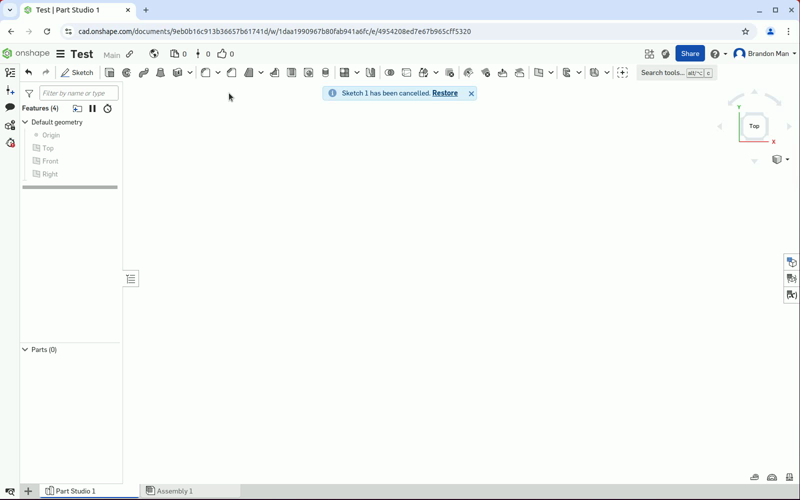
mouse_move(73, 352)
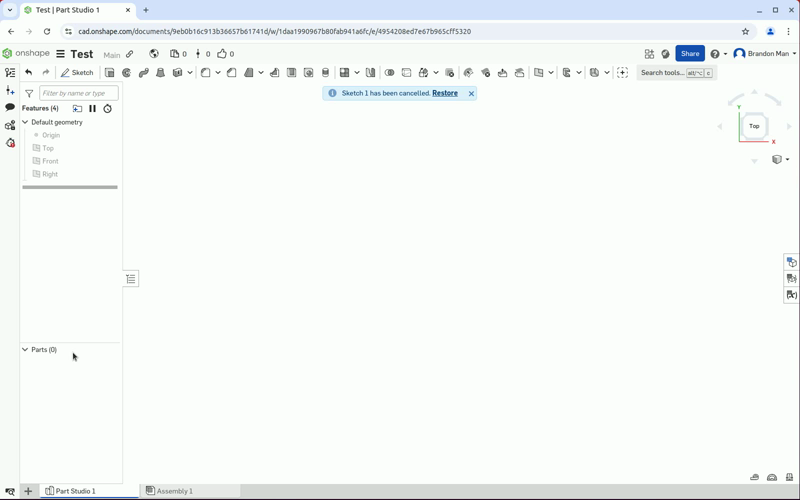
key(y)
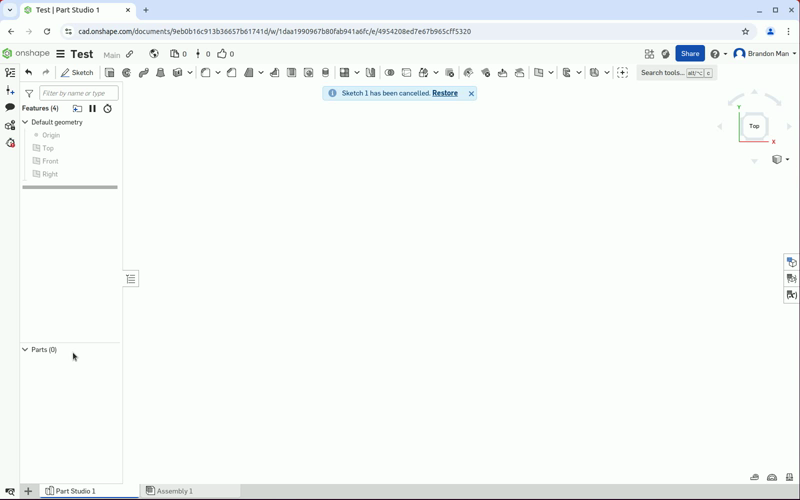
key(shift+p)
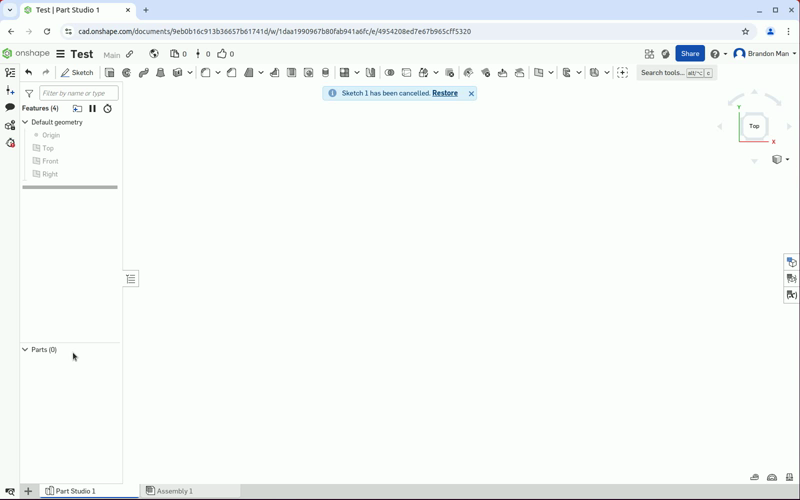
key(space)
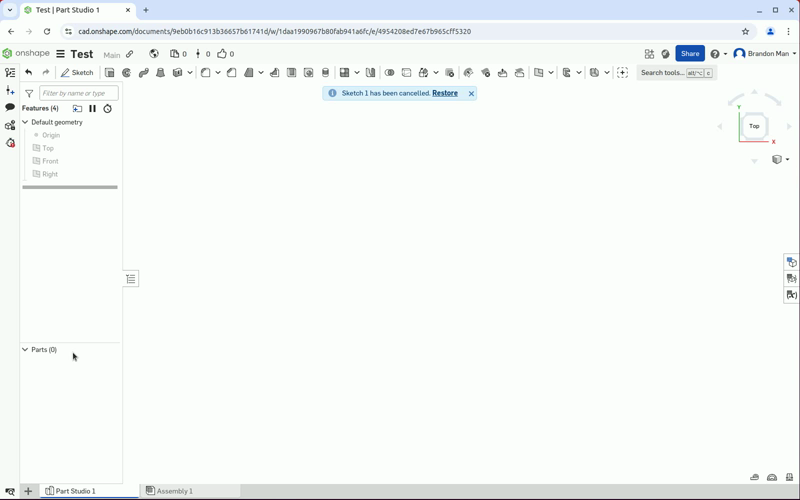
key_down(shift)
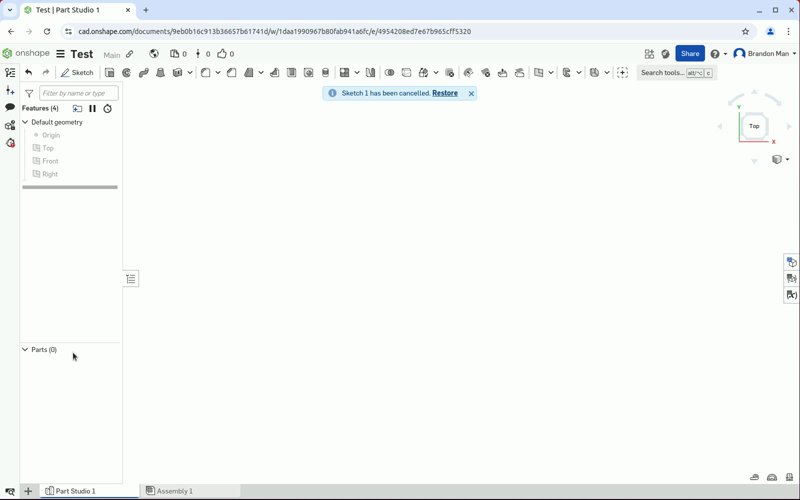
key(up)
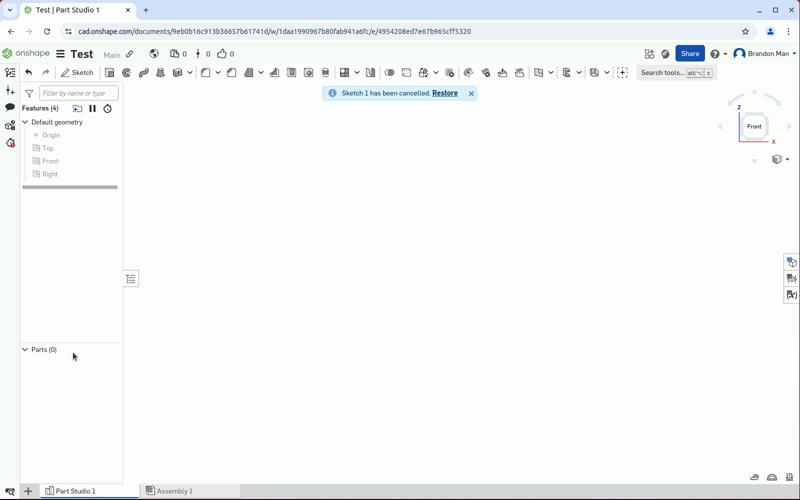
key_up(shift)
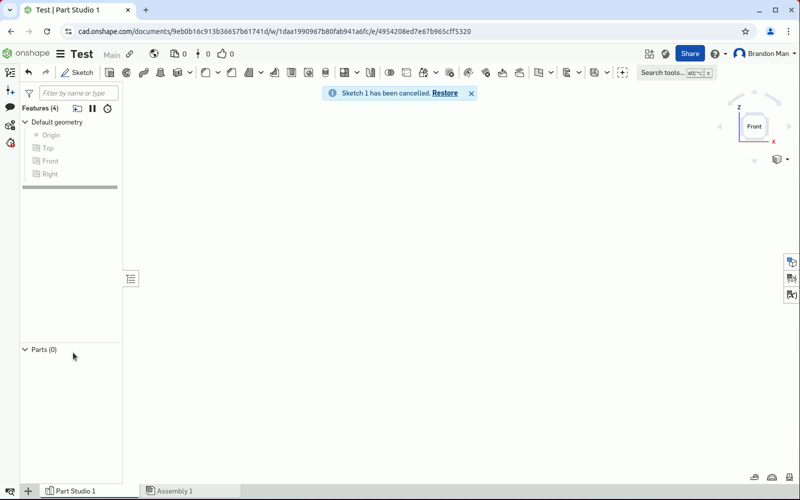
mouse_move(73, 352)
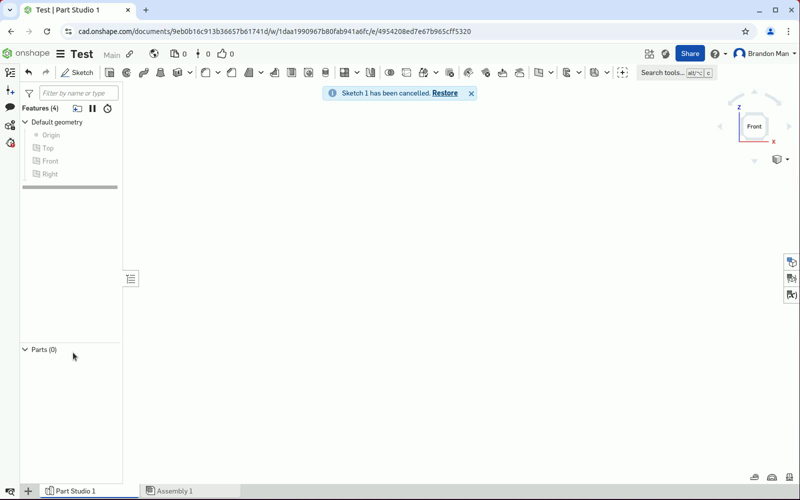
key(shift+y)
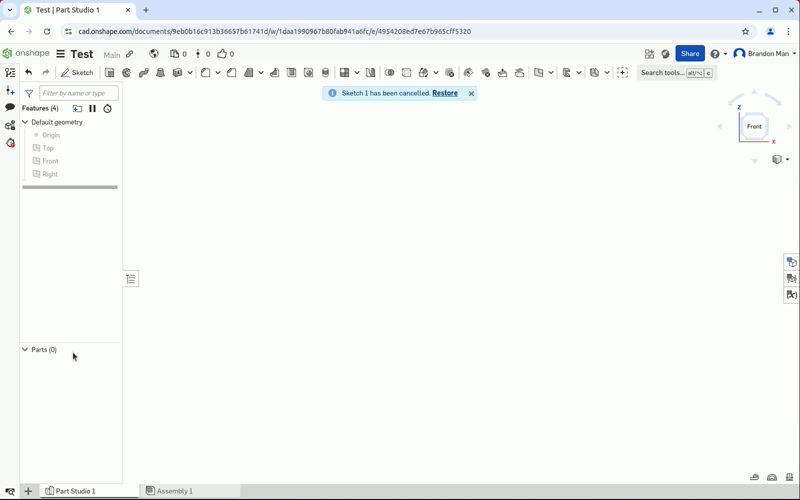
key(shift+s)
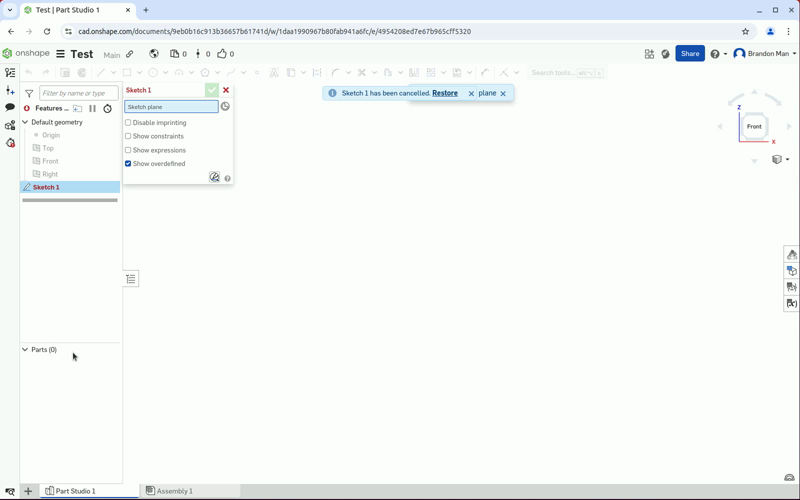
mouse_move(73, 163)
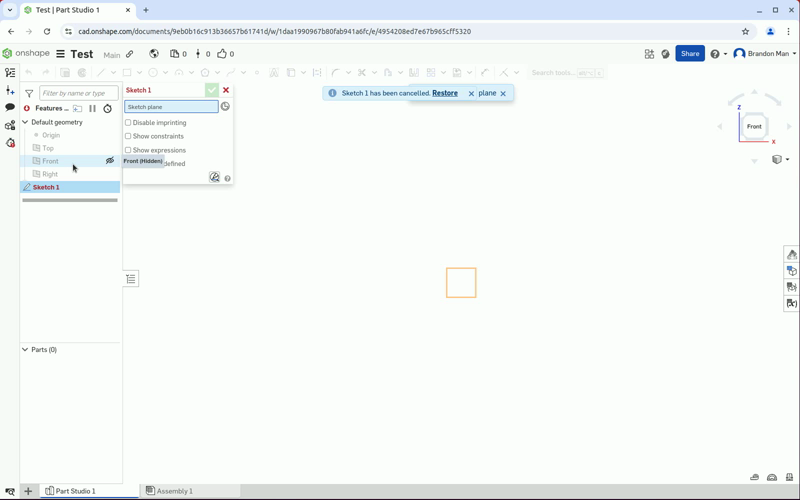
click(73, 163)
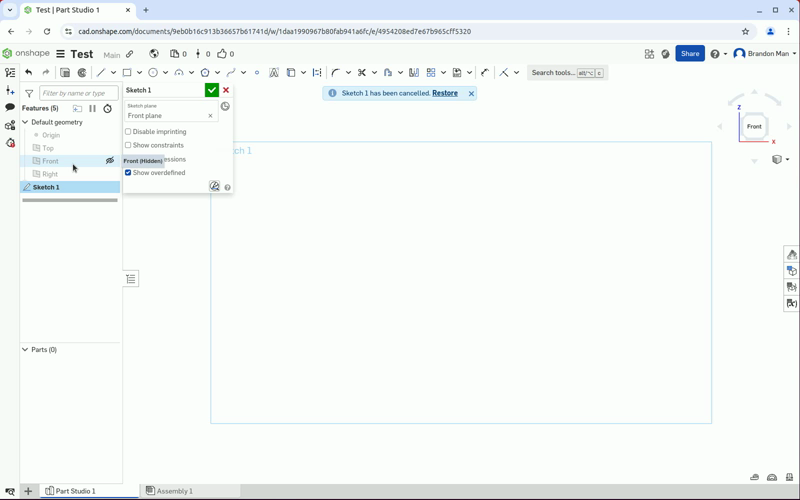
mouse_move(73, 352)
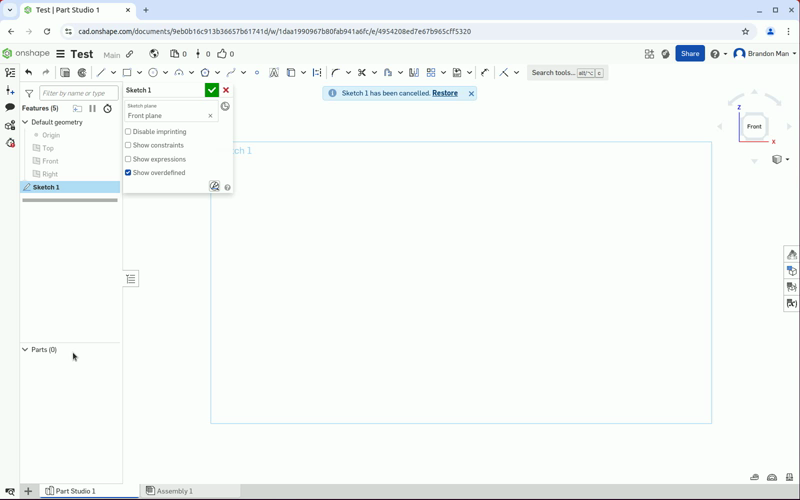
key(y)
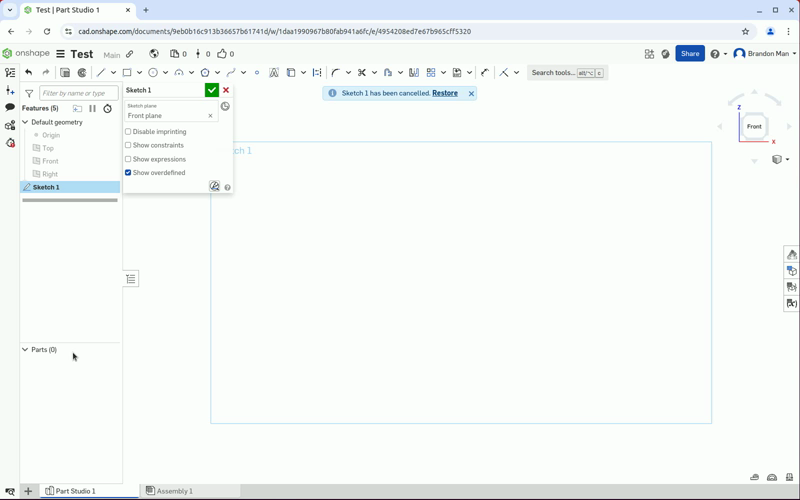
key(l)
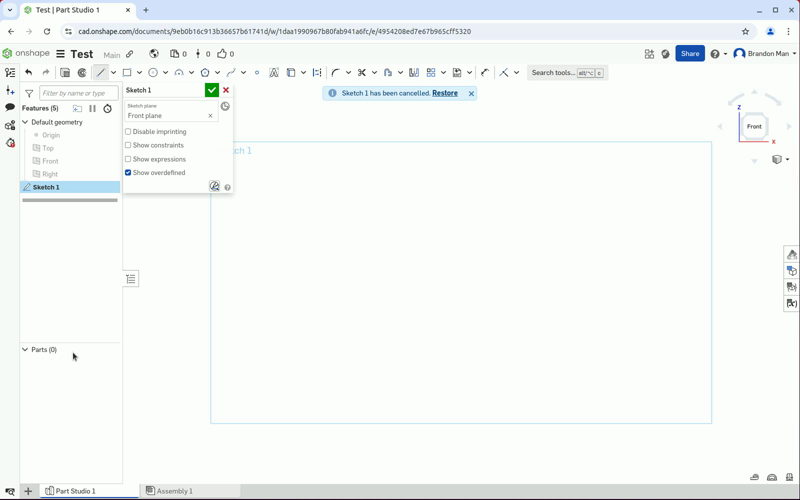
key_down(shift)
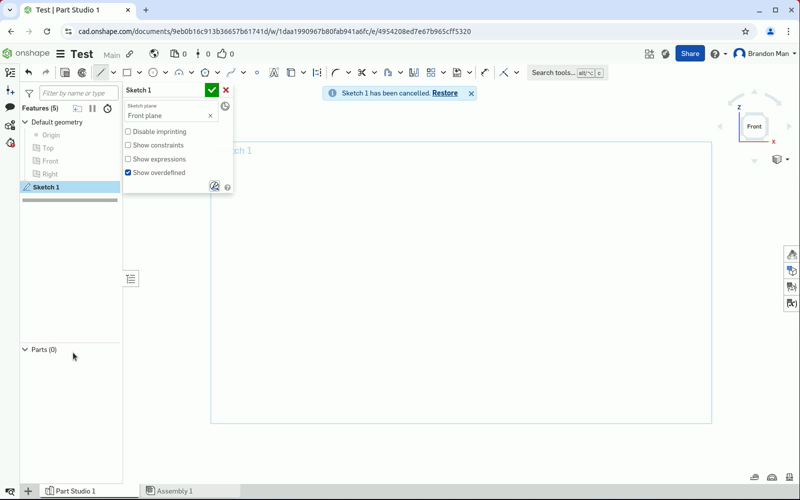
mouse_move(424, 282)
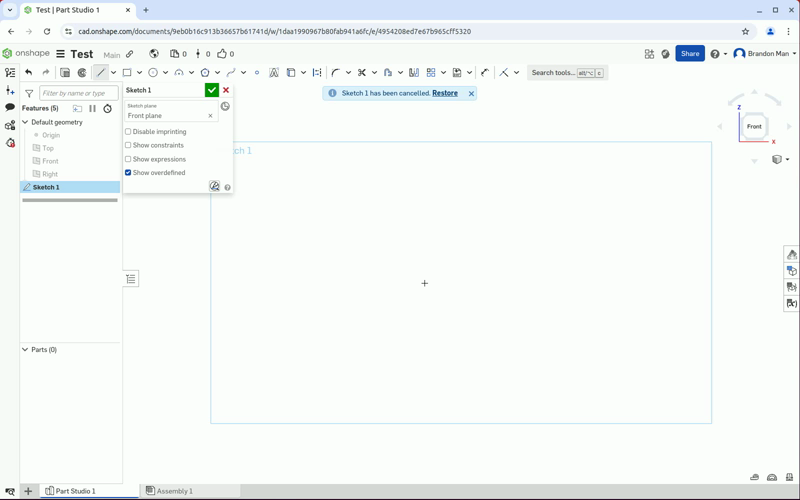
click(424, 282)
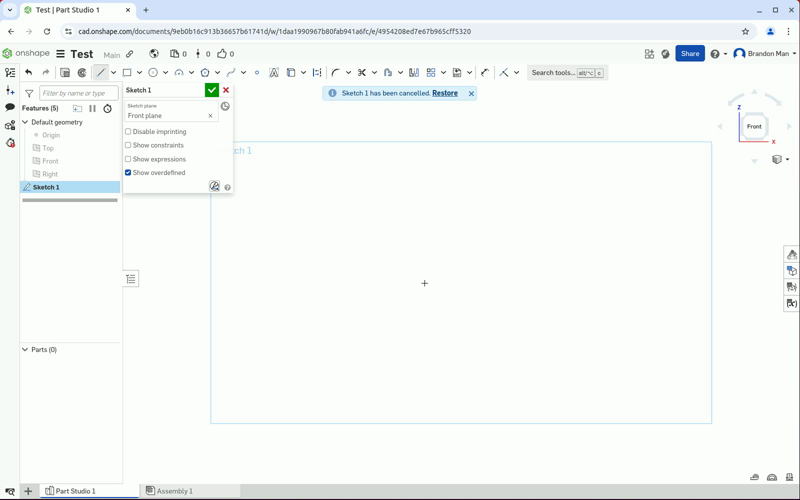
key_up(shift)
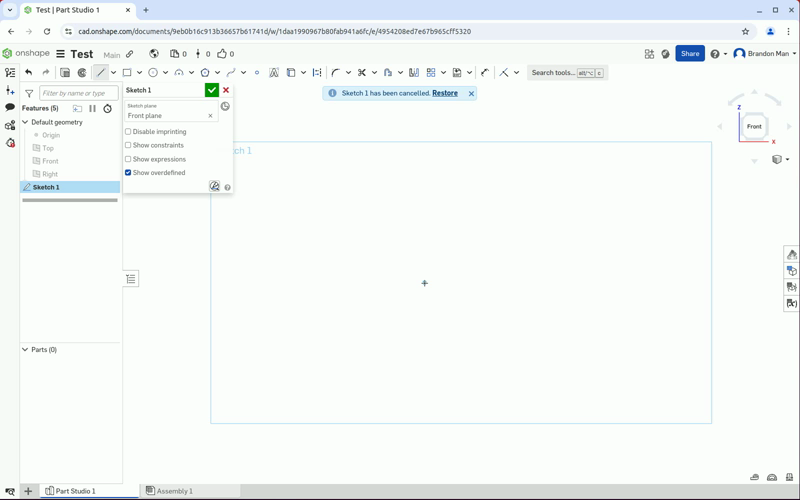
key_down(shift)
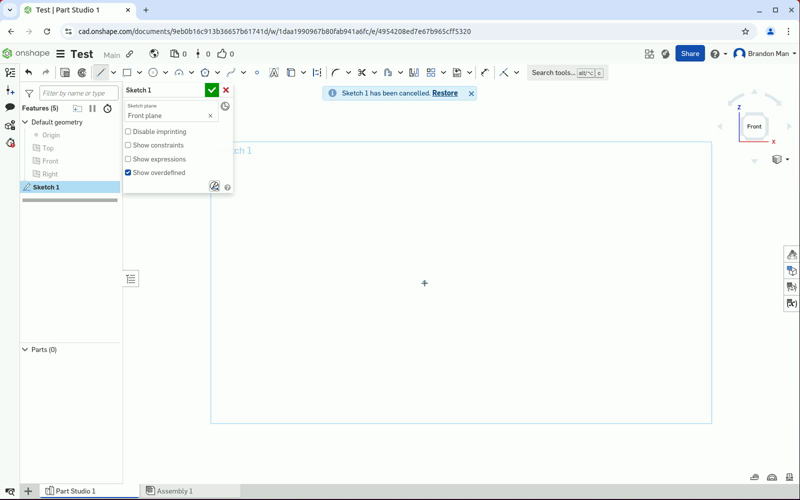
mouse_move(454, 282)
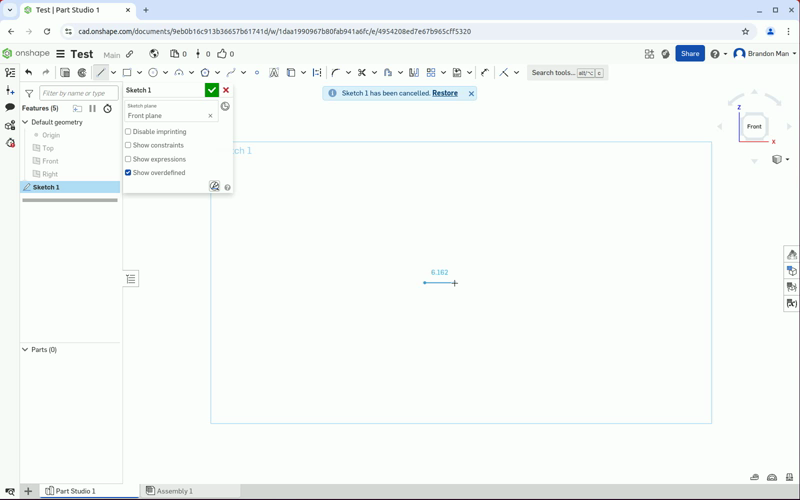
mouse_move(431, 282)
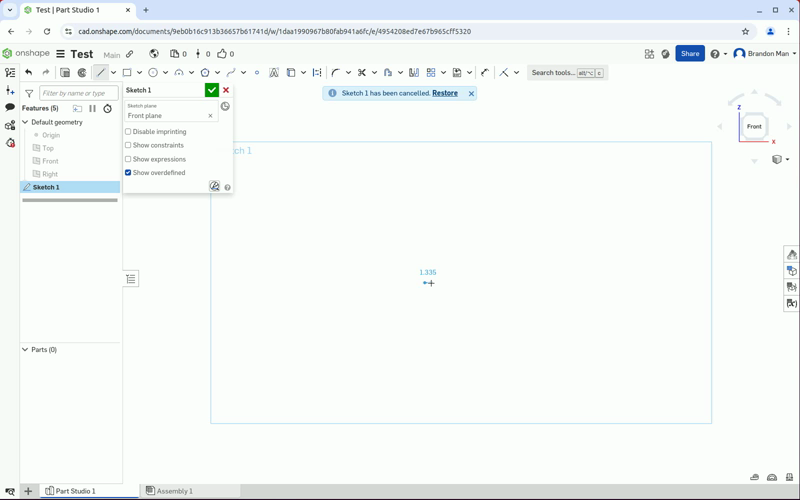
scroll(6)
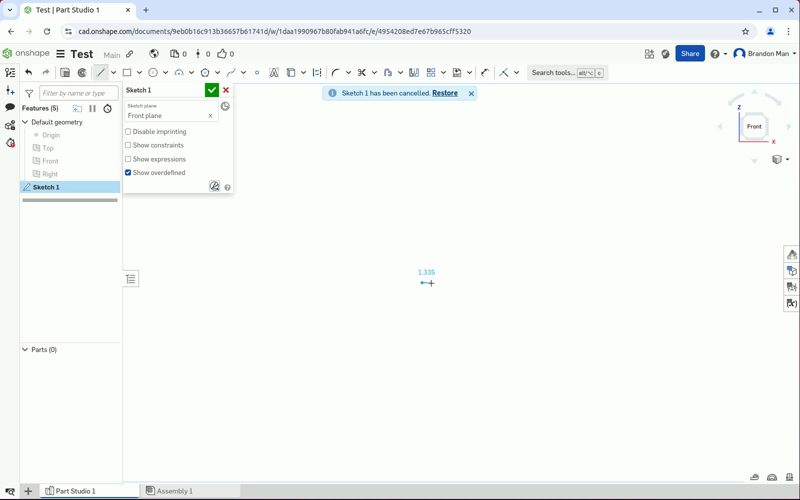
scroll(6)
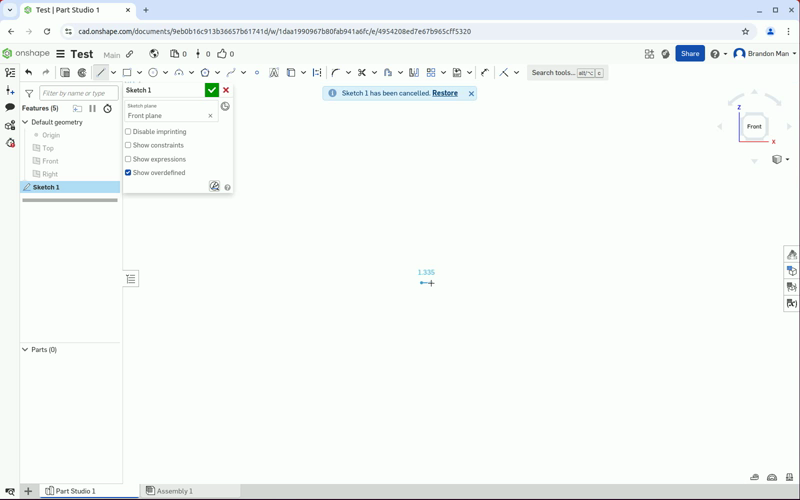
scroll(6)
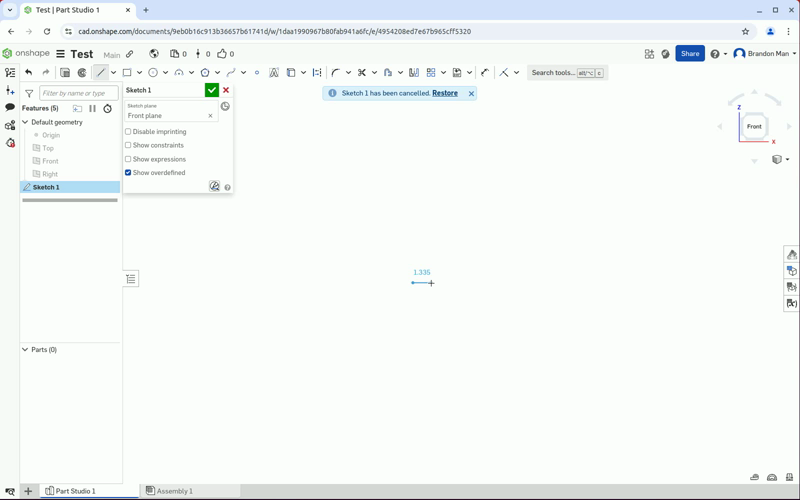
scroll(6)
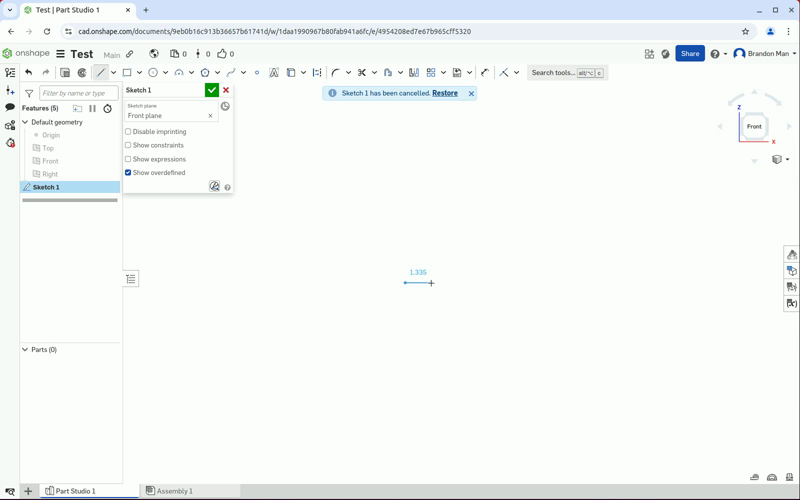
scroll(6)
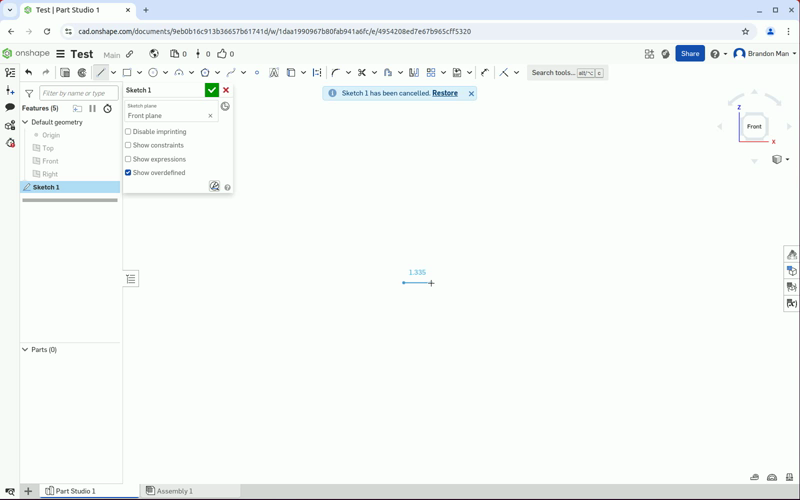
scroll(6)
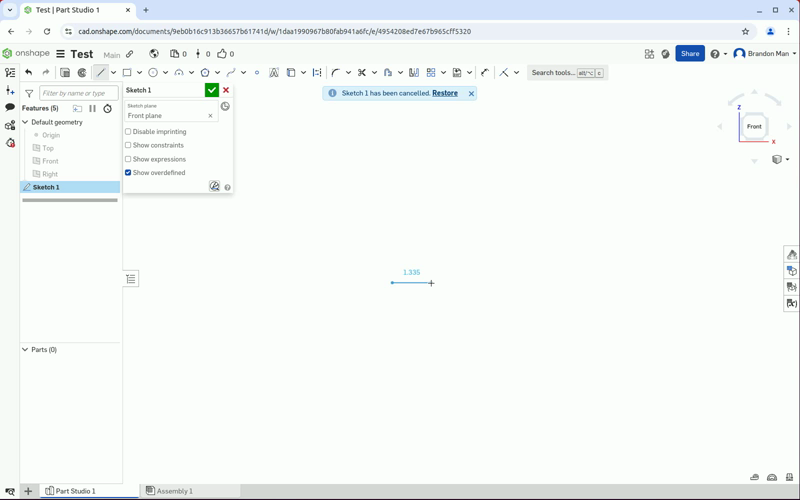
scroll(6)
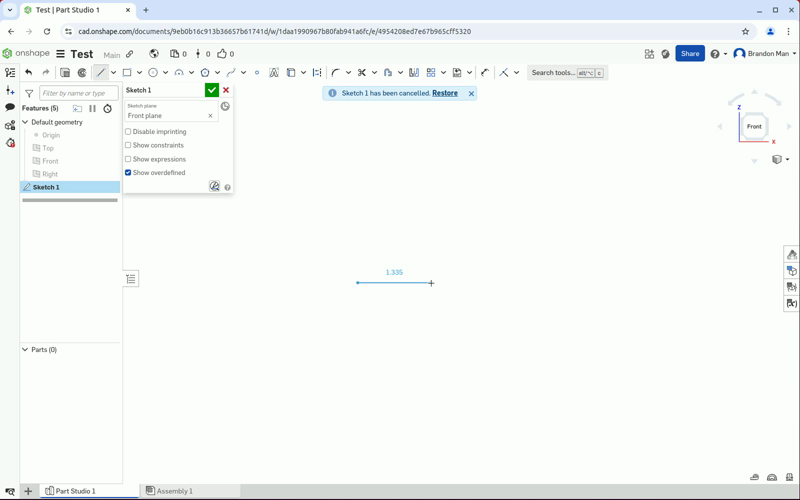
click(431, 282)
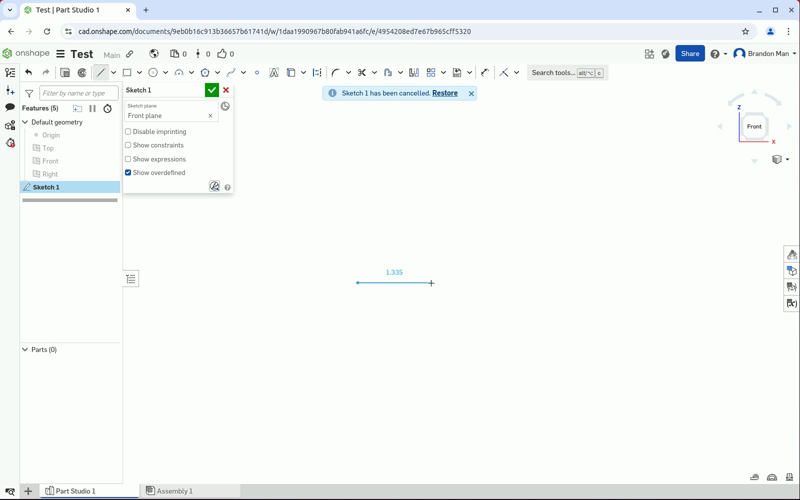
scroll(-6)
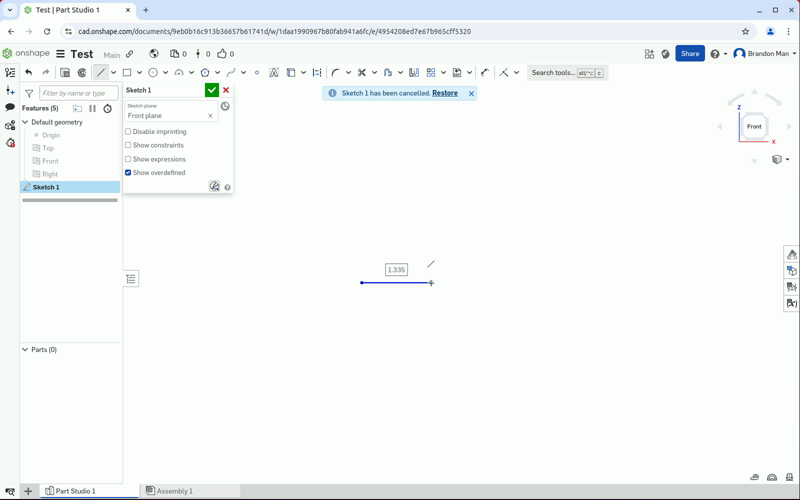
scroll(-6)
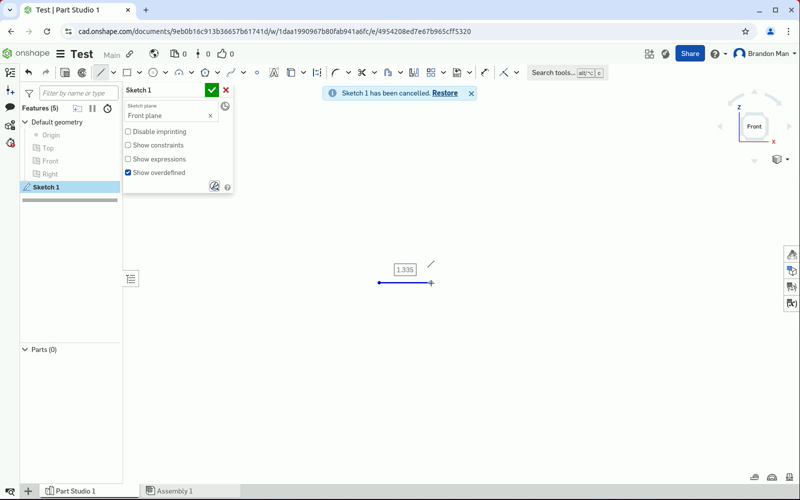
scroll(-6)
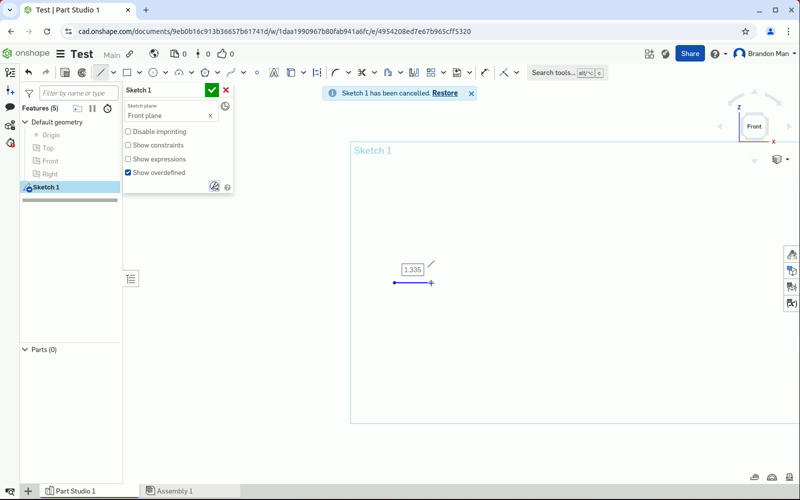
scroll(-6)
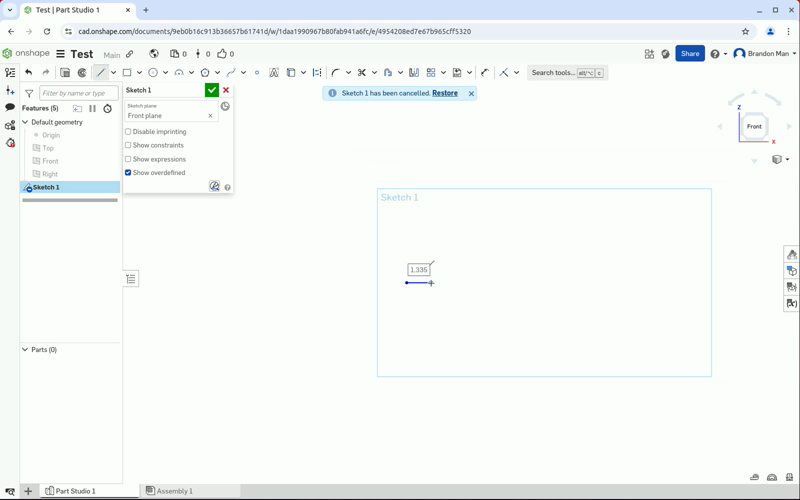
scroll(-6)
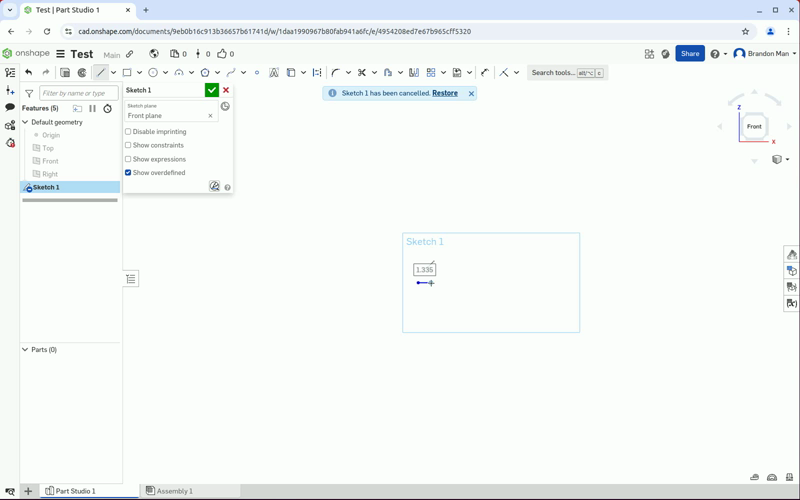
scroll(-6)
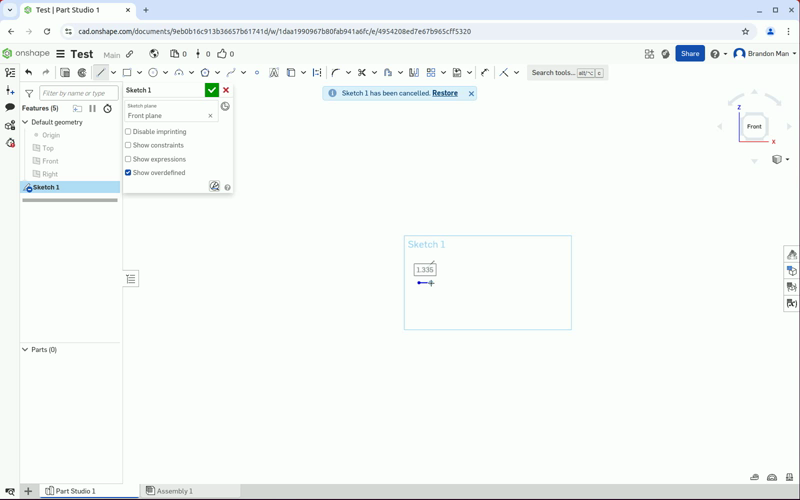
scroll(-6)
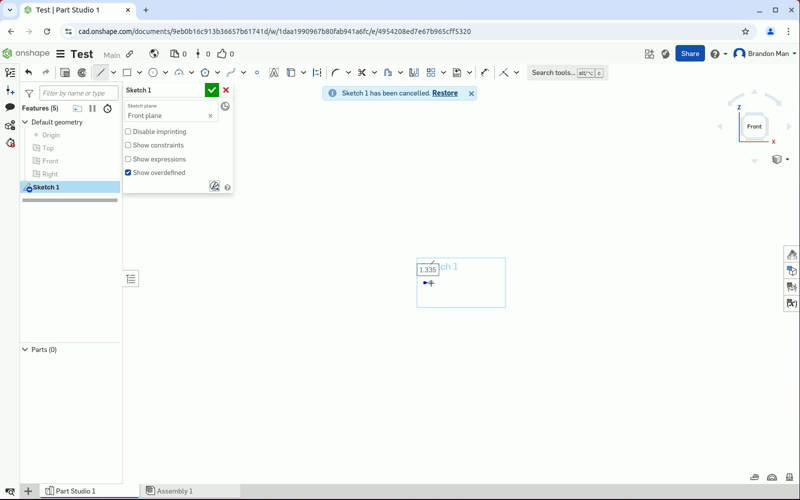
key_up(shift)
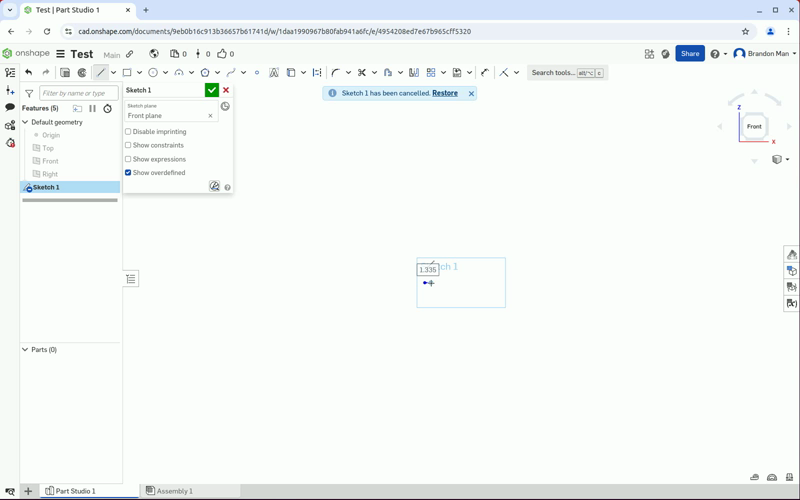
key_down(shift)
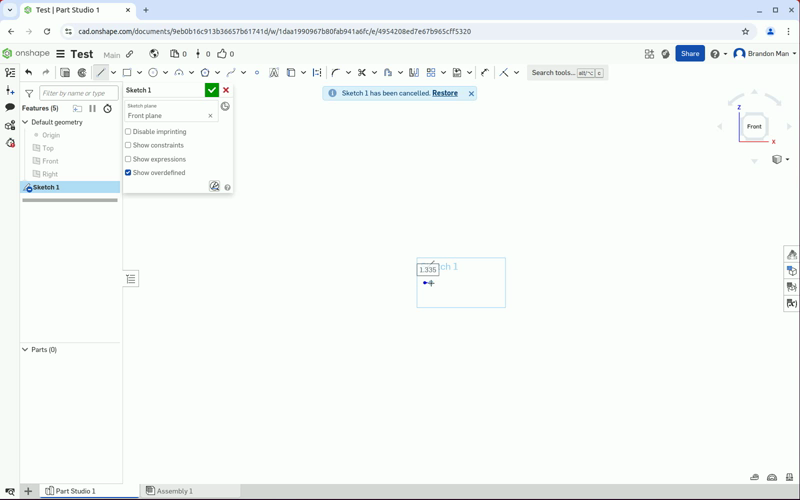
mouse_move(461, 282)
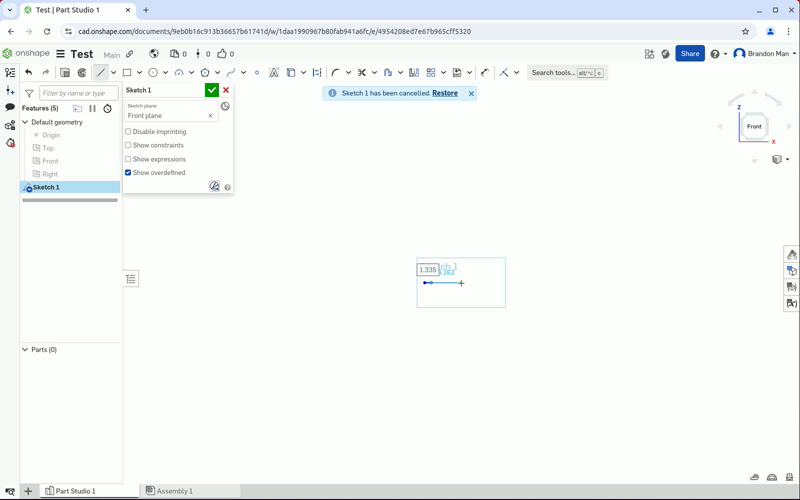
mouse_move(487, 282)
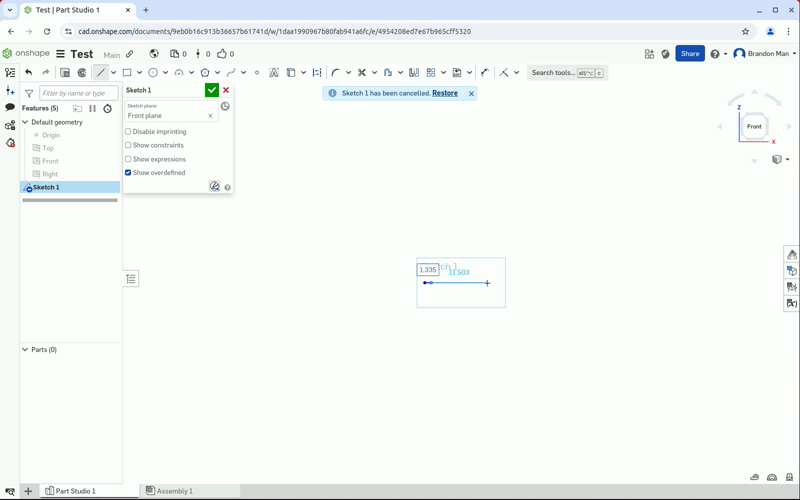
click(487, 282)
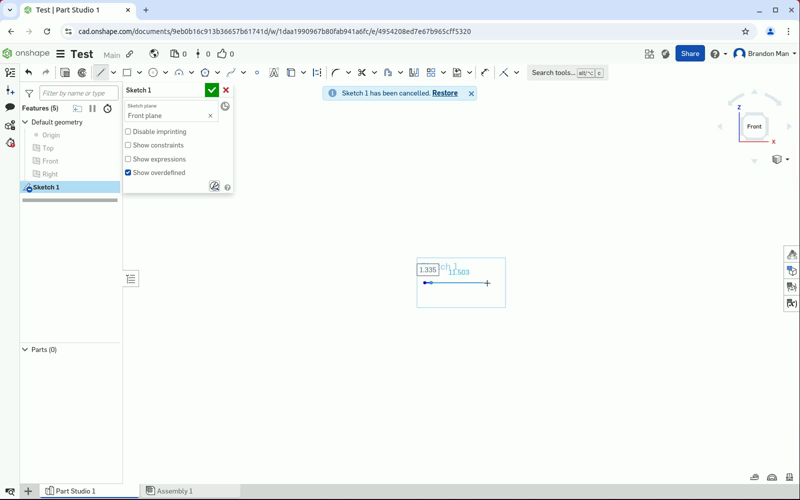
key_up(shift)
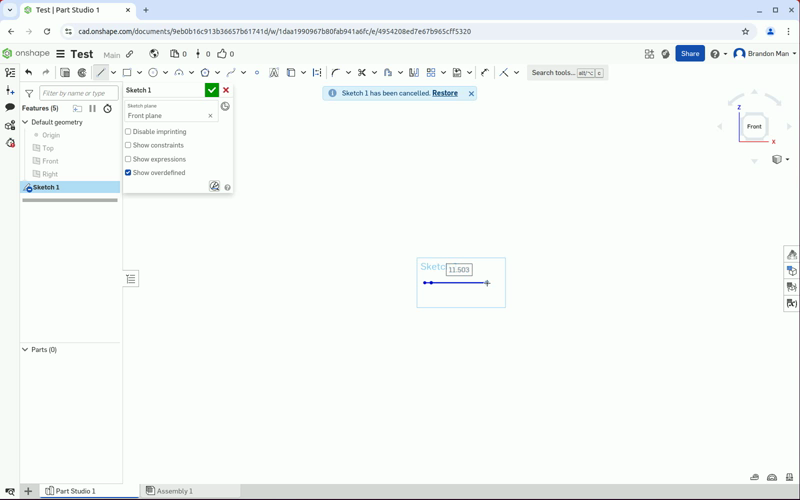
key_down(shift)
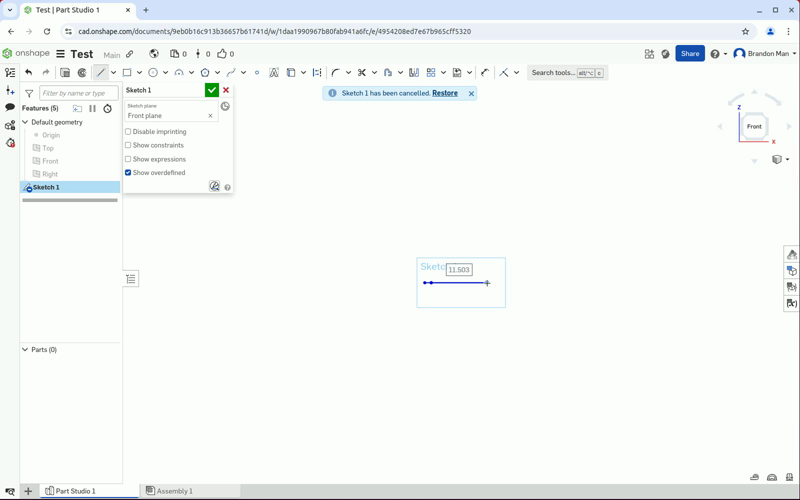
mouse_move(517, 282)
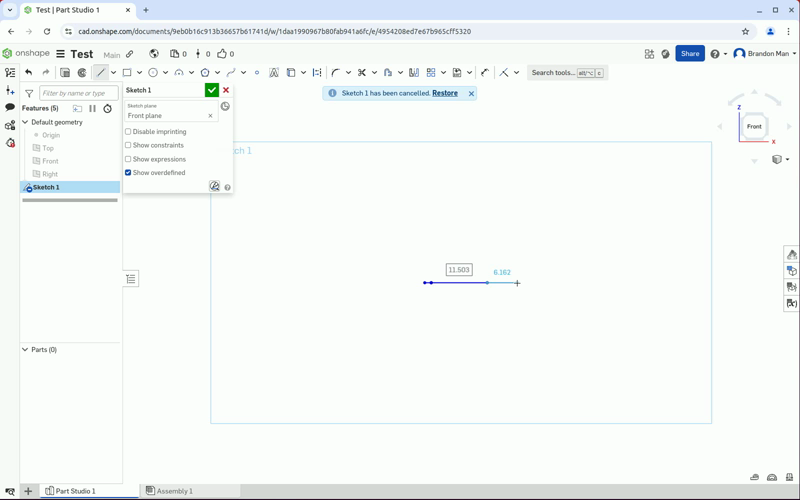
mouse_move(487, 258)
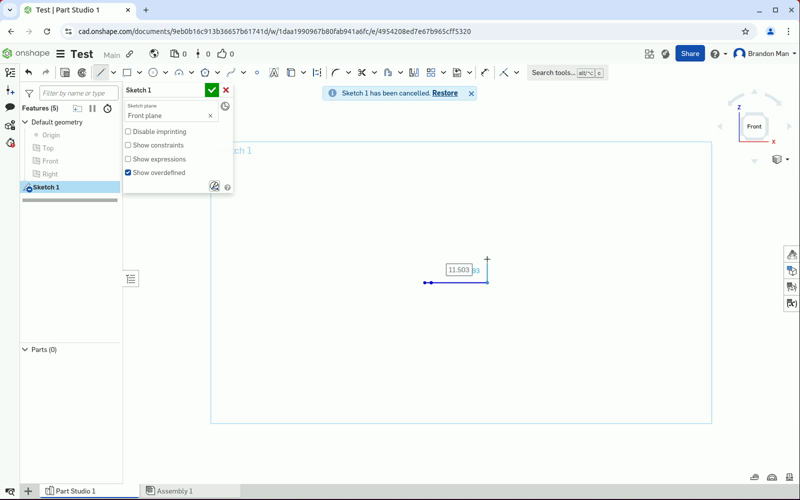
click(487, 258)
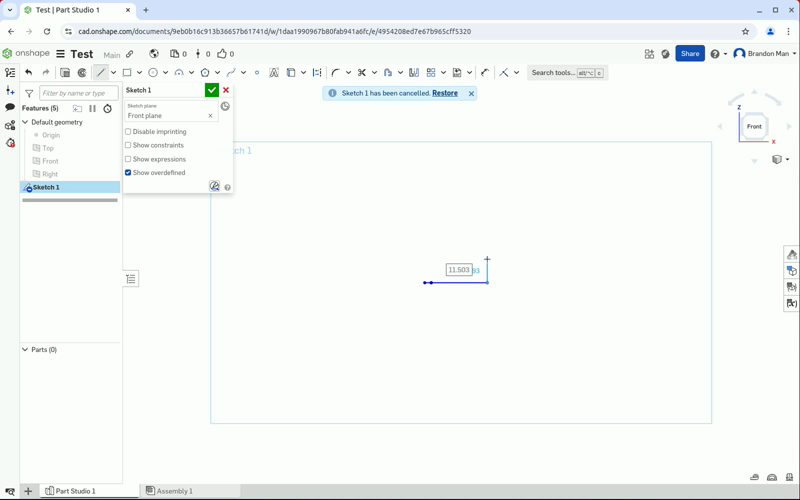
key_up(shift)
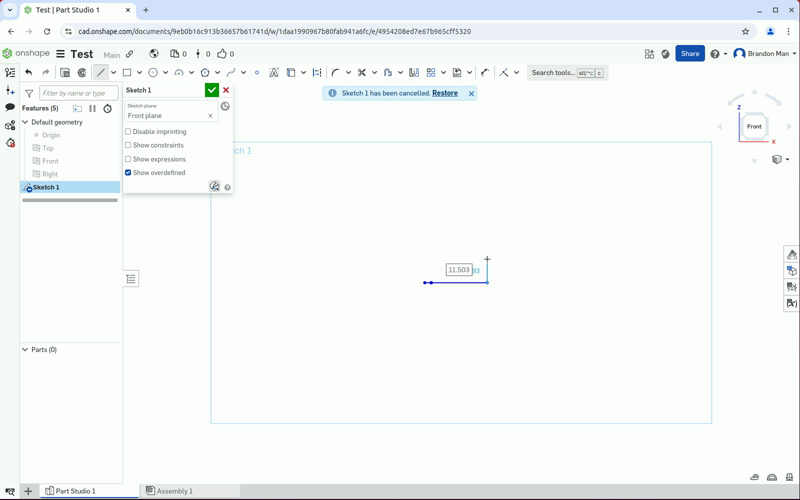
key_down(shift)
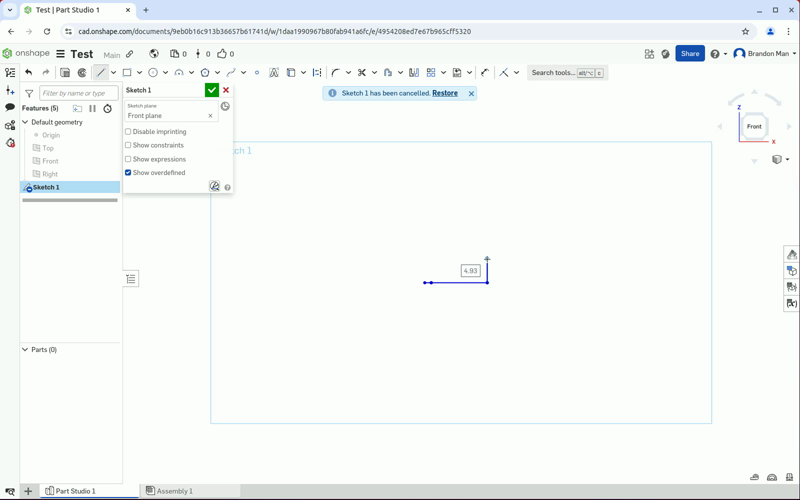
mouse_move(517, 258)
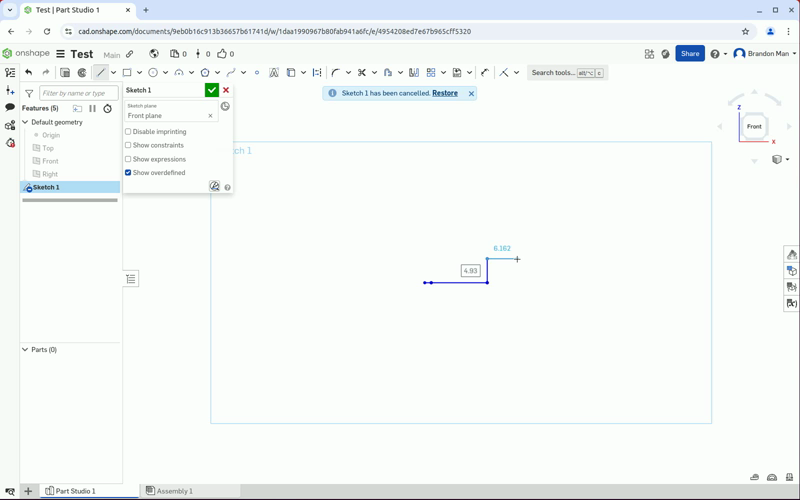
mouse_move(480, 258)
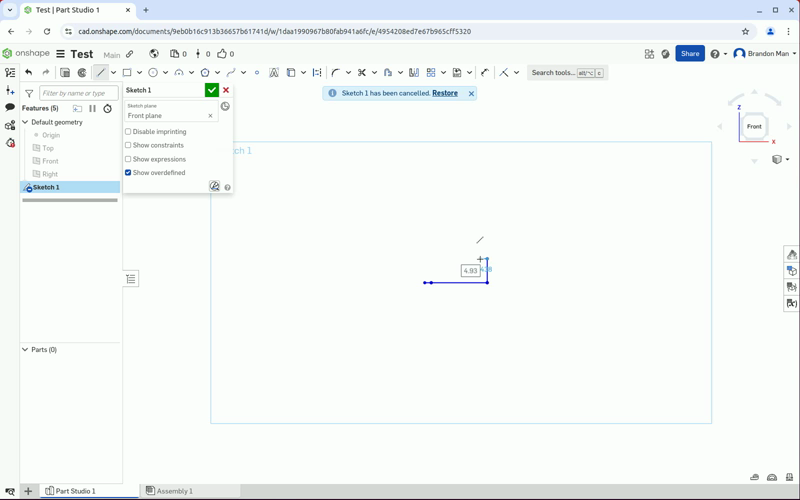
scroll(6)
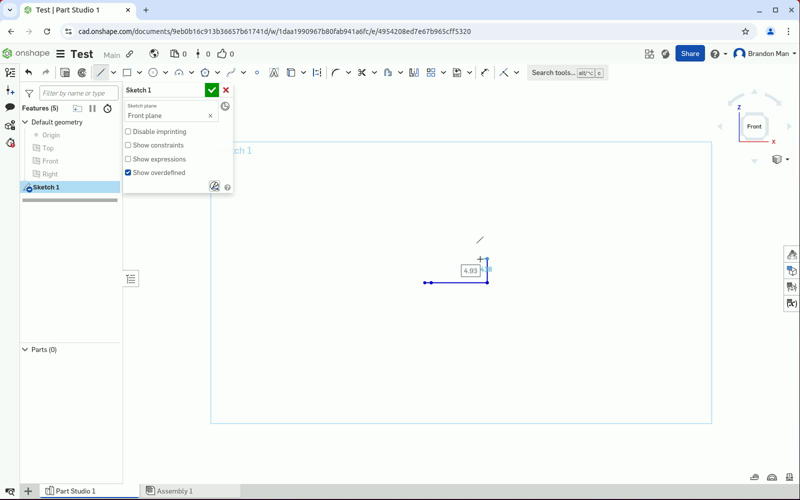
scroll(6)
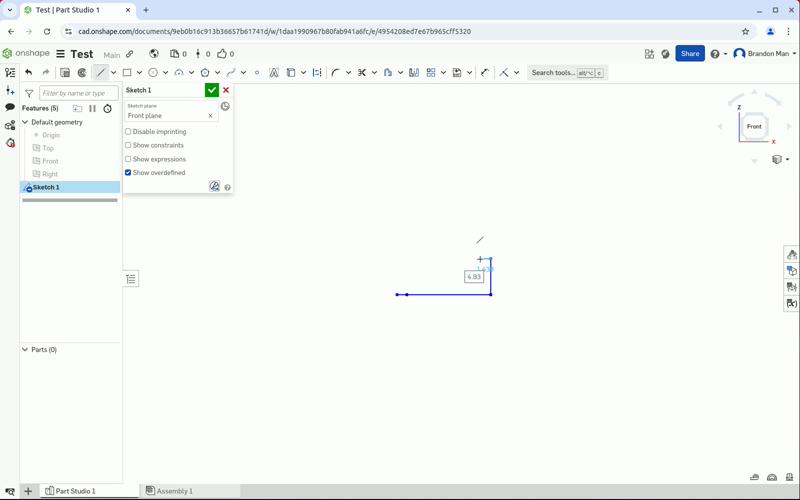
scroll(6)
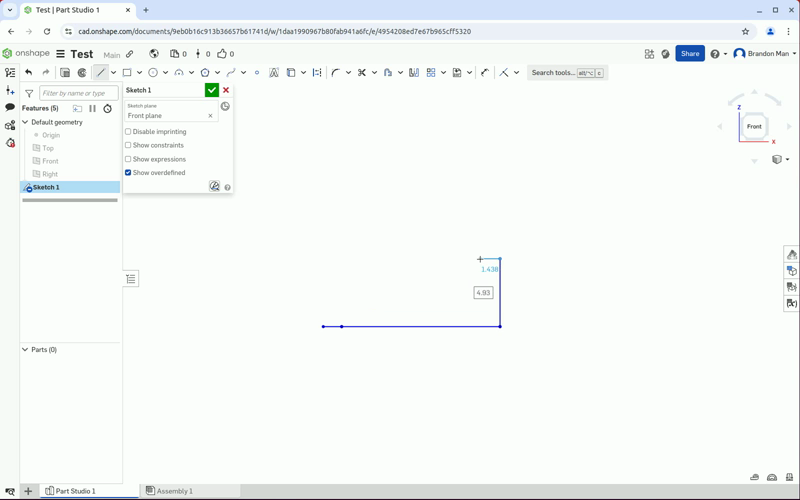
scroll(6)
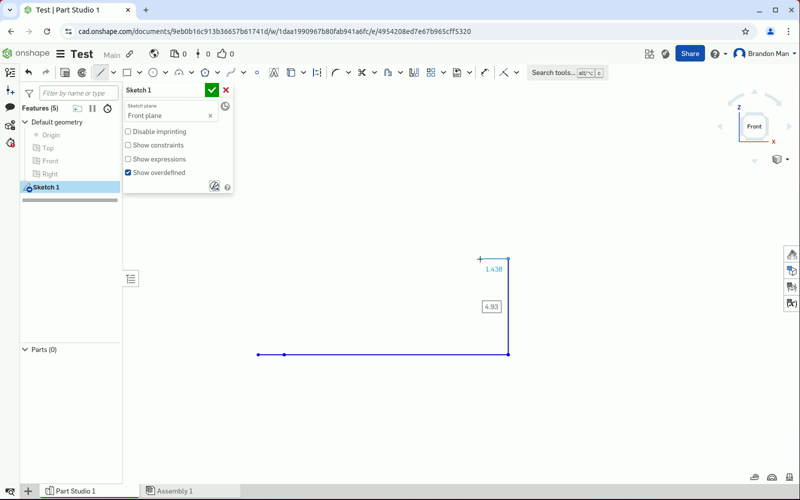
scroll(6)
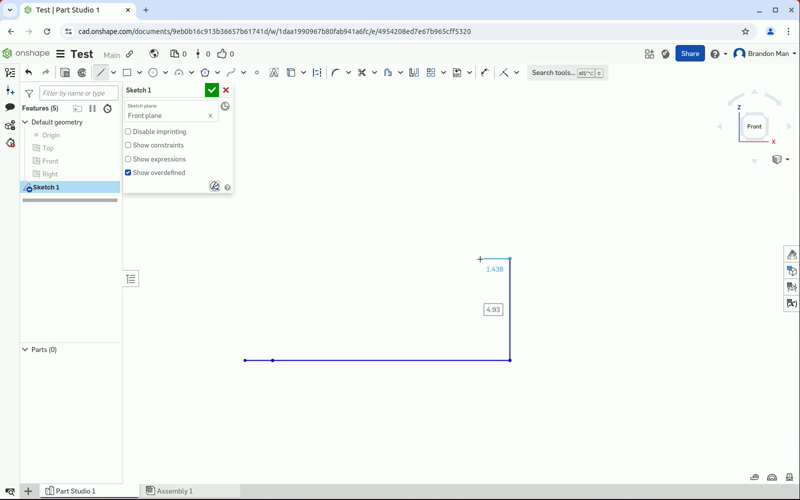
scroll(6)
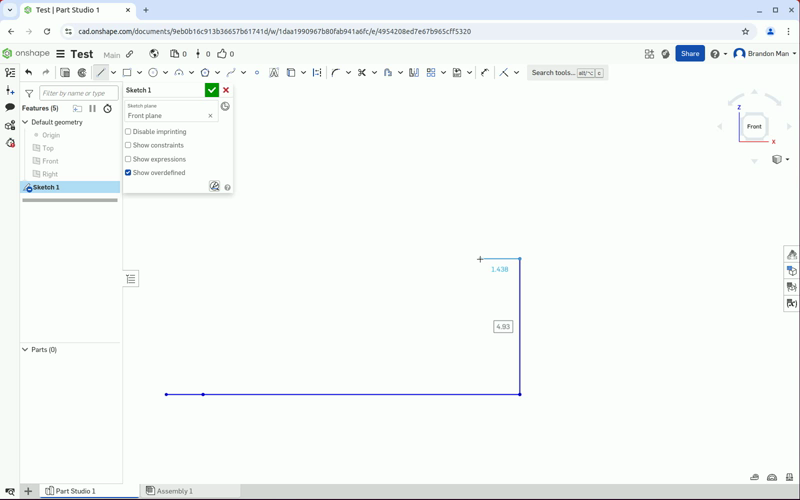
scroll(6)
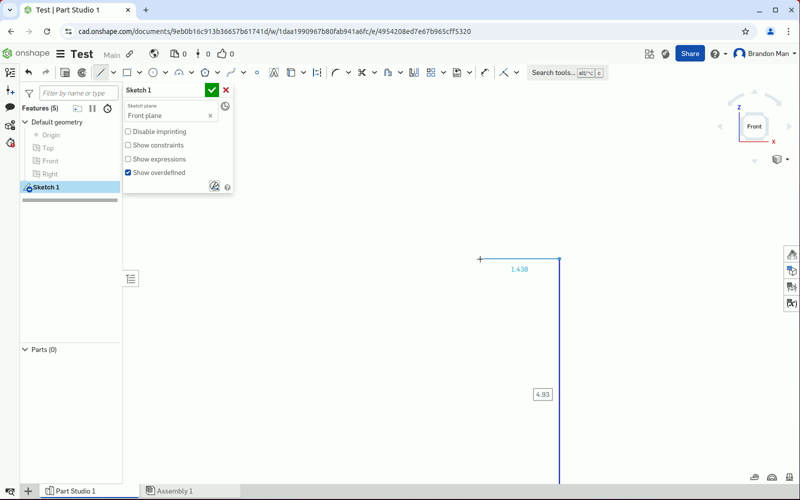
click(480, 258)
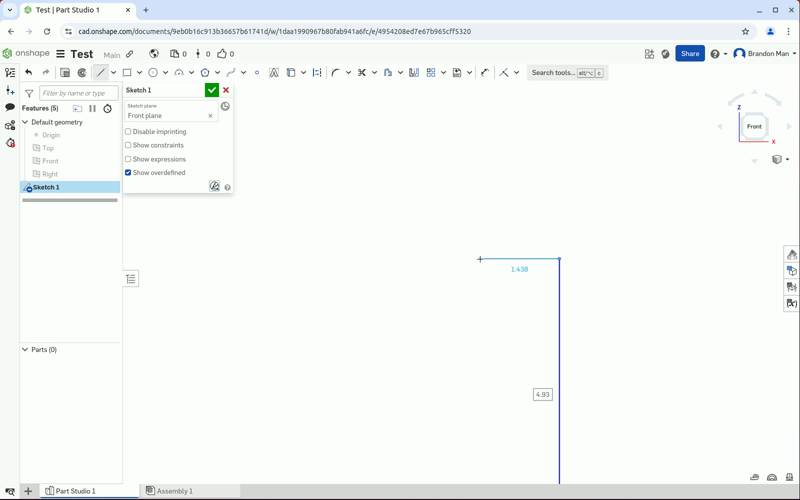
scroll(-6)
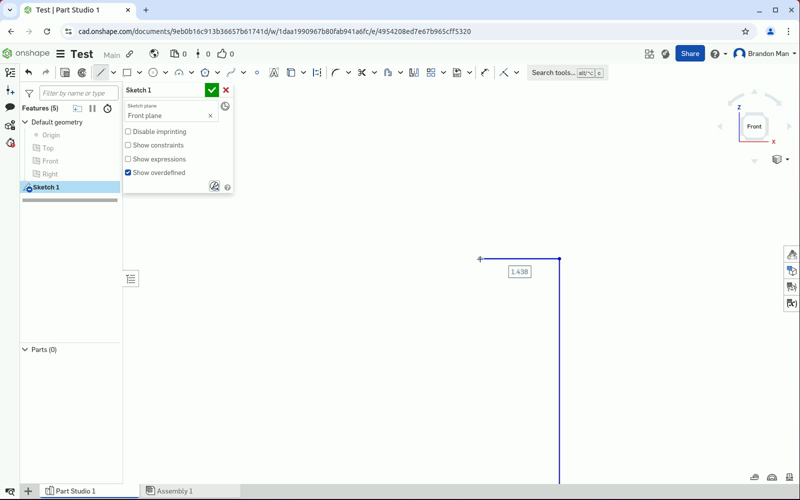
scroll(-6)
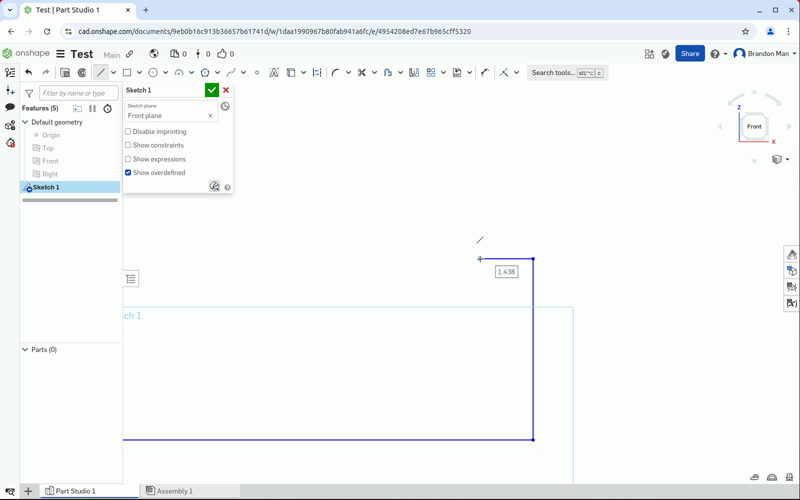
scroll(-6)
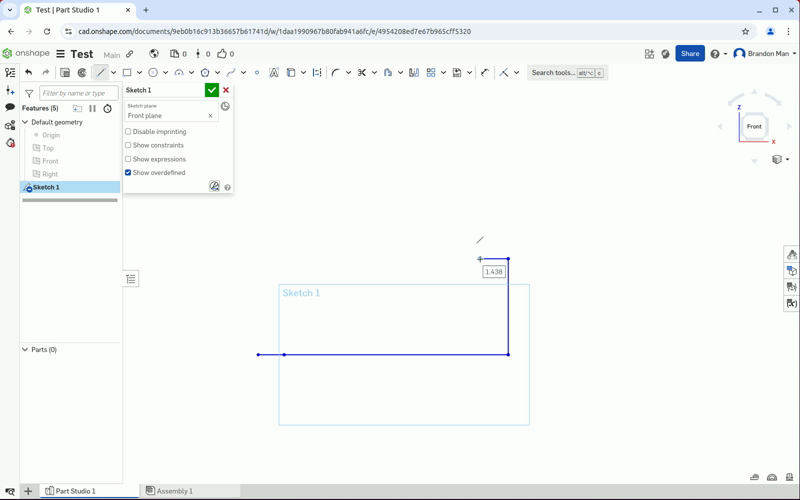
scroll(-6)
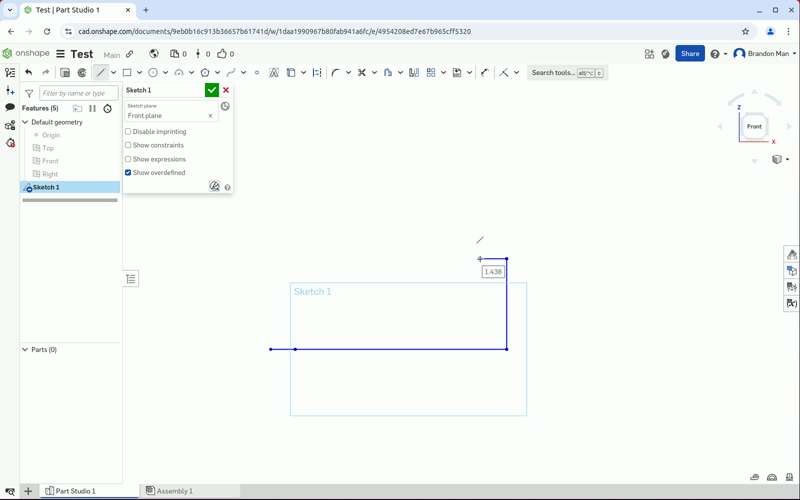
scroll(-6)
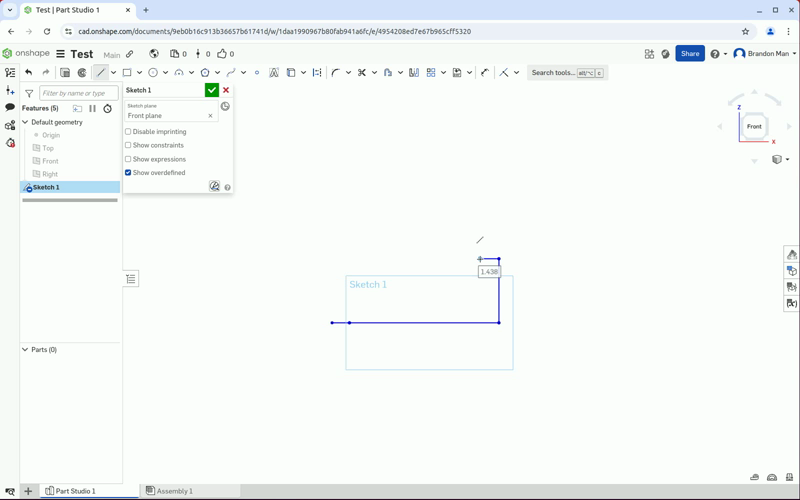
scroll(-6)
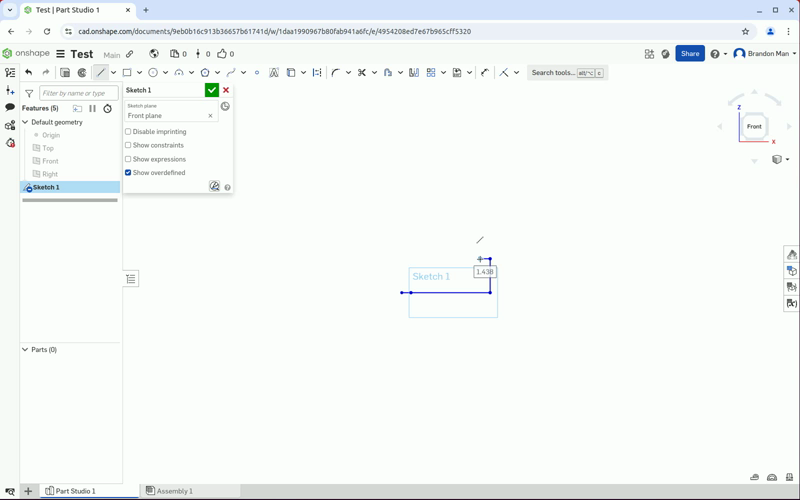
scroll(-6)
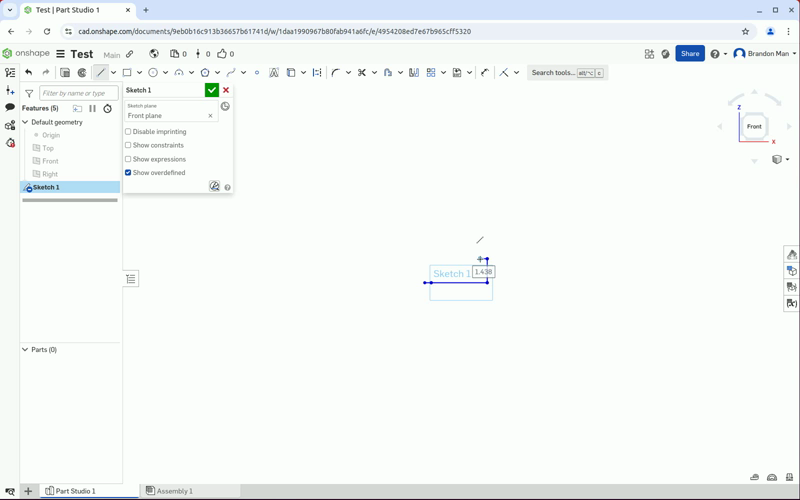
key_up(shift)
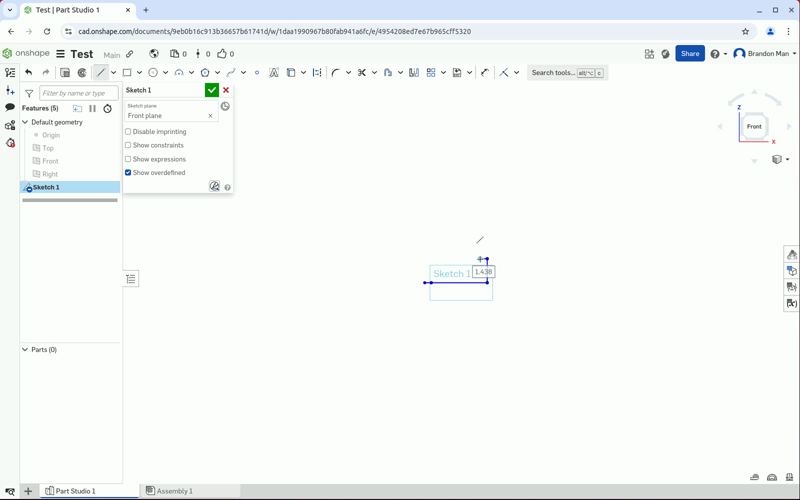
key(esc)
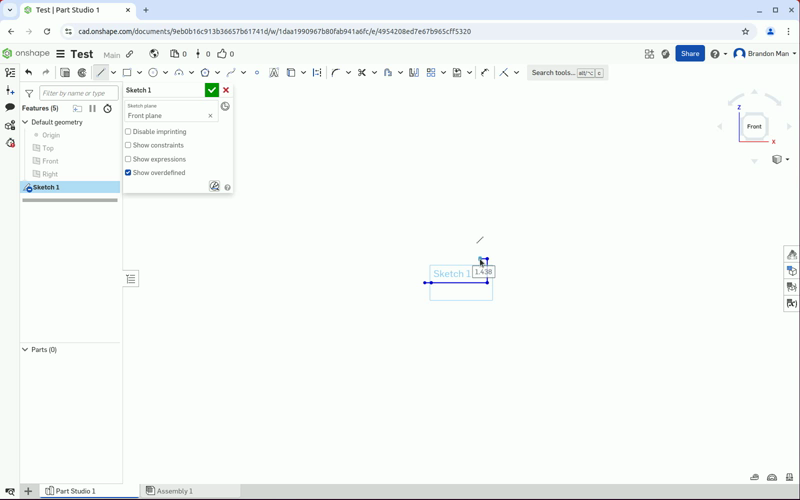
key(a)
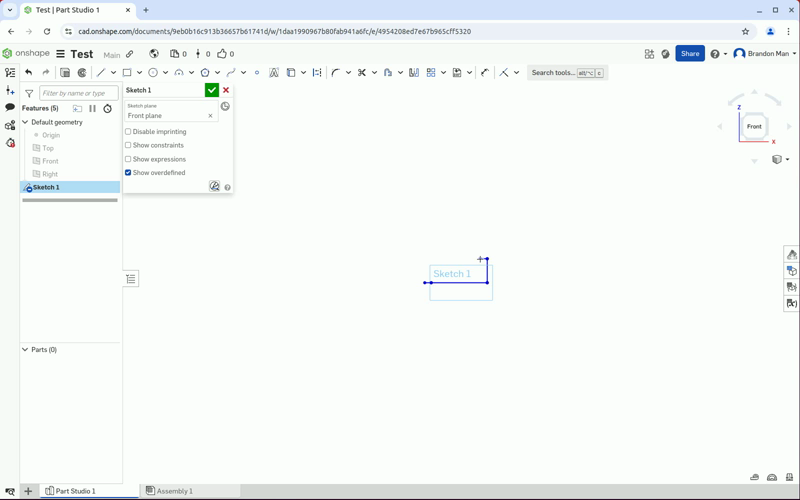
mouse_move(480, 258)
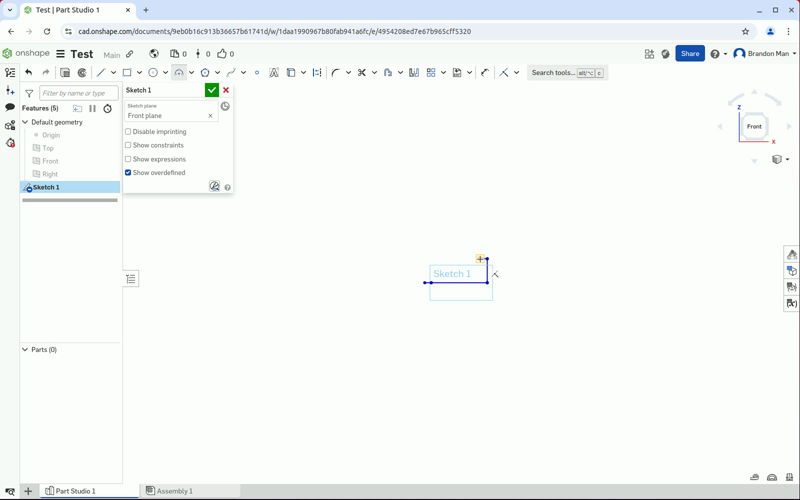
click(480, 258)
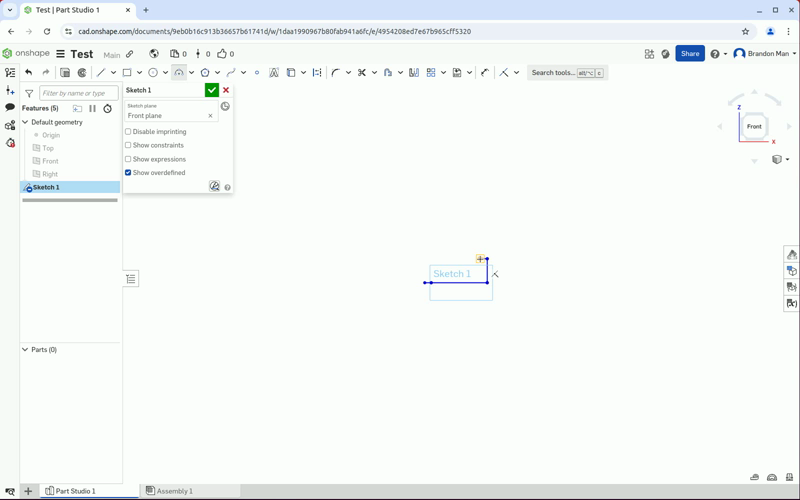
key_down(shift)
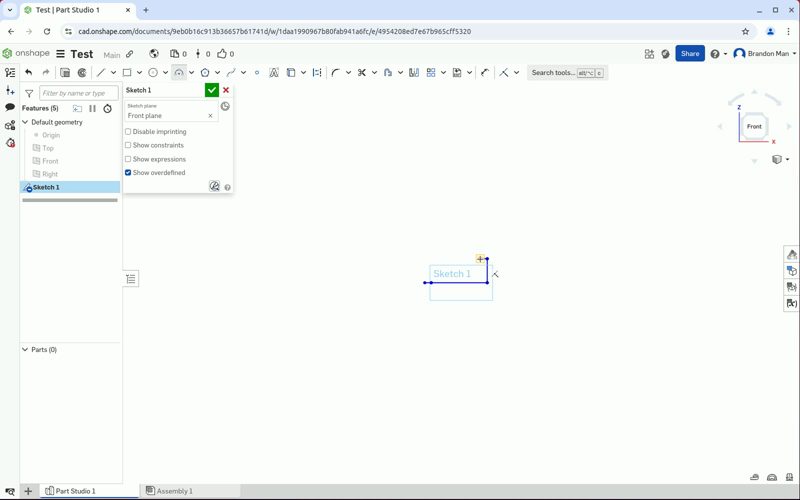
mouse_move(442, 258)
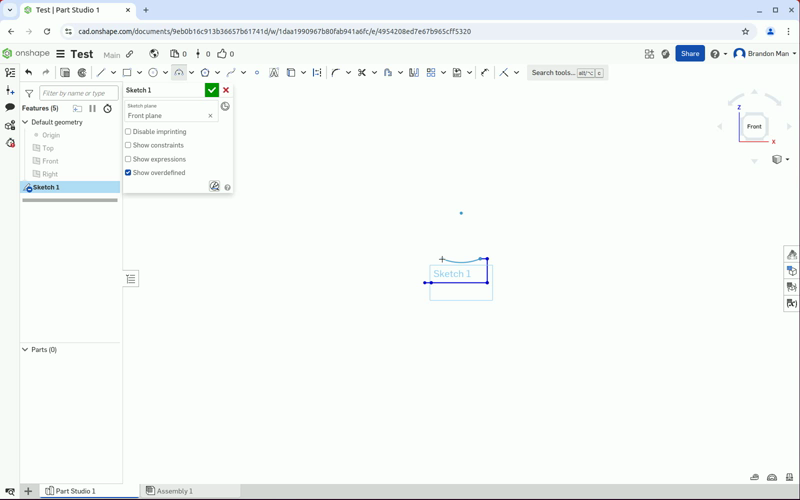
click(442, 258)
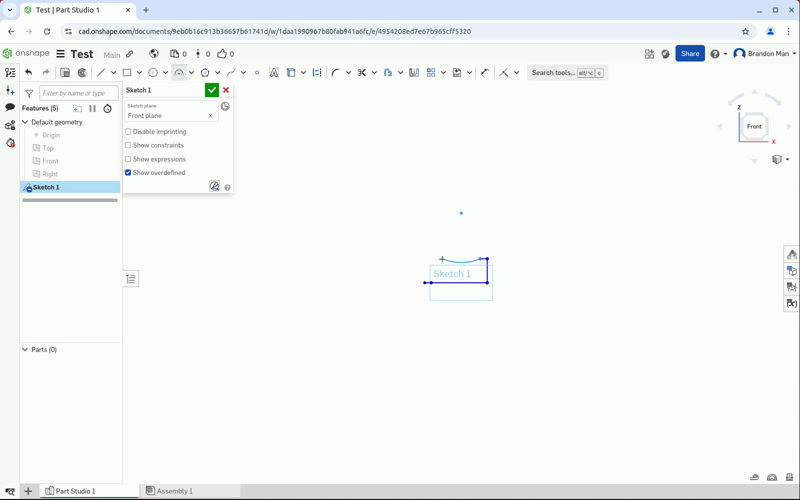
mouse_move(461, 273)
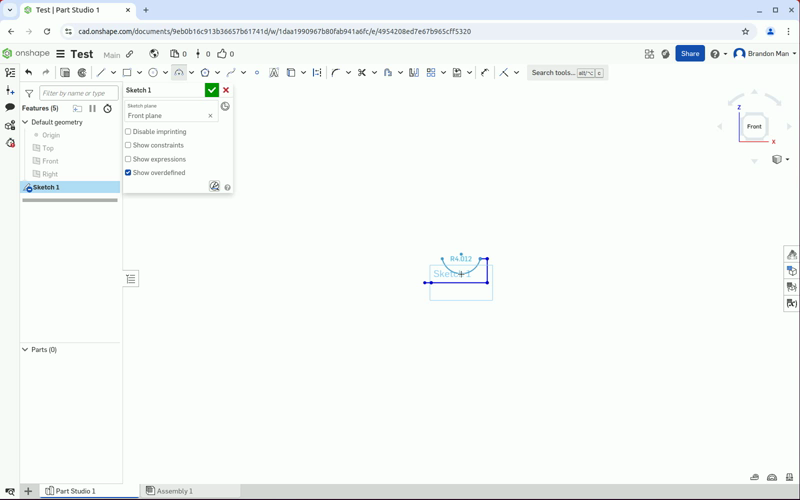
click(461, 273)
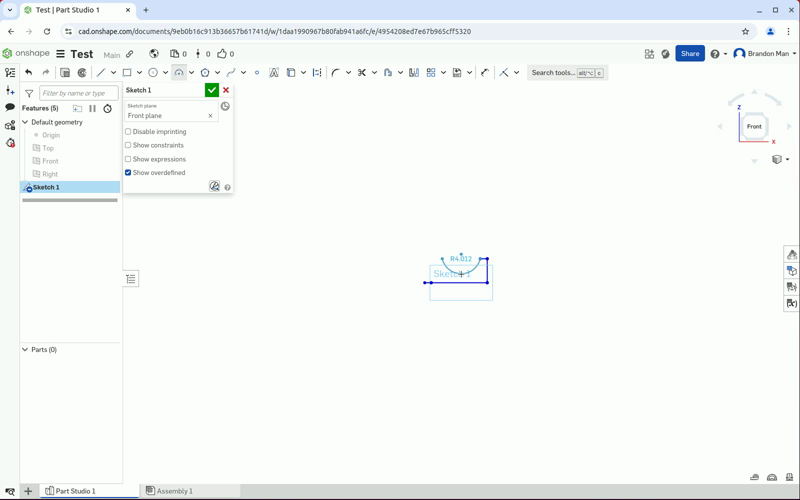
key_up(shift)
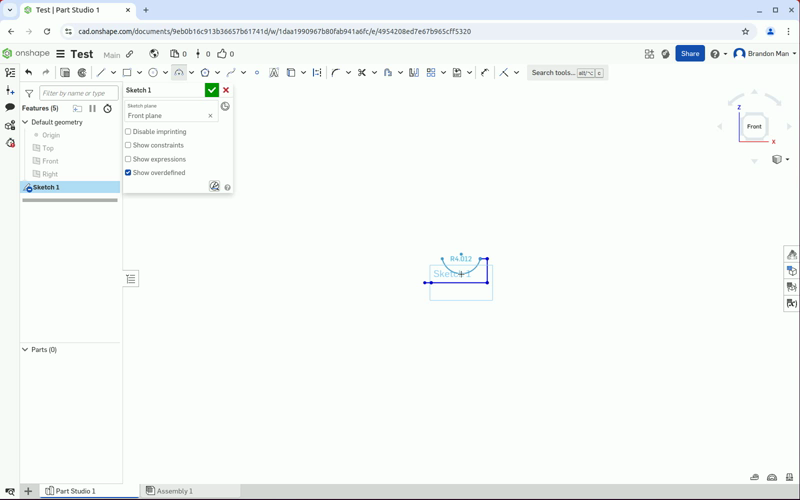
key(esc)
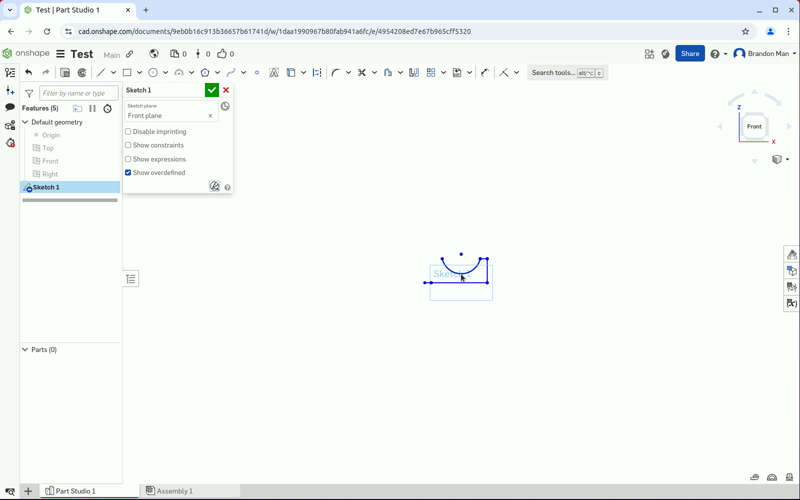
key(l)
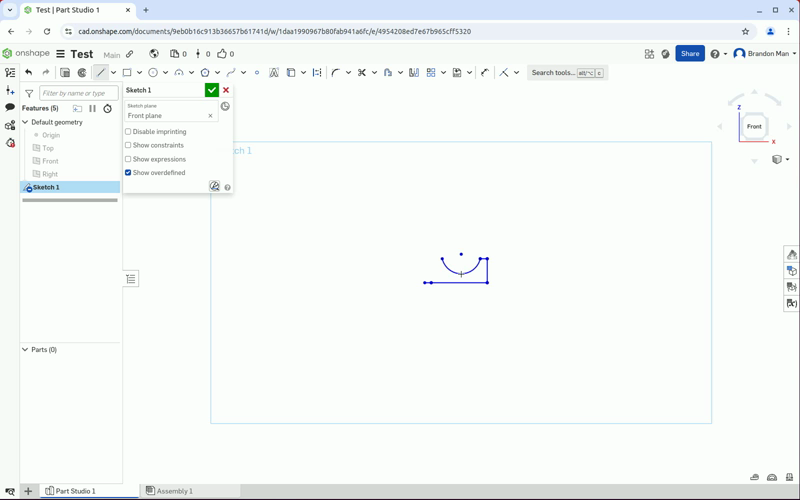
mouse_move(442, 258)
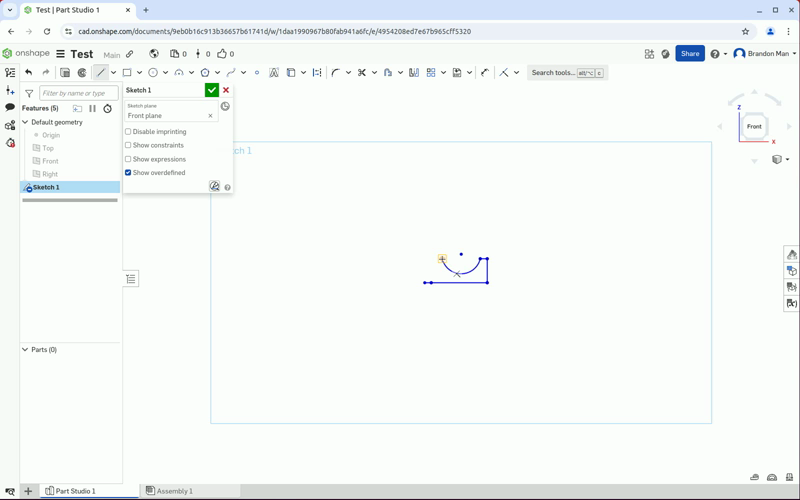
click(442, 258)
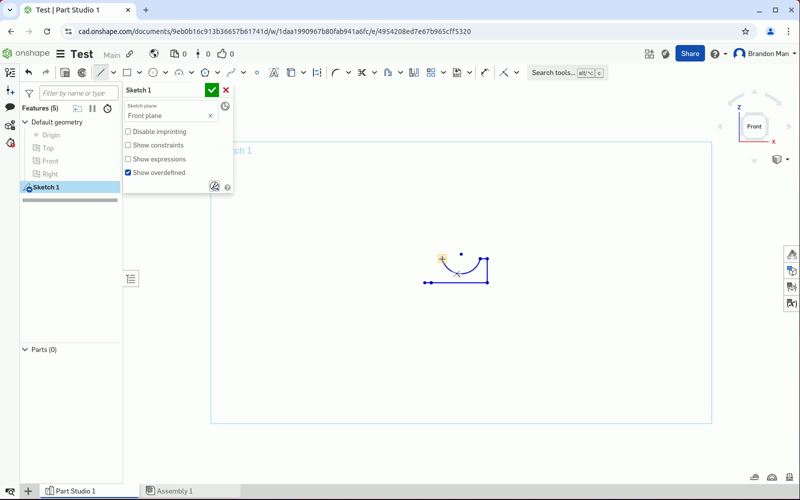
key_down(shift)
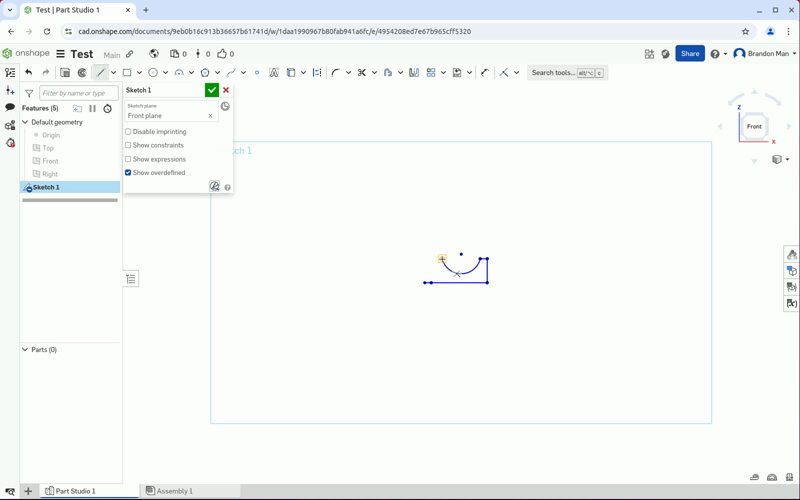
mouse_move(472, 258)
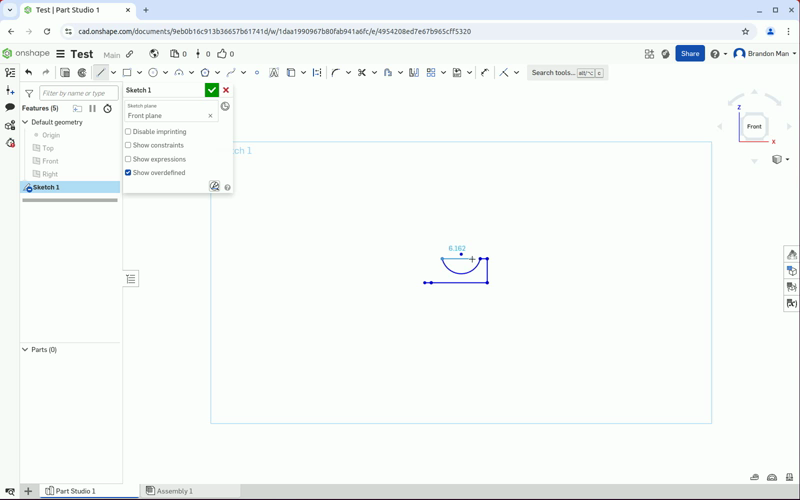
mouse_move(434, 258)
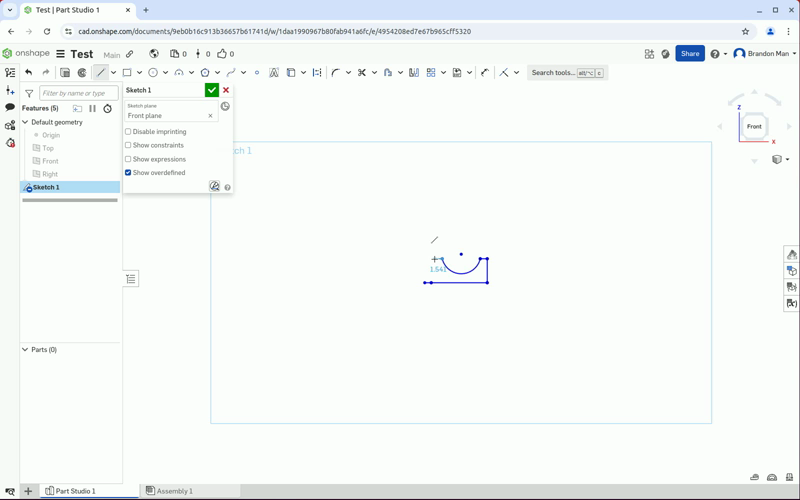
scroll(6)
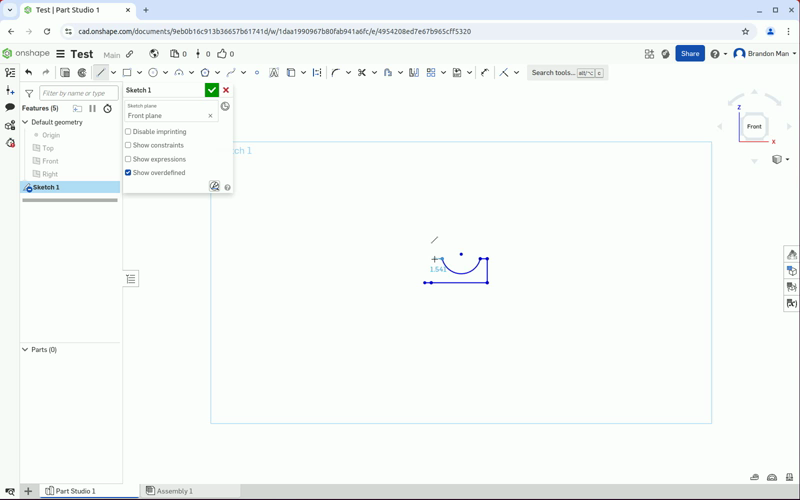
scroll(6)
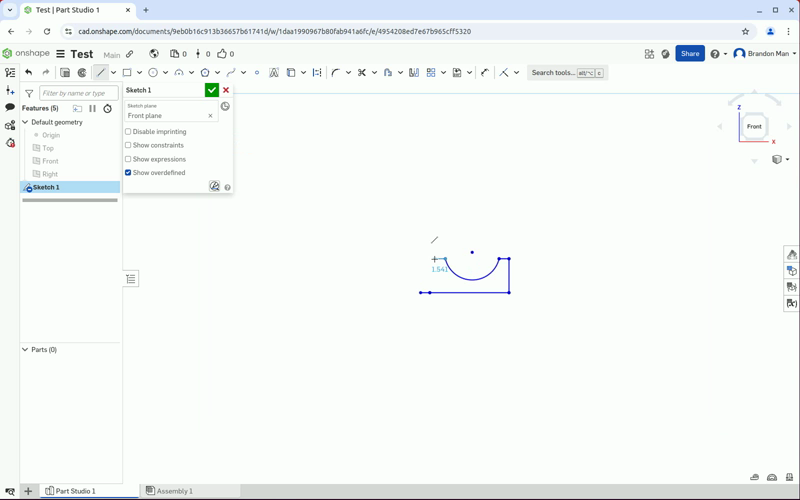
scroll(6)
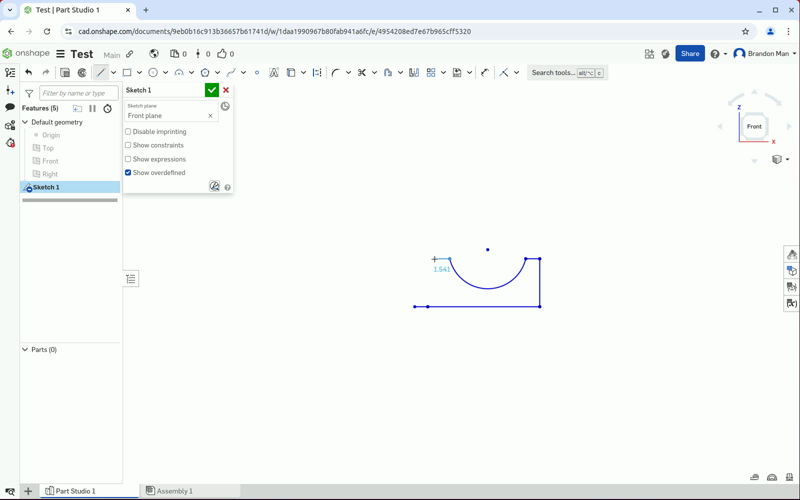
scroll(6)
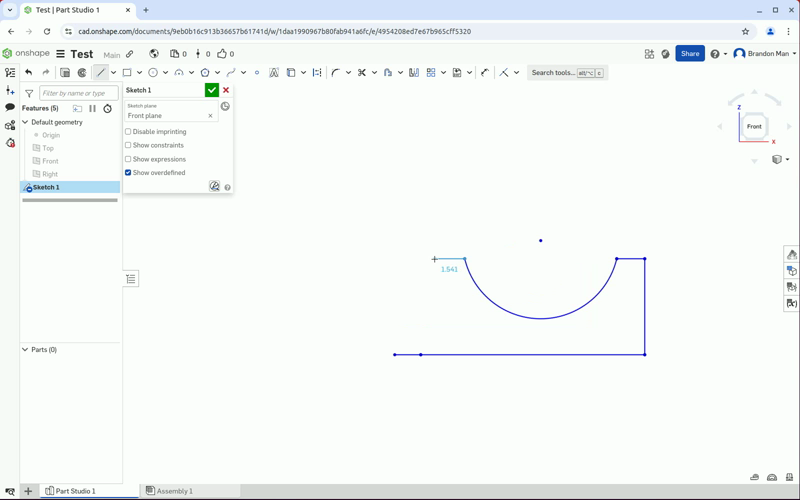
scroll(6)
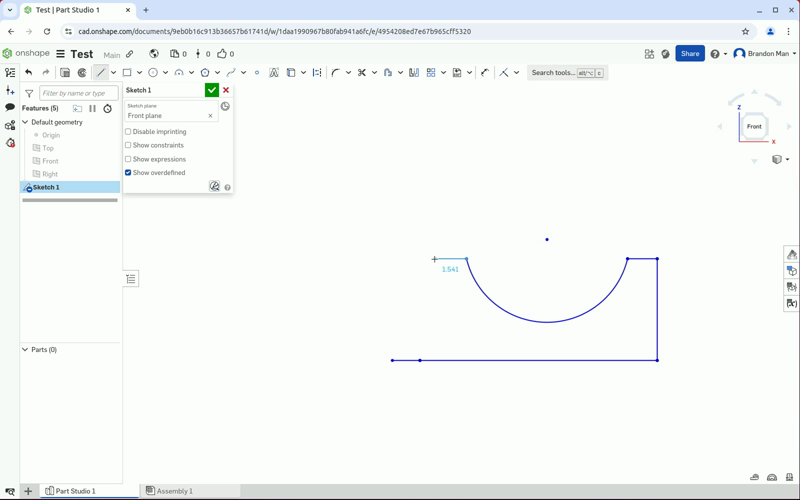
scroll(6)
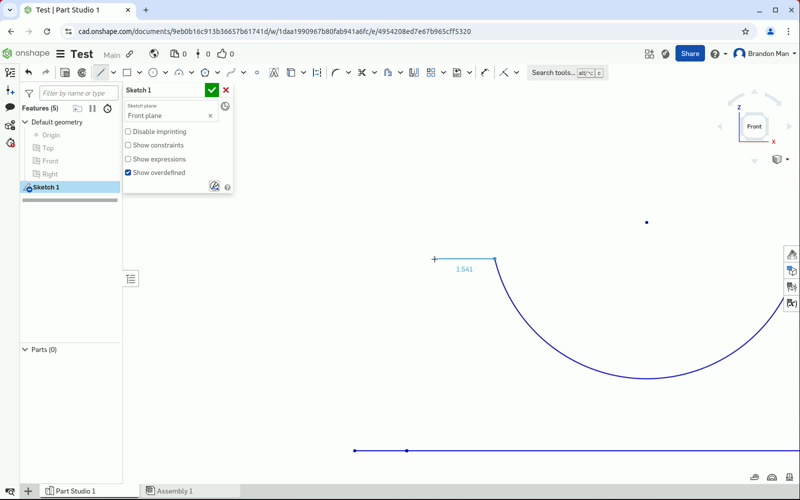
scroll(6)
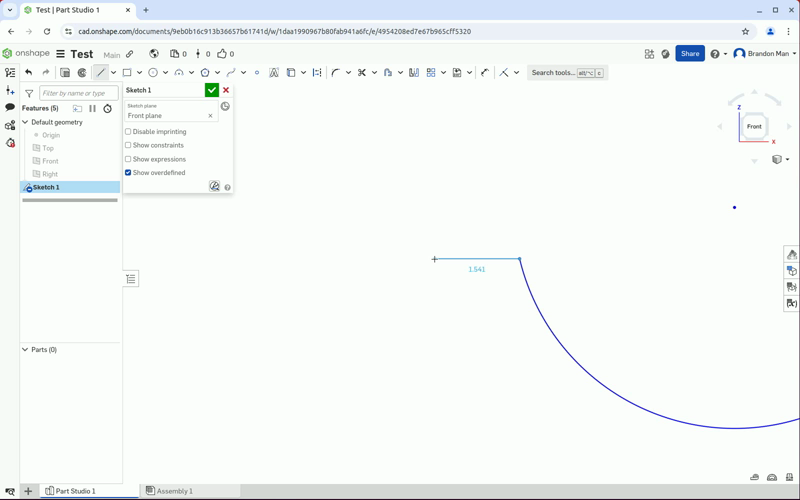
click(434, 258)
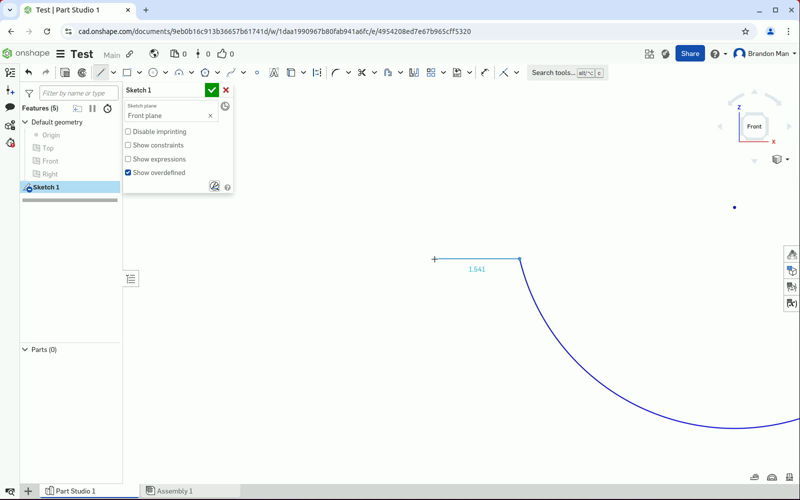
scroll(-6)
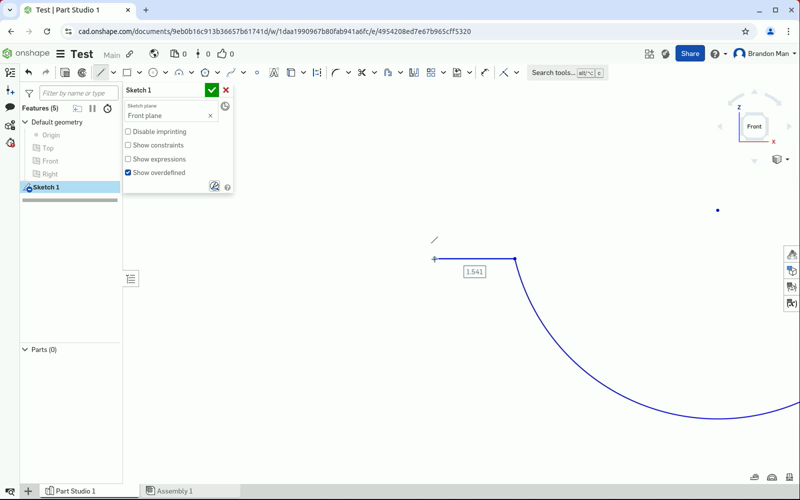
scroll(-6)
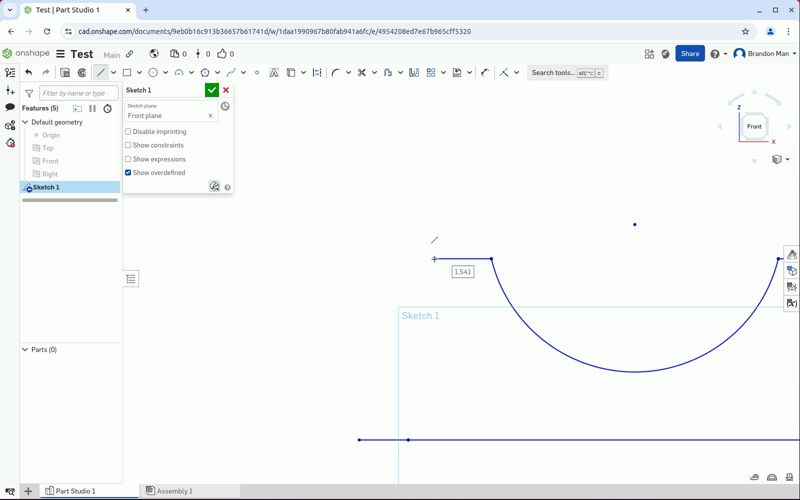
scroll(-6)
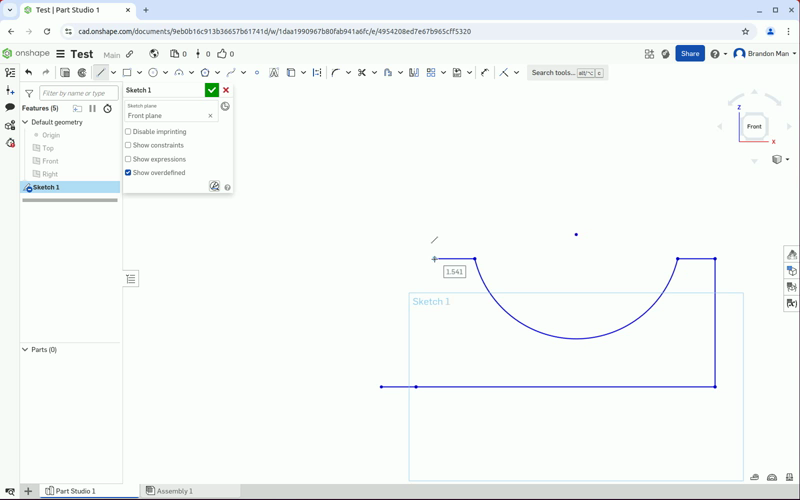
scroll(-6)
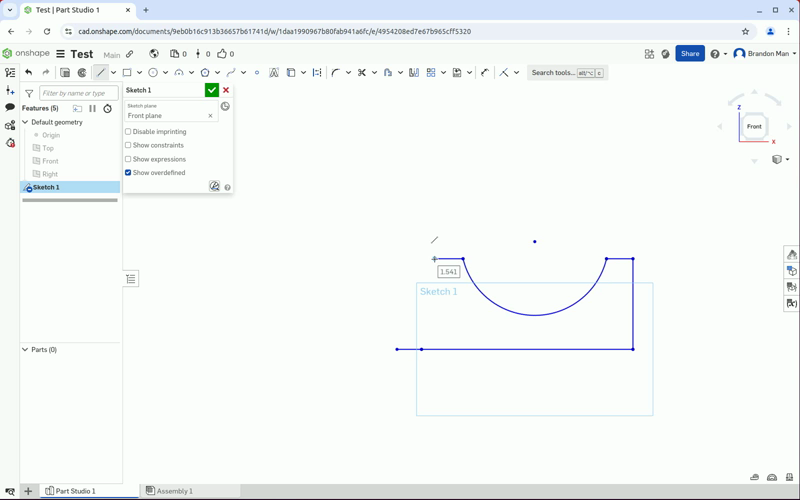
scroll(-6)
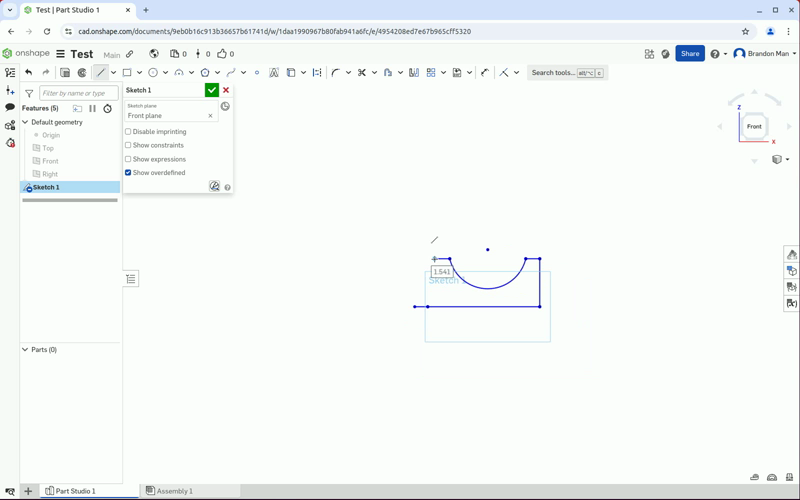
scroll(-6)
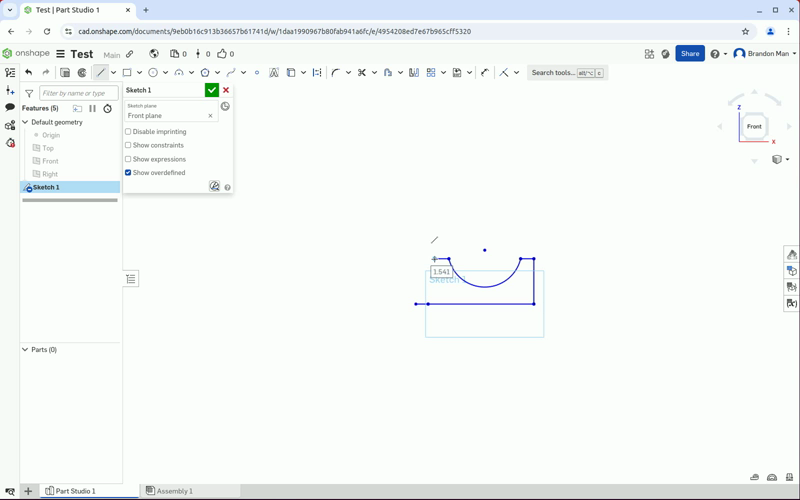
scroll(-6)
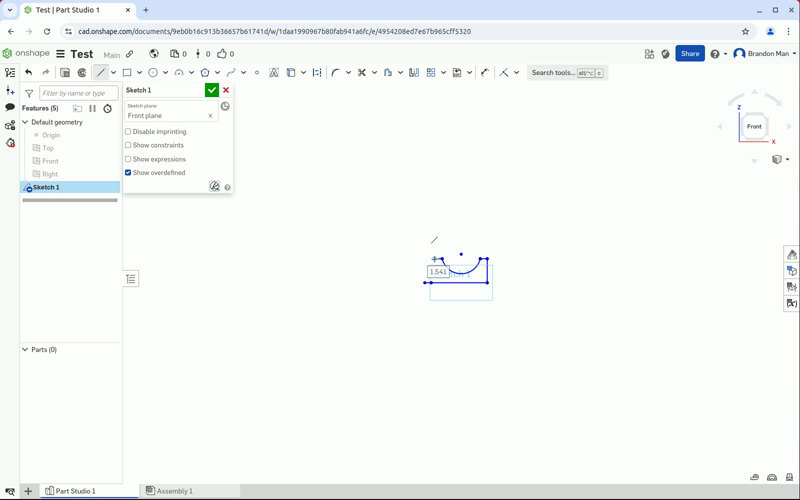
key_up(shift)
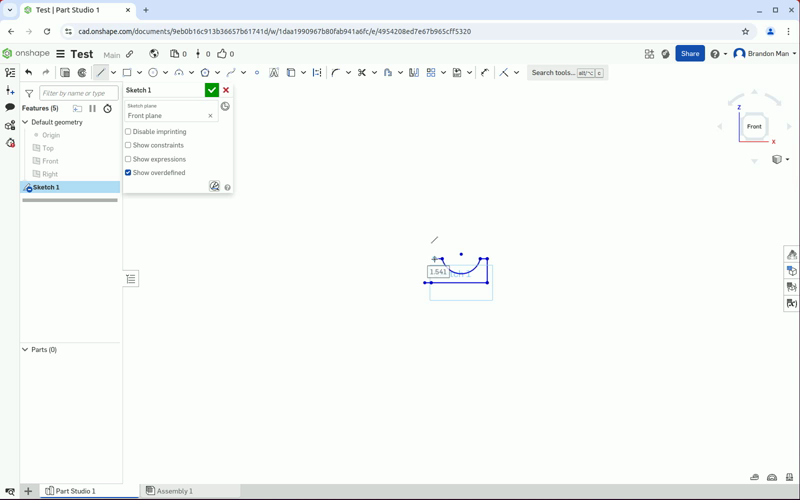
mouse_move(464, 258)
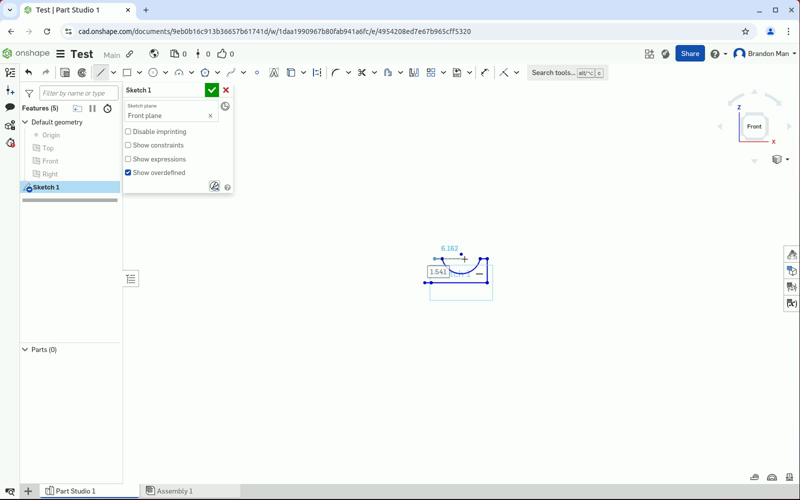
key_down(shift)
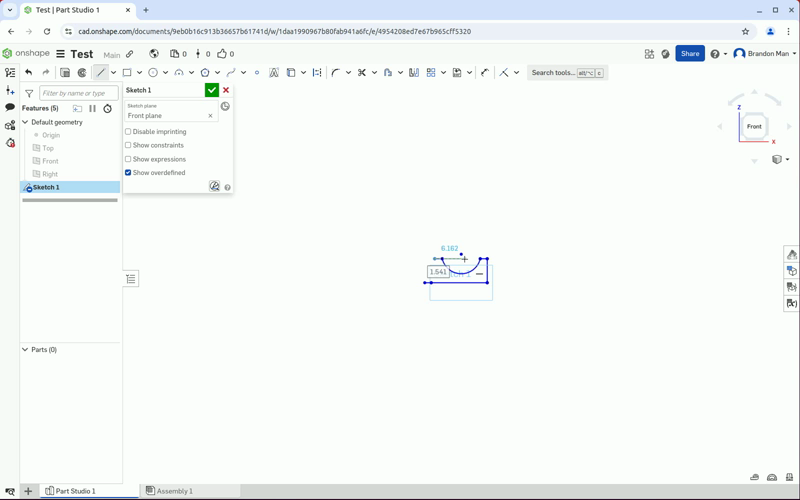
mouse_move(424, 282)
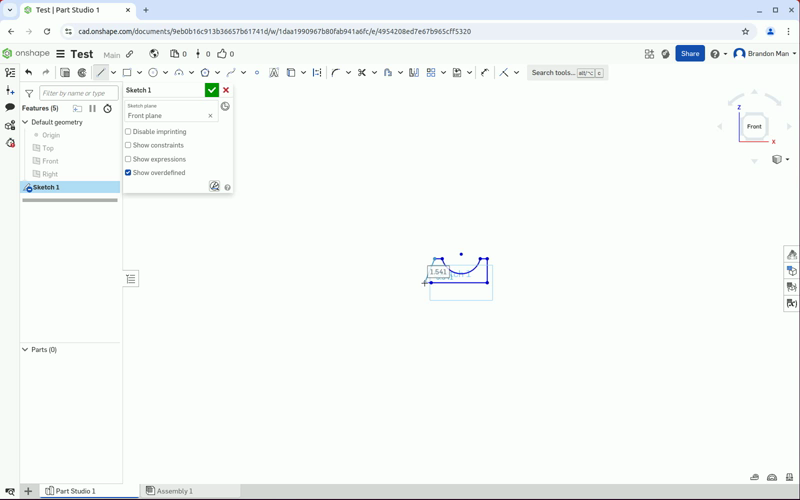
key_up(shift)
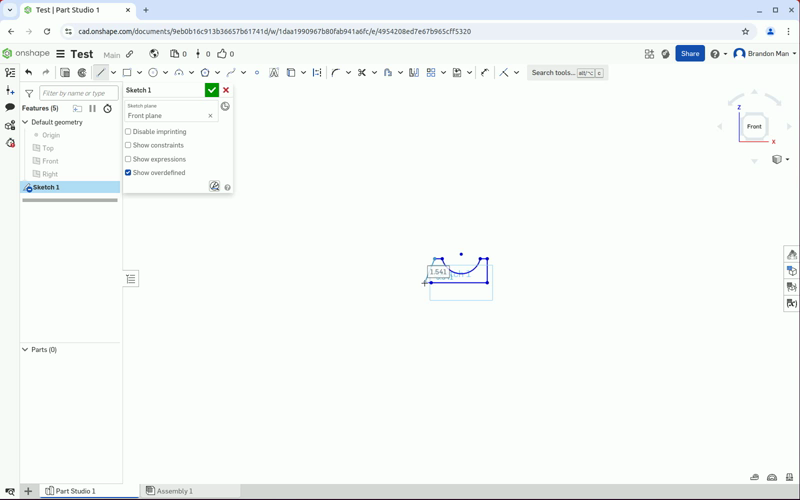
click(424, 282)
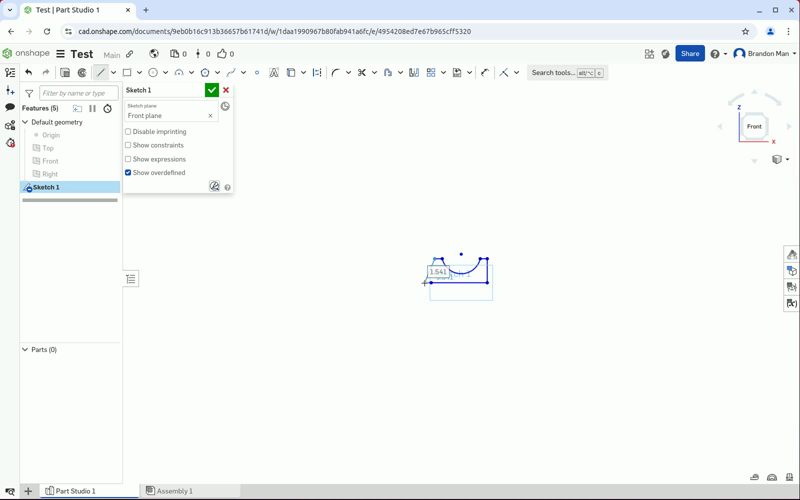
key(esc)
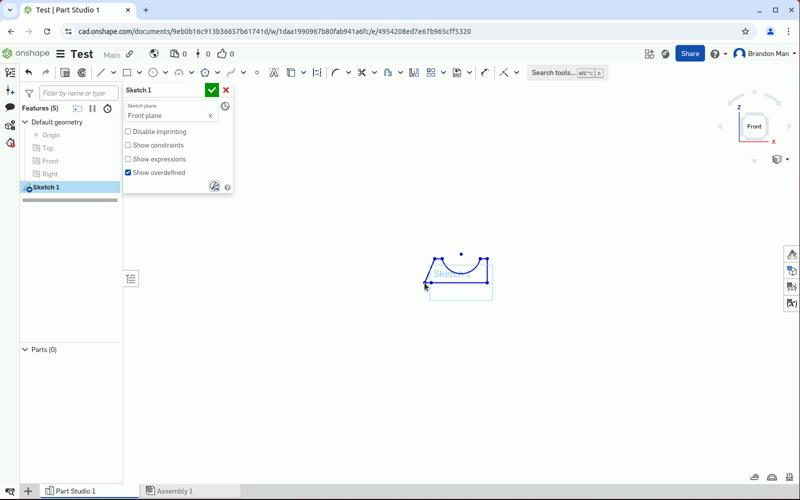
mouse_move(485, 271)
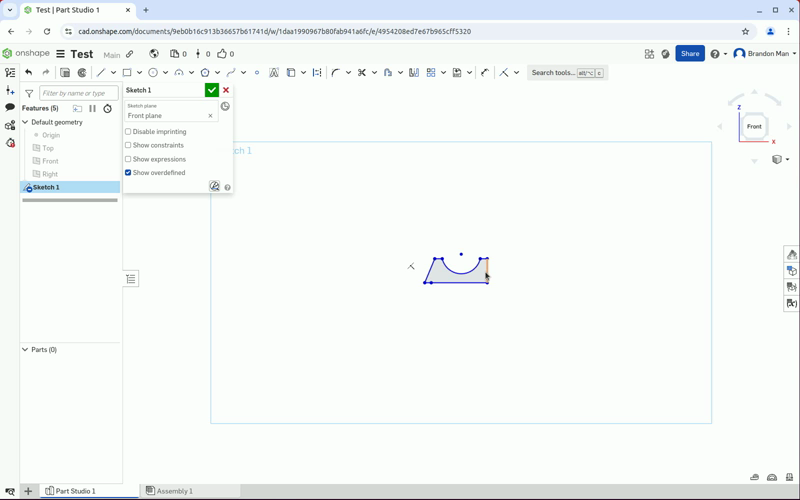
scroll(6)
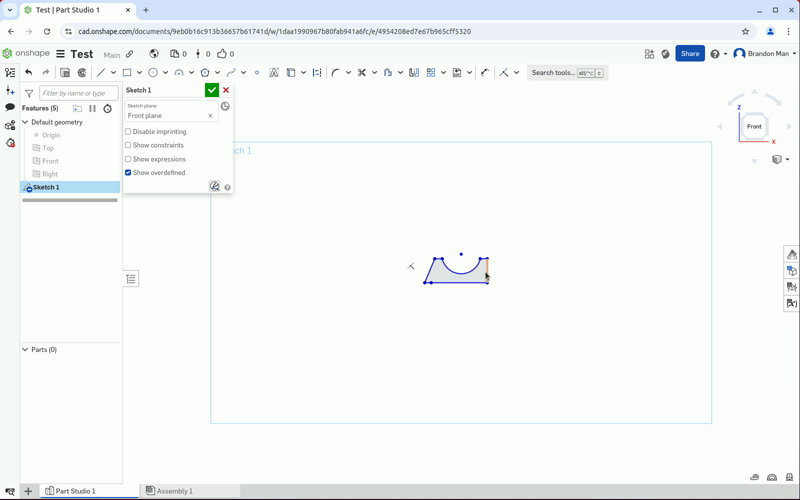
scroll(6)
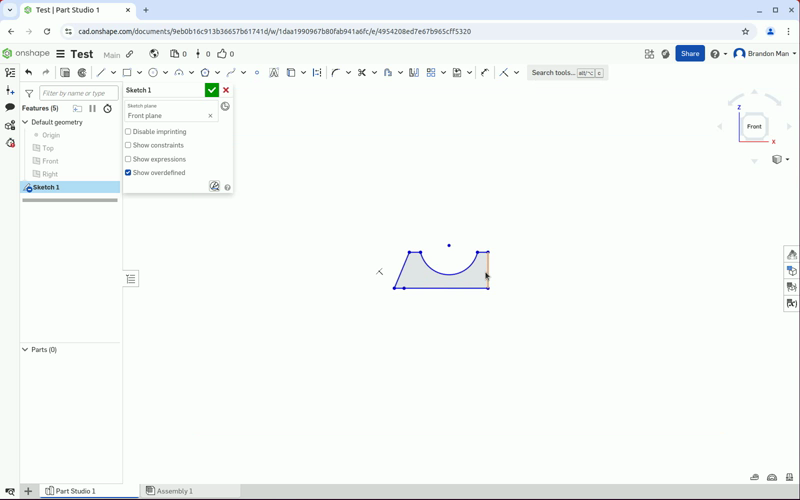
scroll(6)
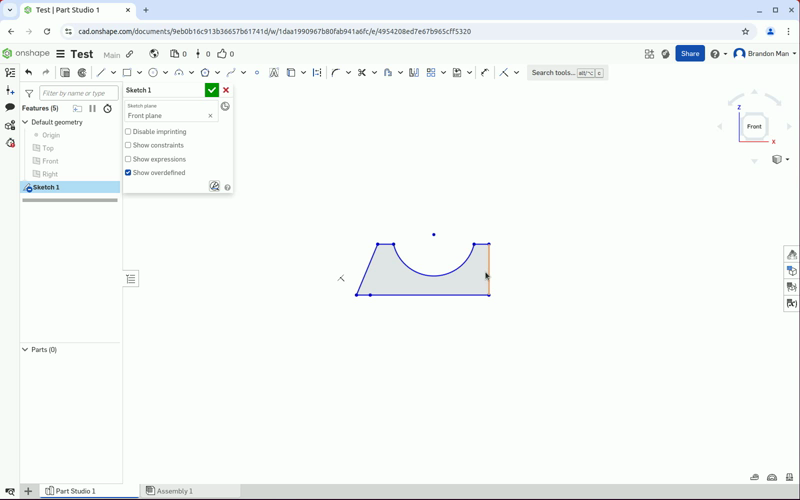
scroll(6)
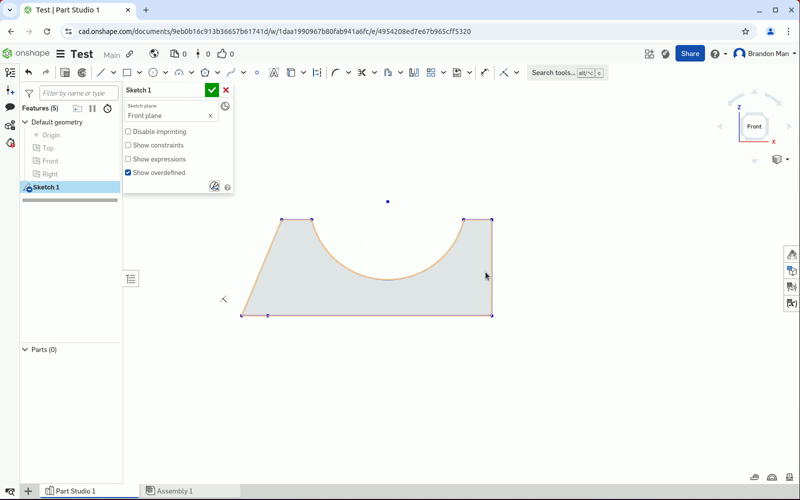
scroll(6)
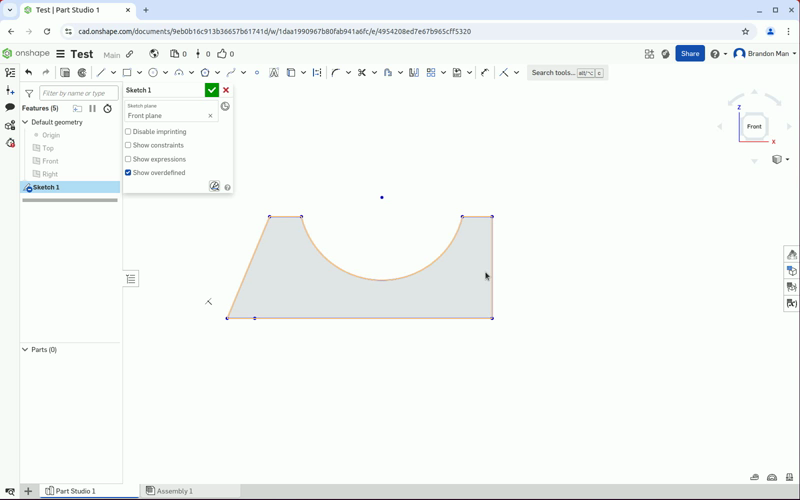
scroll(6)
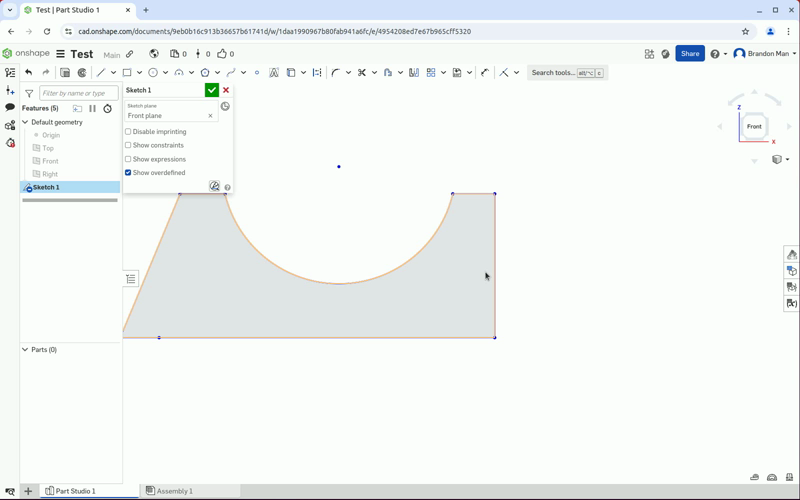
scroll(6)
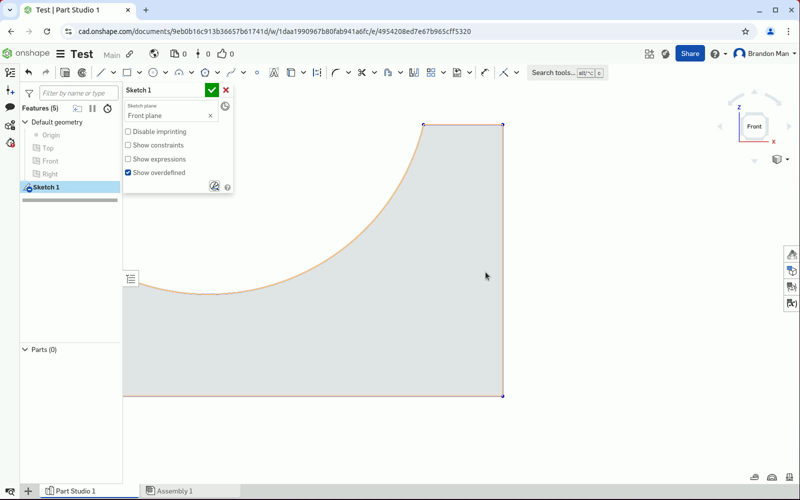
click(485, 271)
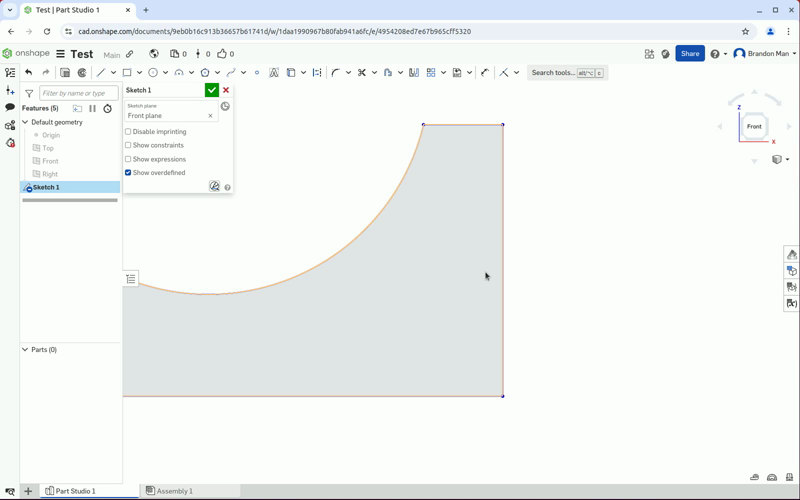
scroll(-6)
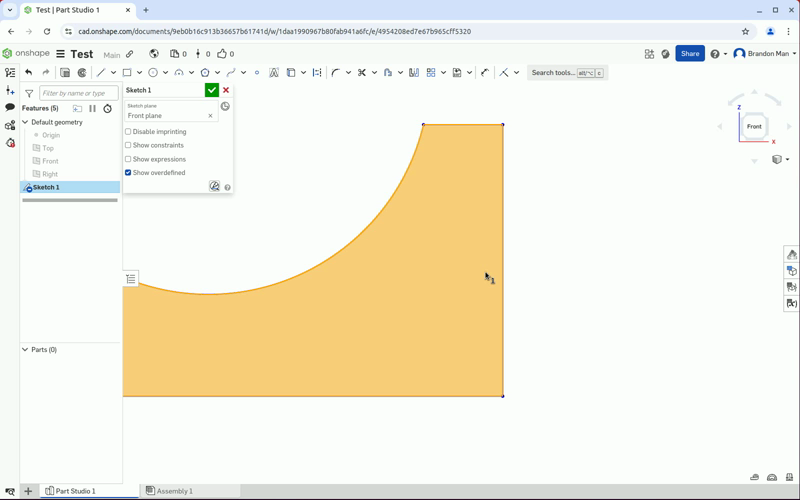
scroll(-6)
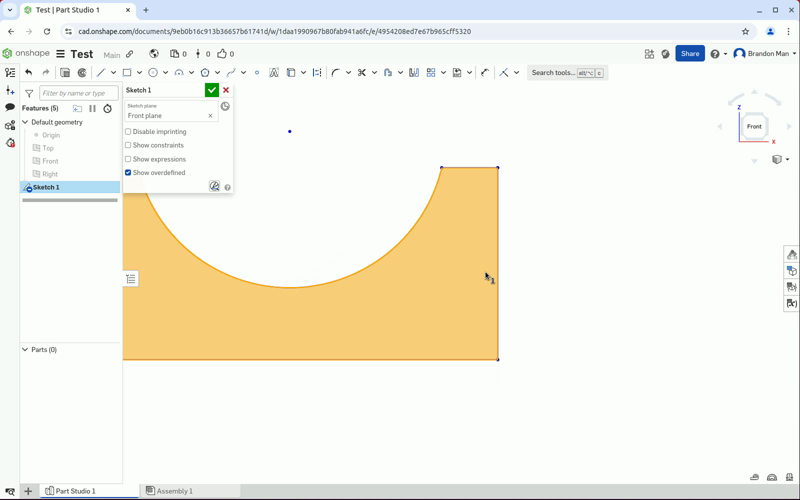
scroll(-6)
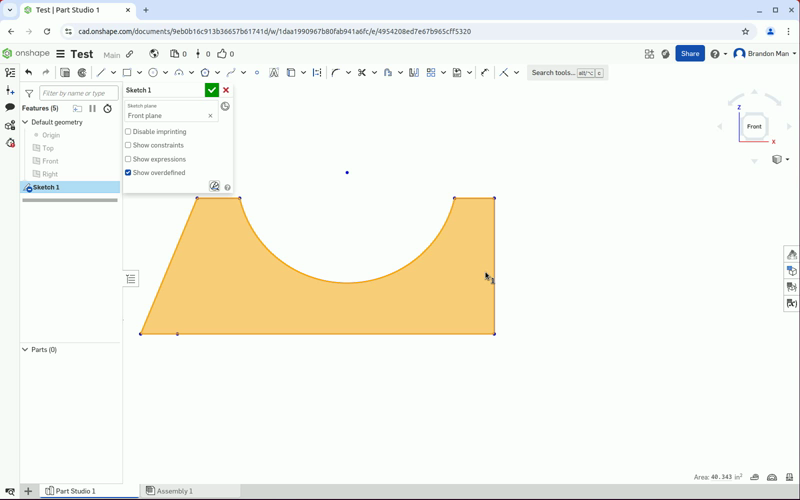
scroll(-6)
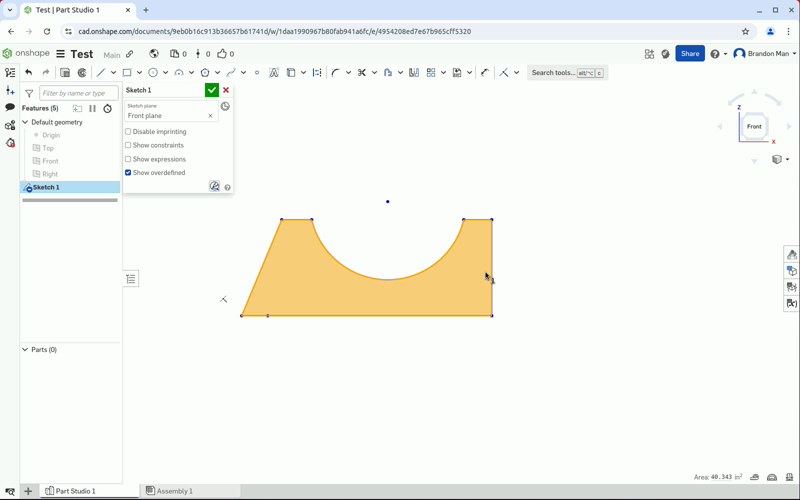
scroll(-6)
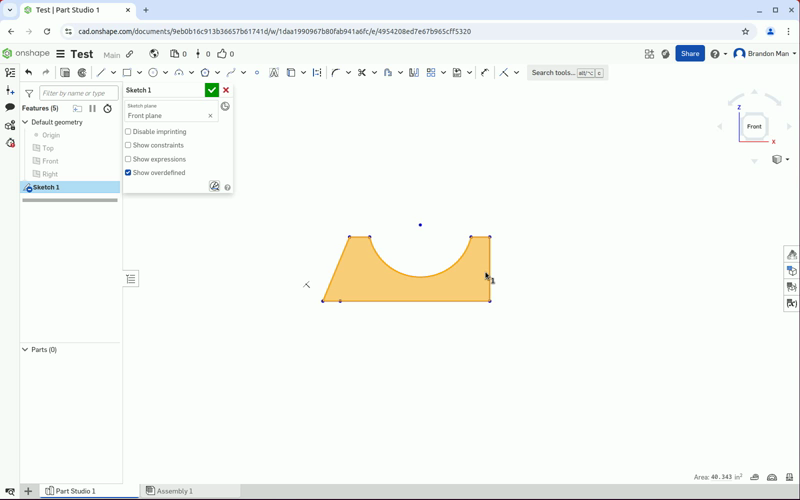
scroll(-6)
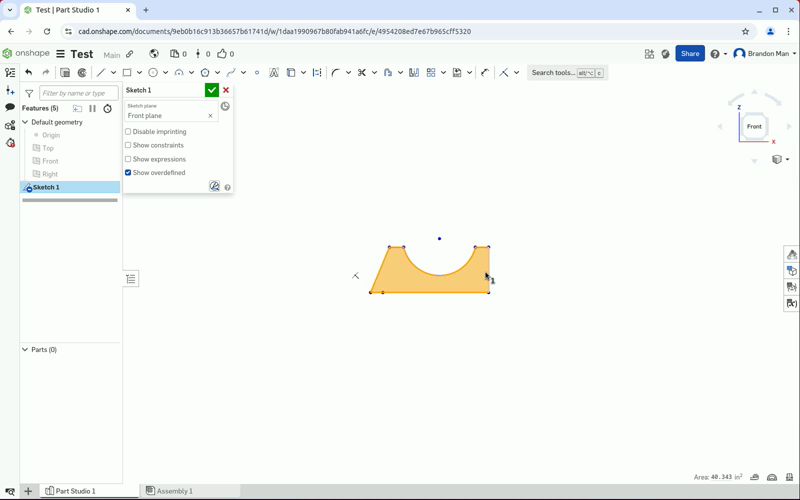
scroll(-6)
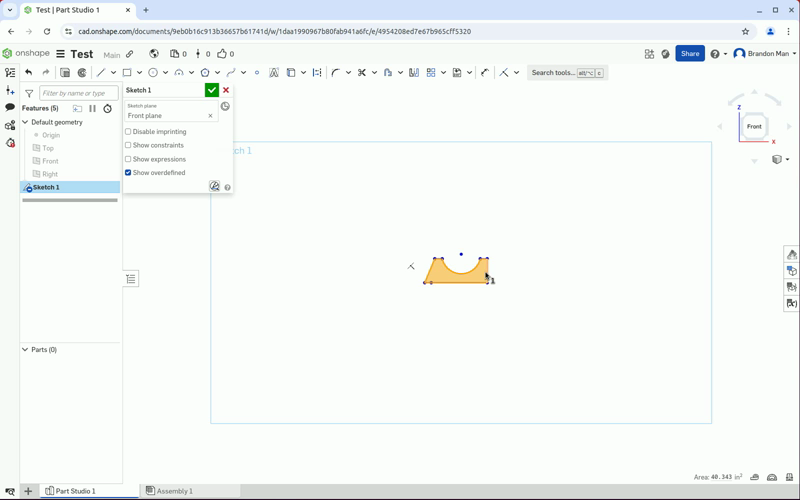
mouse_move(73, 352)
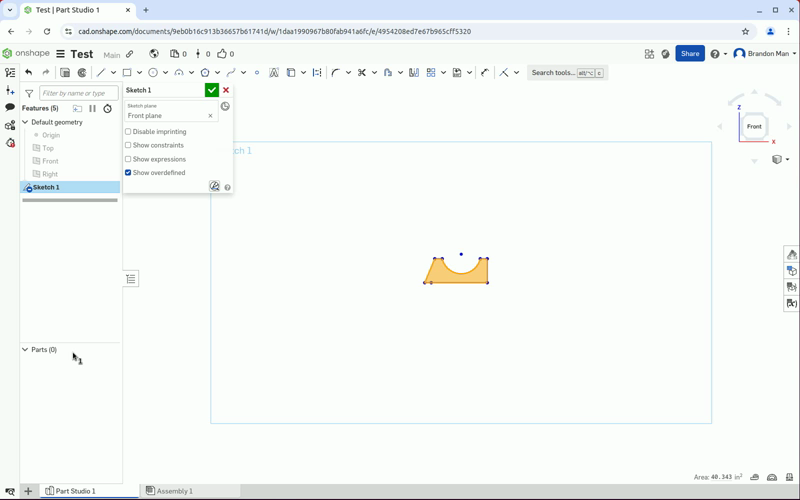
key(shift+y)
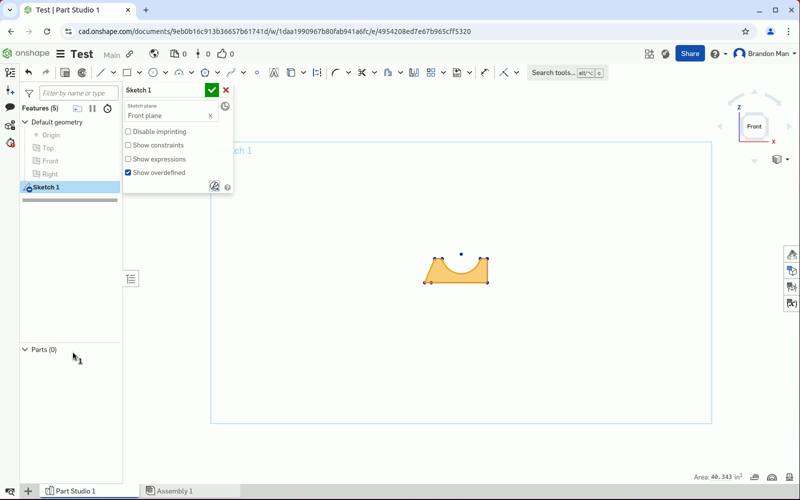
key(shift+e)
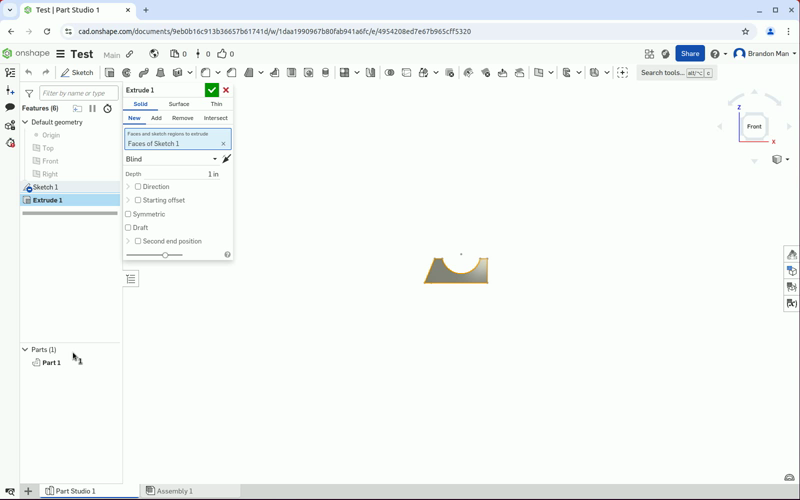
mouse_move(143, 106)
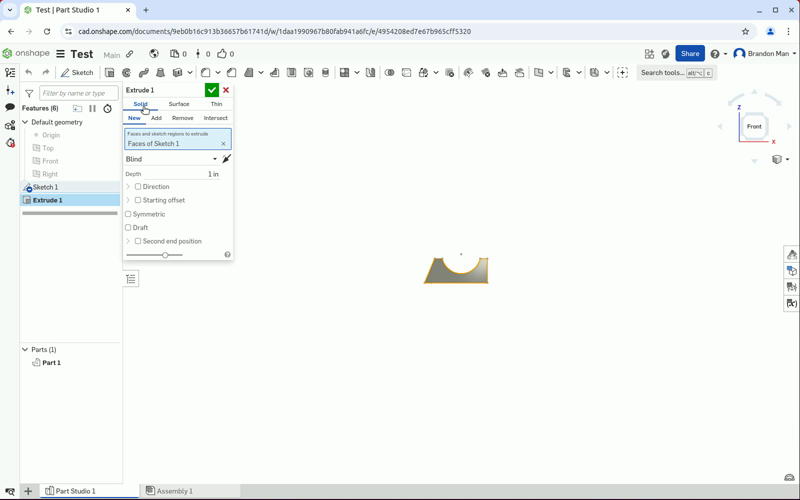
click(143, 106)
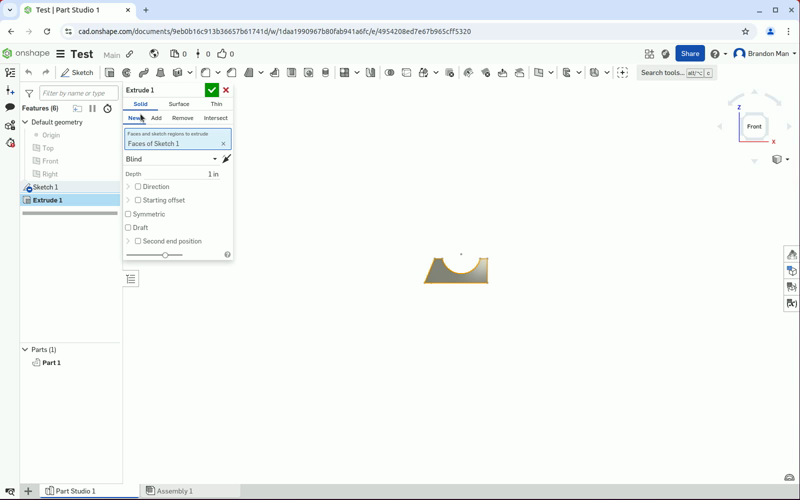
mouse_move(137, 120)
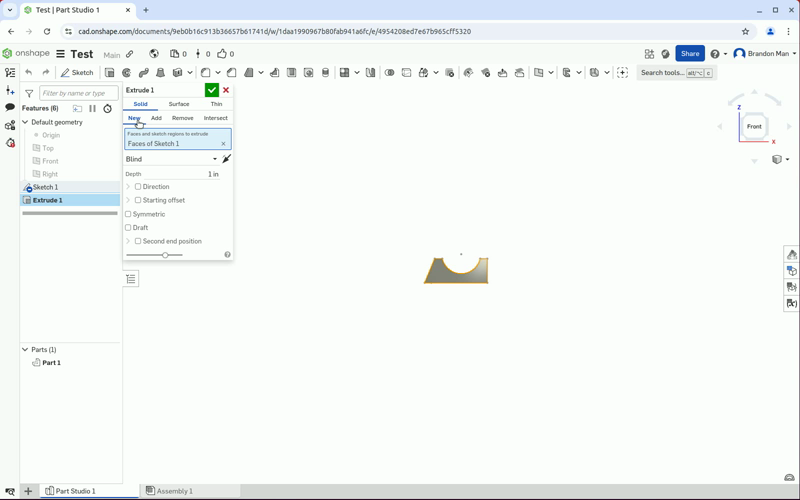
click(137, 120)
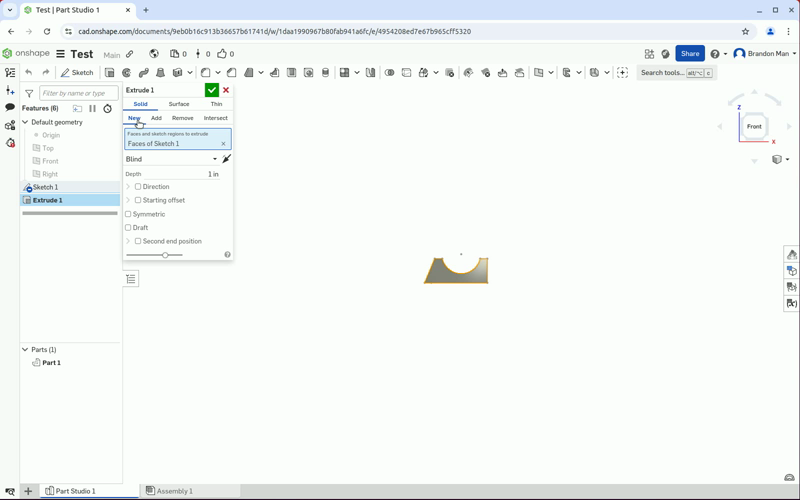
key(tab, 4)
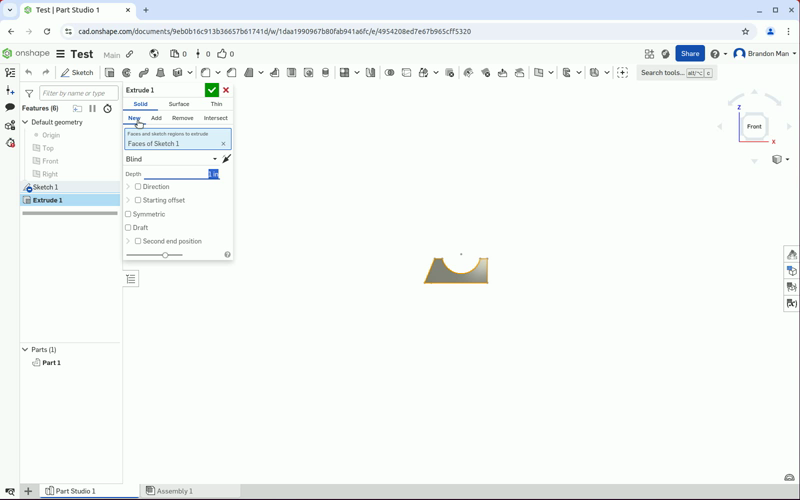
text(23.108)
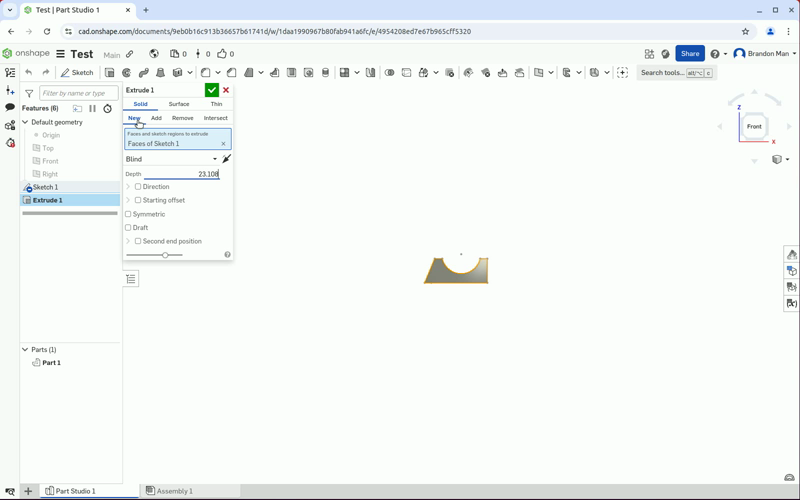
key(enter)
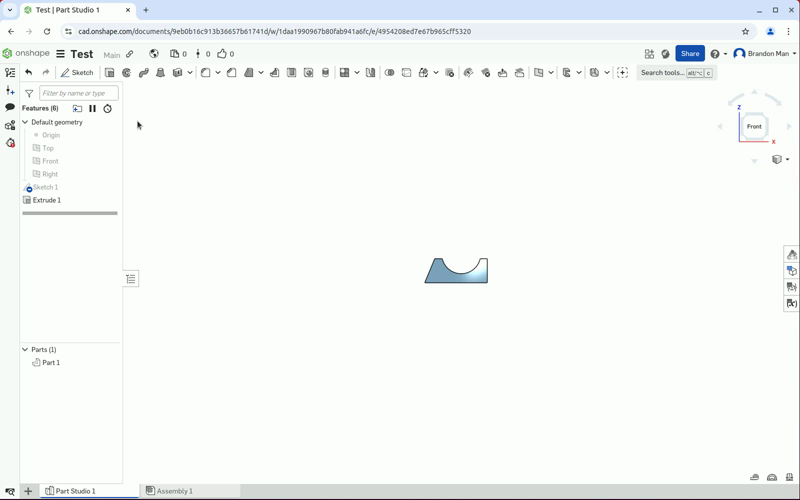
key(shift+h)
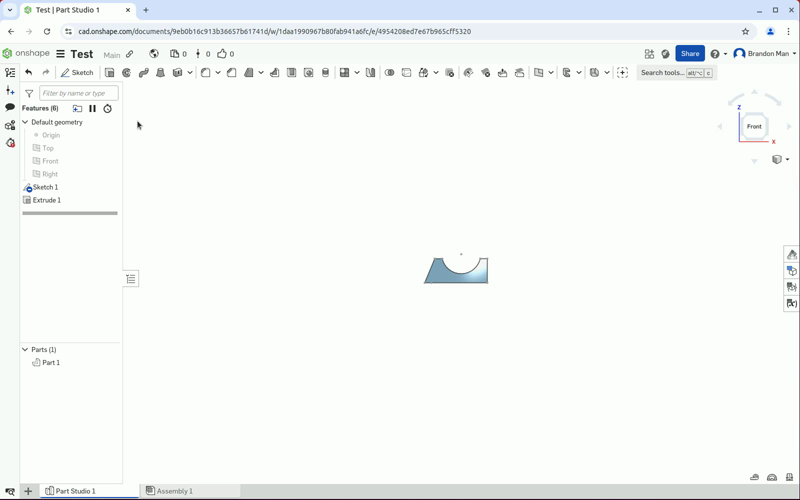
key(shift+h)
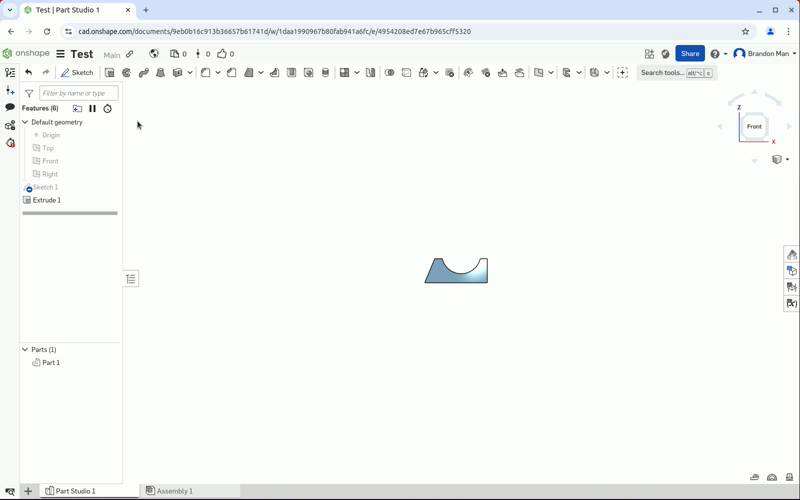
mouse_move(73, 189)
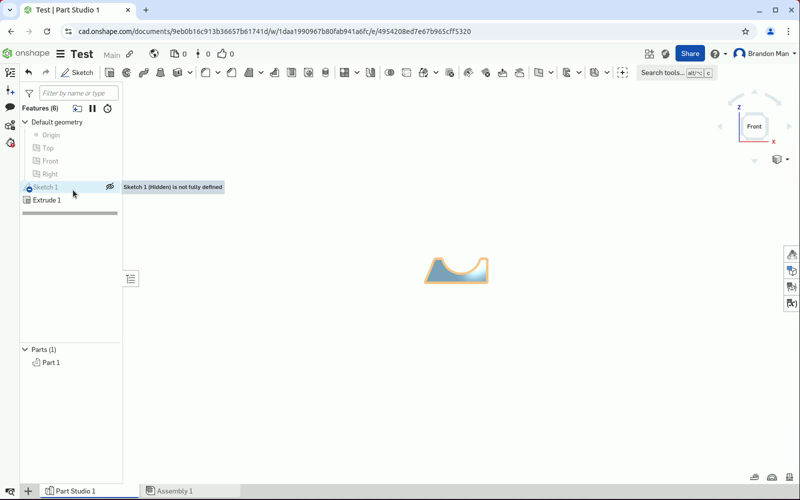
click(73, 189)
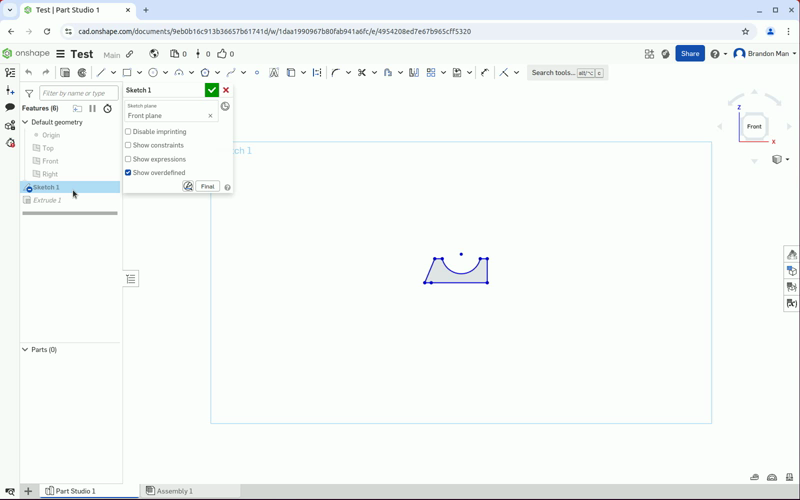
mouse_move(229, 92)
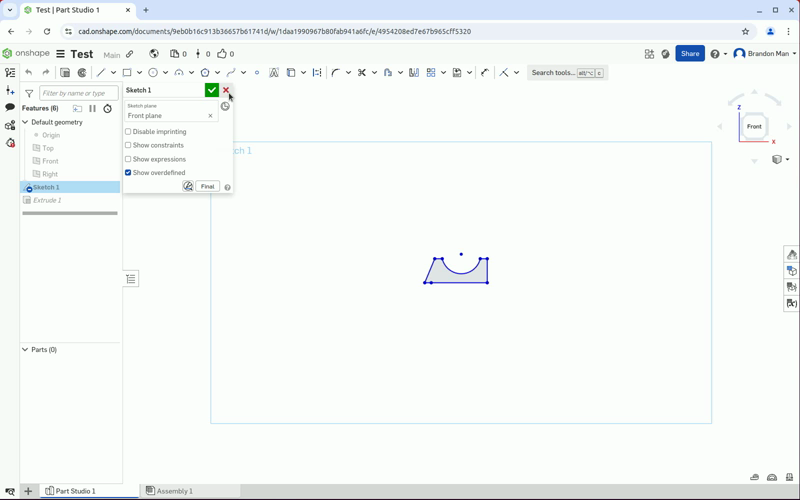
click(229, 92)
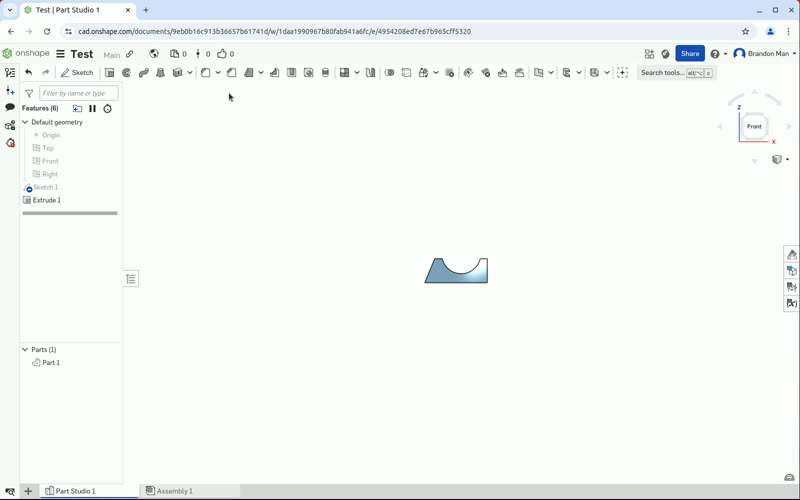
mouse_move(73, 352)
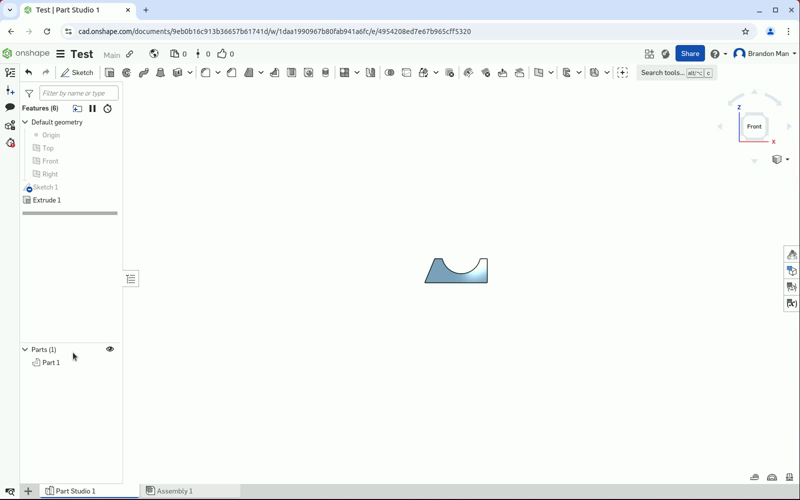
key(y)
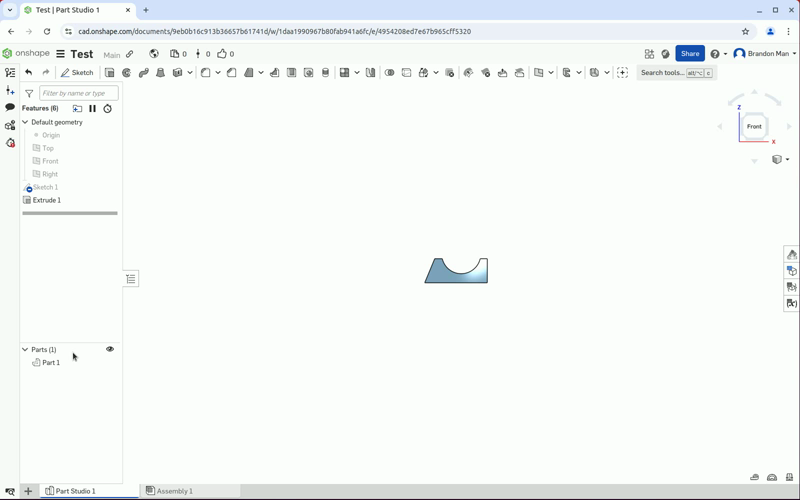
key(shift+p)
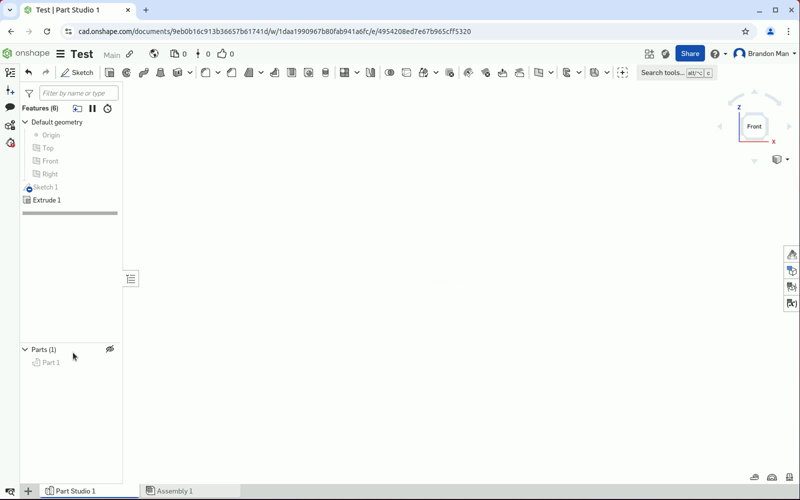
key(space)
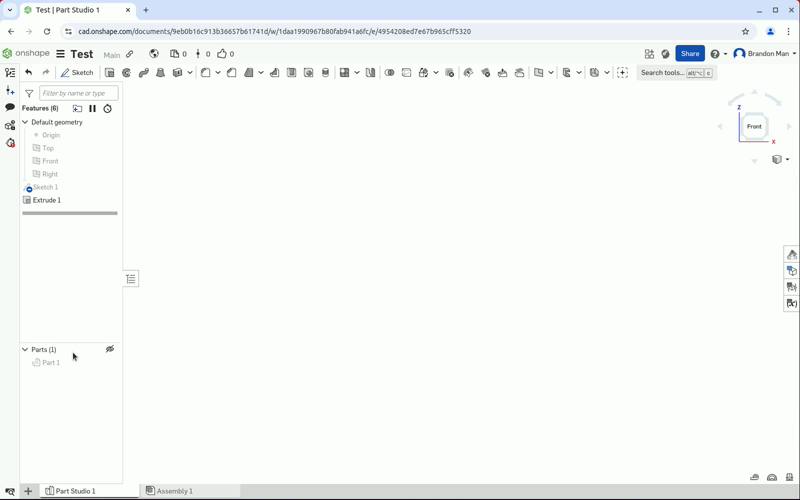
key_down(shift)
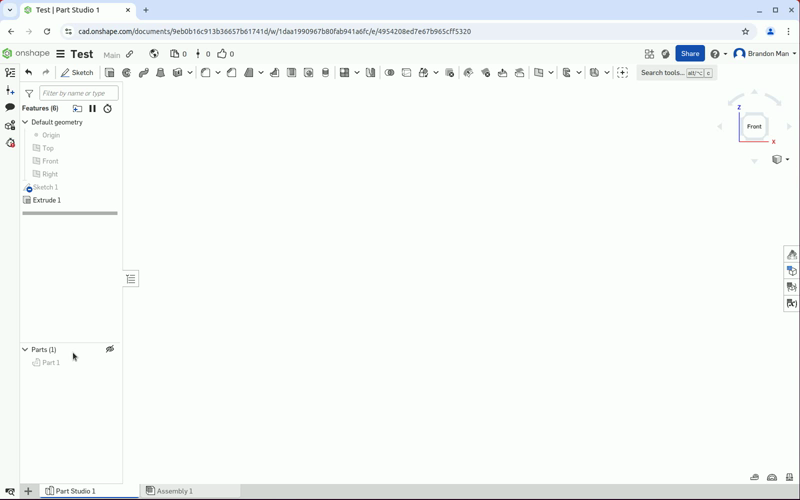
key(left)
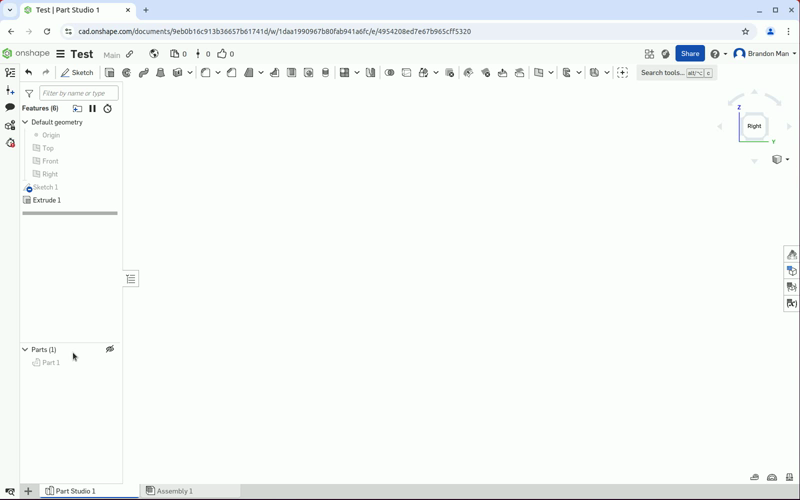
key_up(shift)
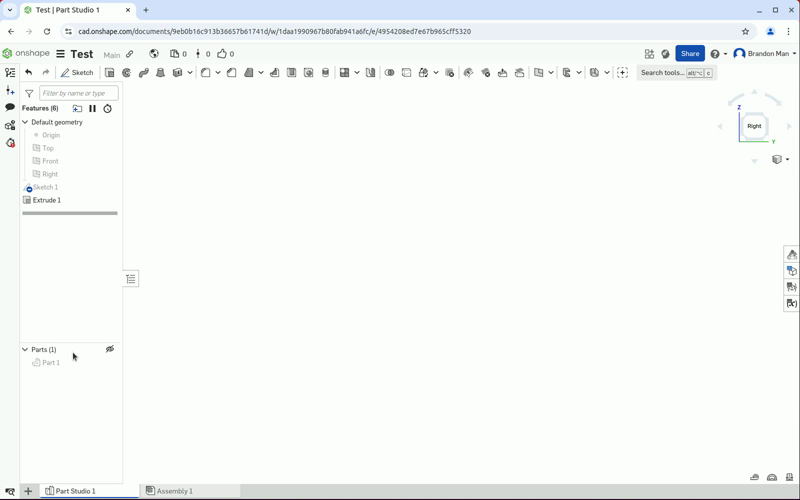
mouse_move(73, 352)
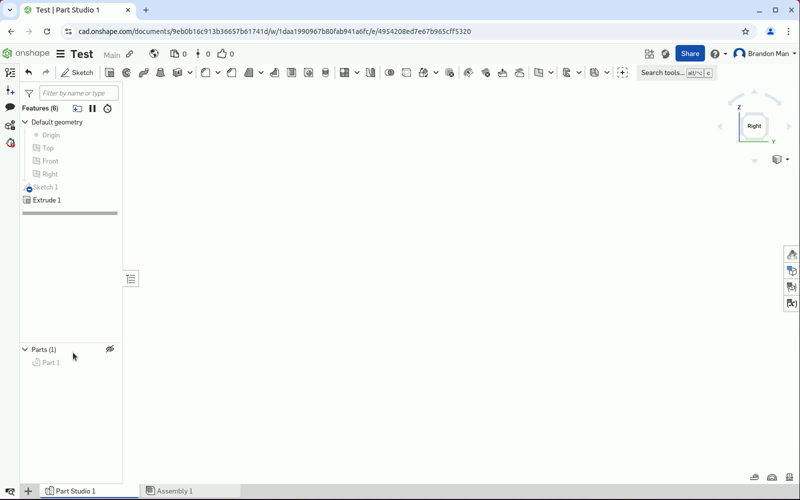
key(shift+y)
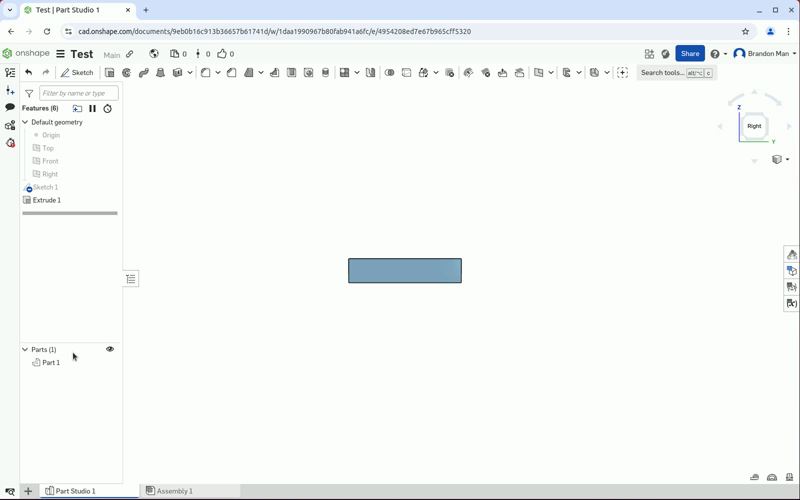
mouse_move(541, 75)
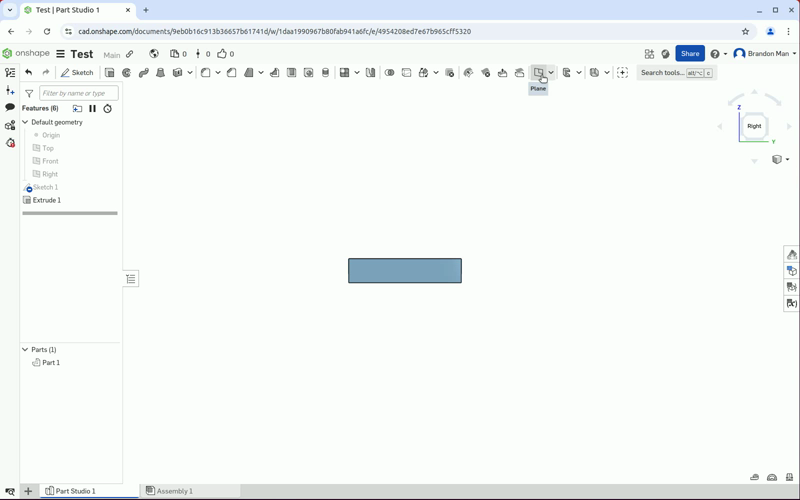
click(541, 75)
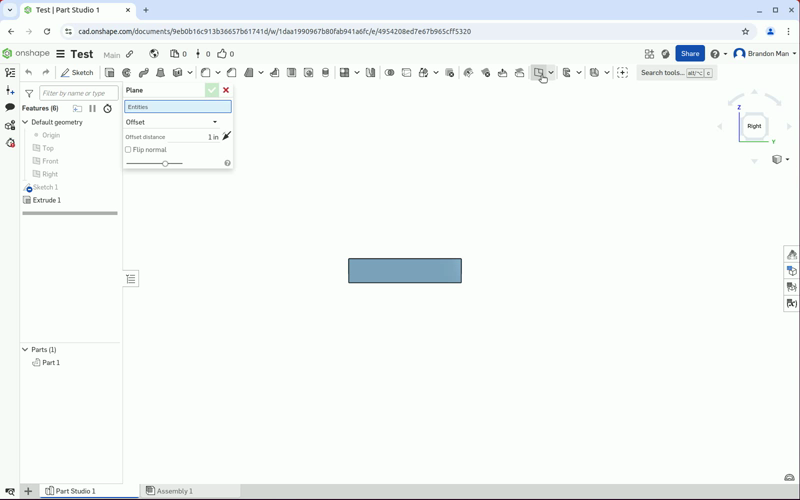
mouse_move(73, 176)
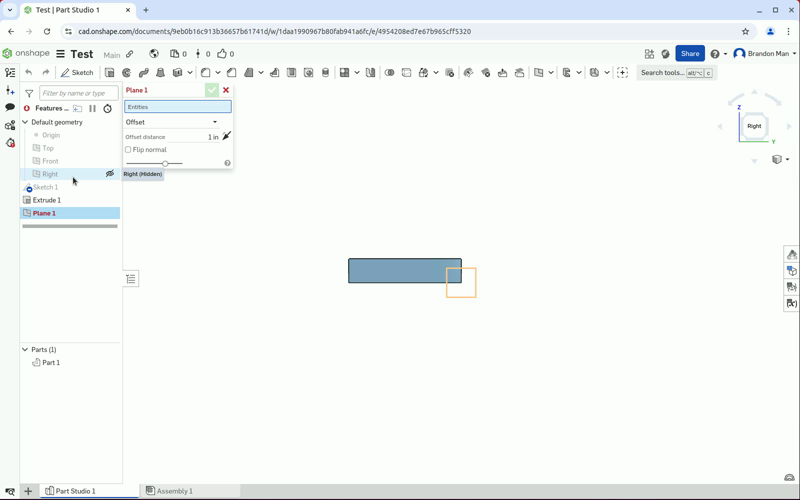
click(73, 176)
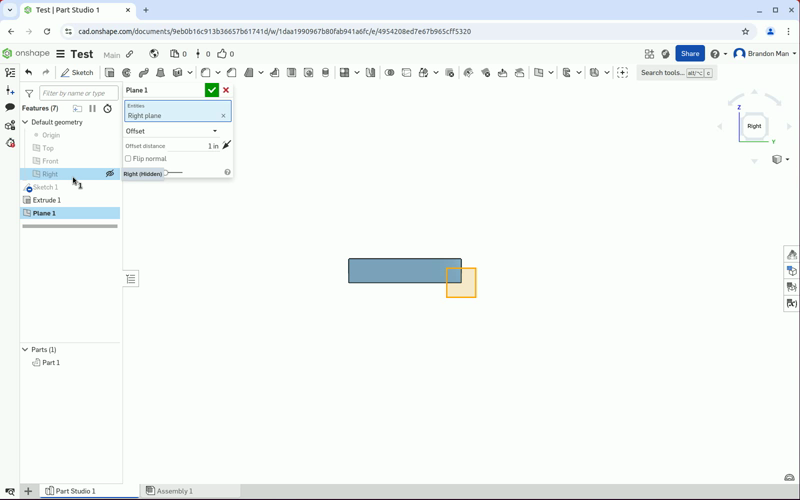
key(tab, 2)
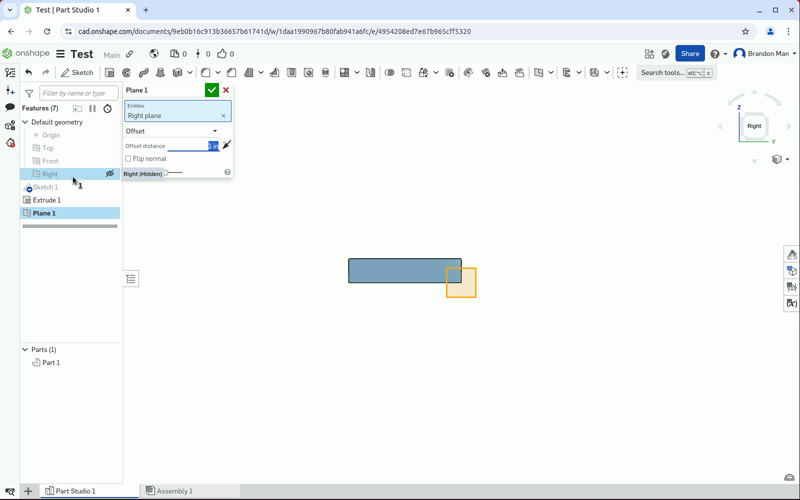
text(5.299)
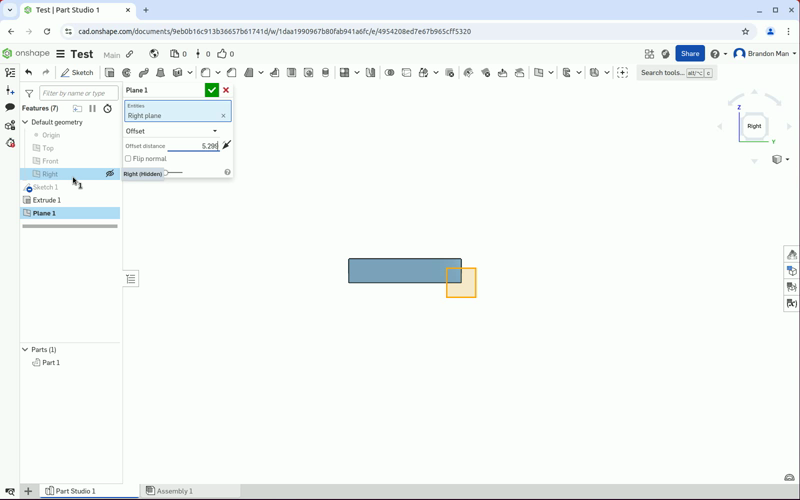
key(enter, 2)
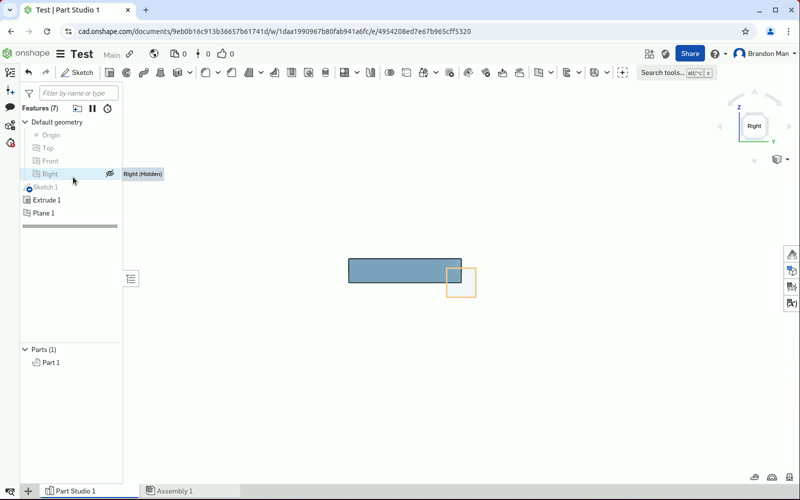
key(shift+s)
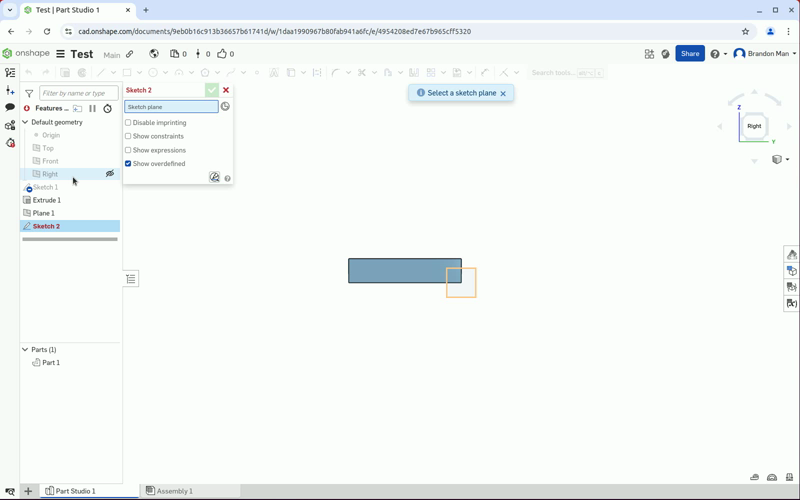
mouse_move(73, 215)
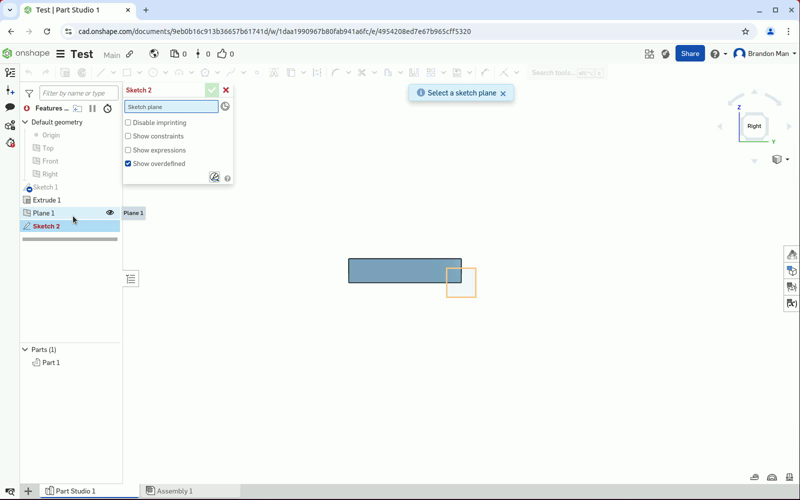
click(73, 215)
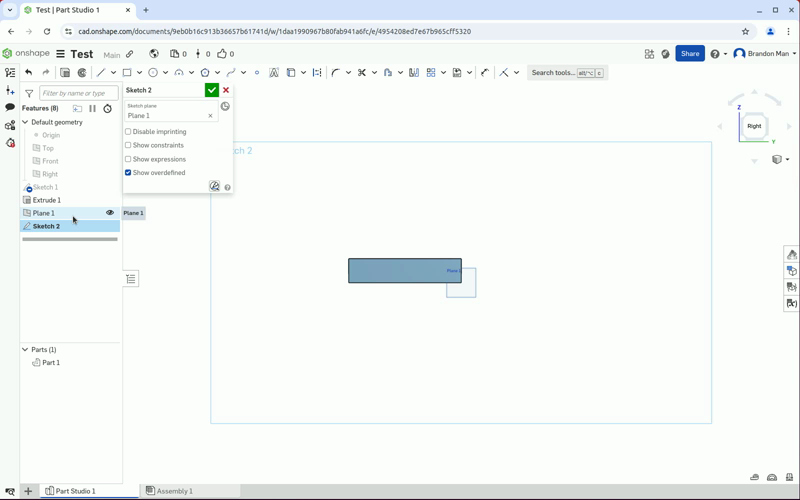
mouse_move(73, 352)
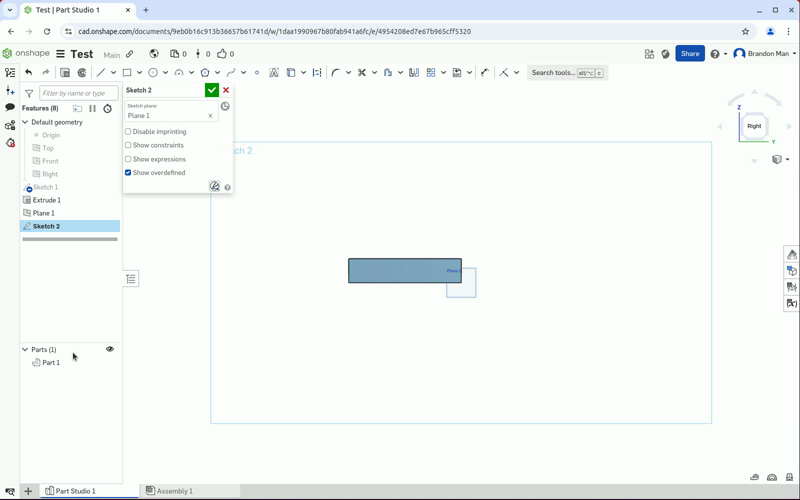
key(y)
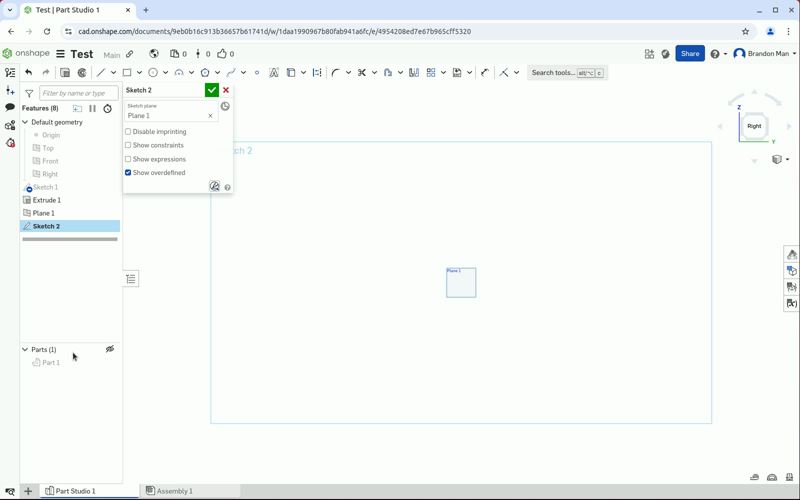
key(l)
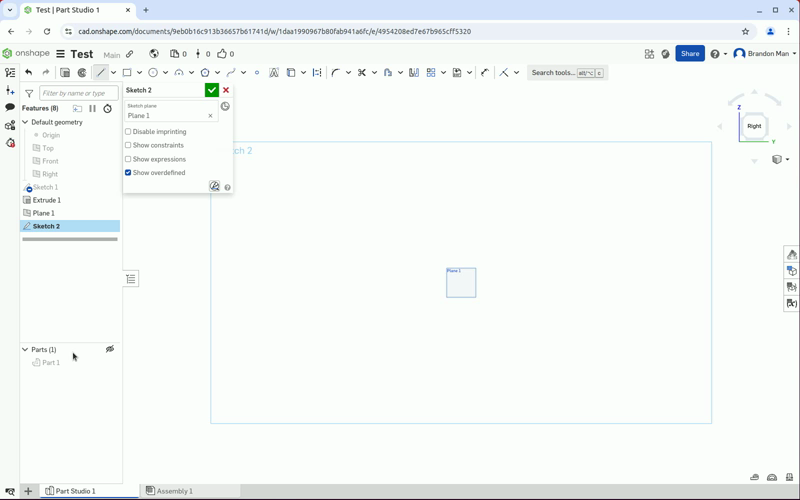
key_down(shift)
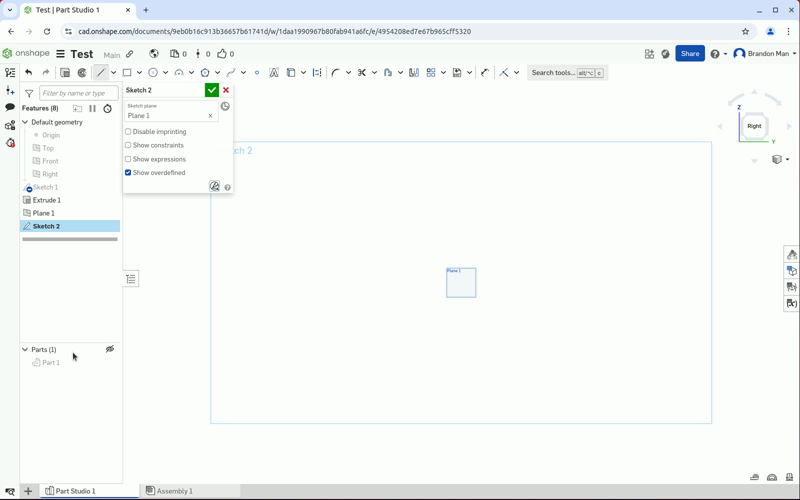
mouse_move(348, 282)
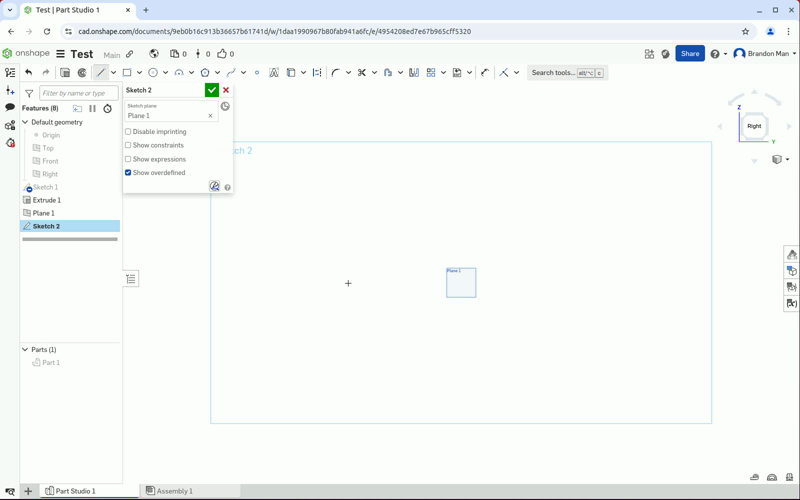
click(348, 282)
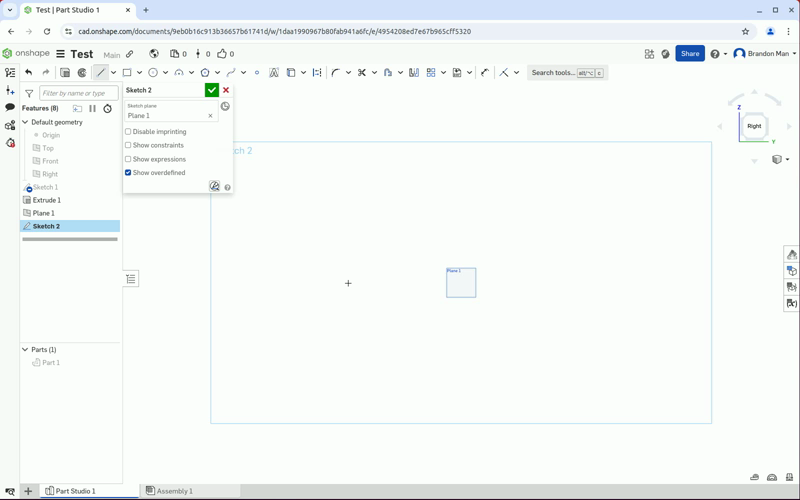
key_up(shift)
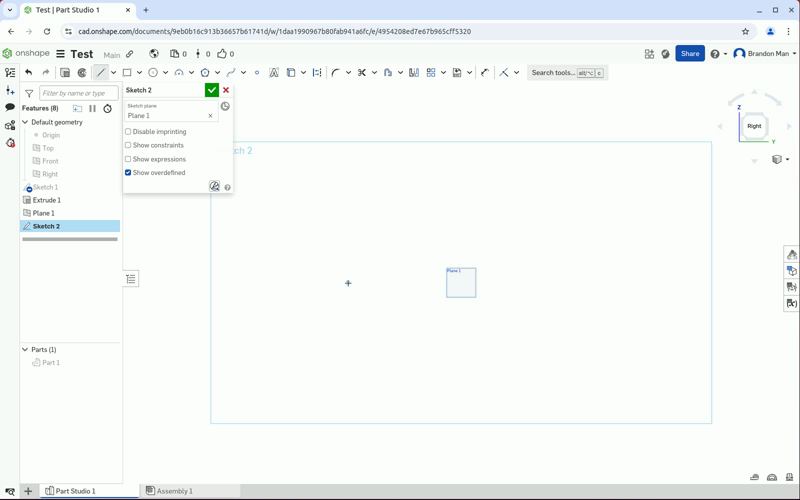
key_down(shift)
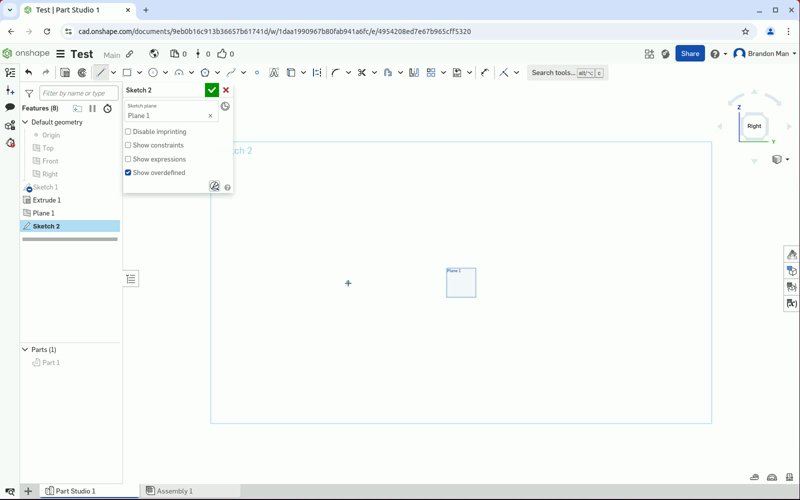
mouse_move(378, 282)
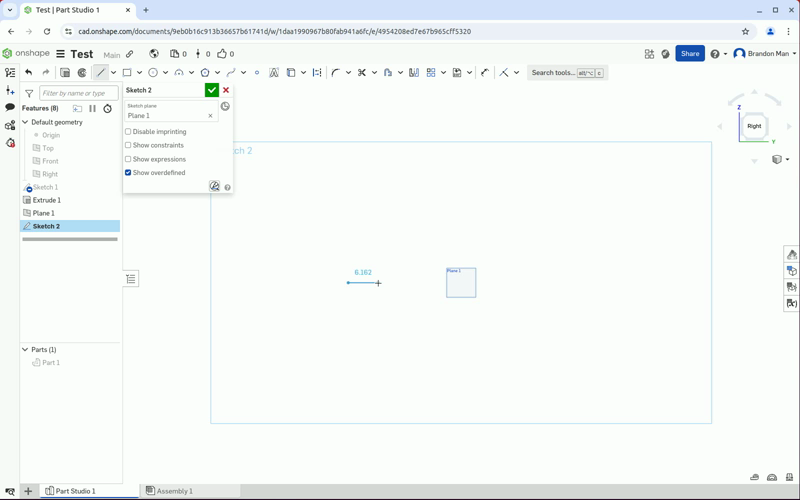
mouse_move(359, 257)
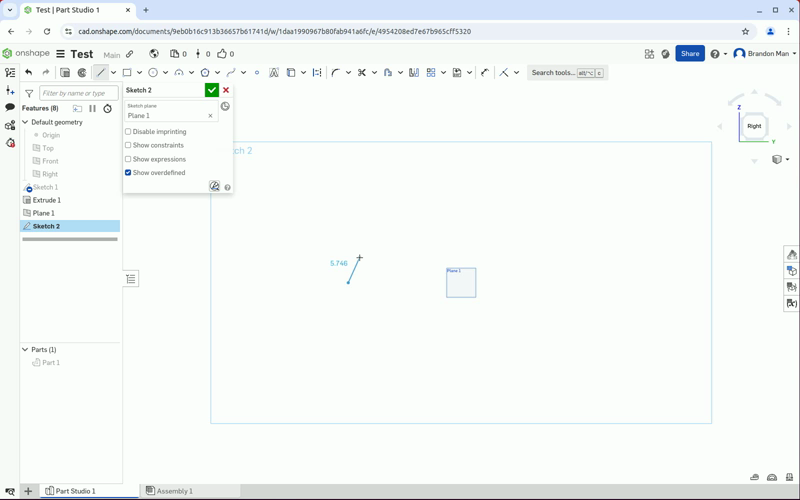
click(359, 257)
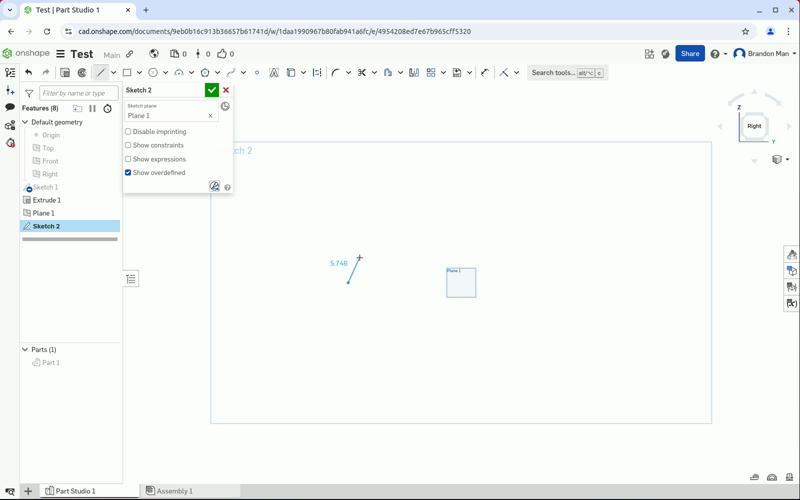
key_up(shift)
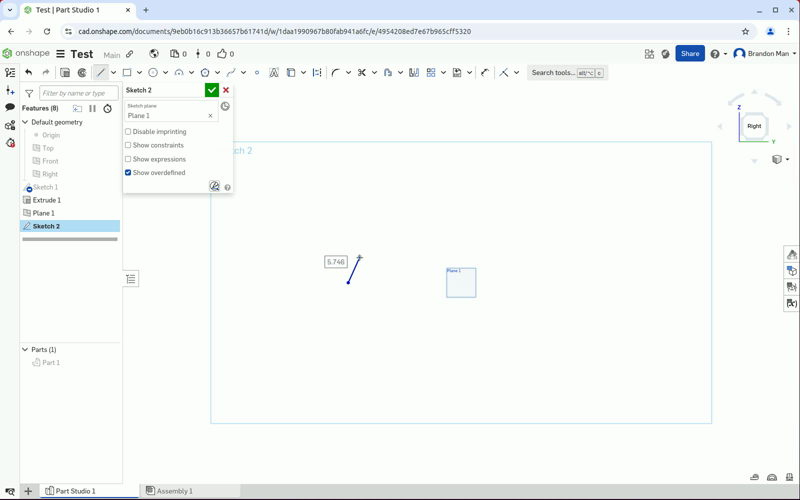
key_down(shift)
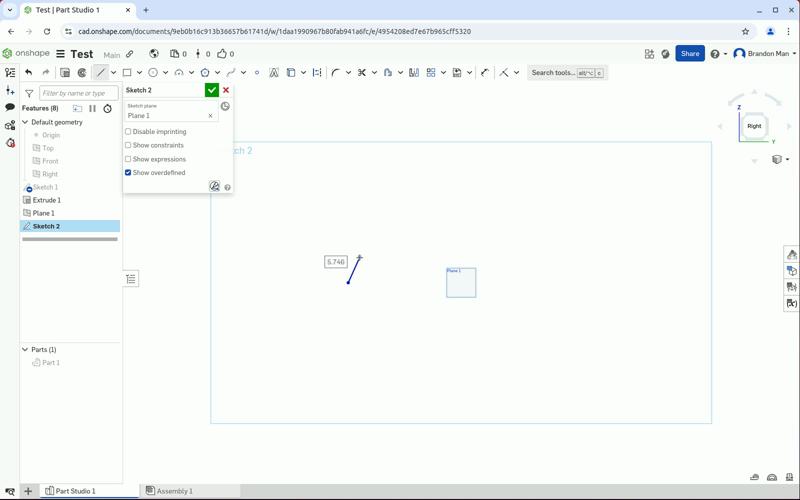
mouse_move(389, 257)
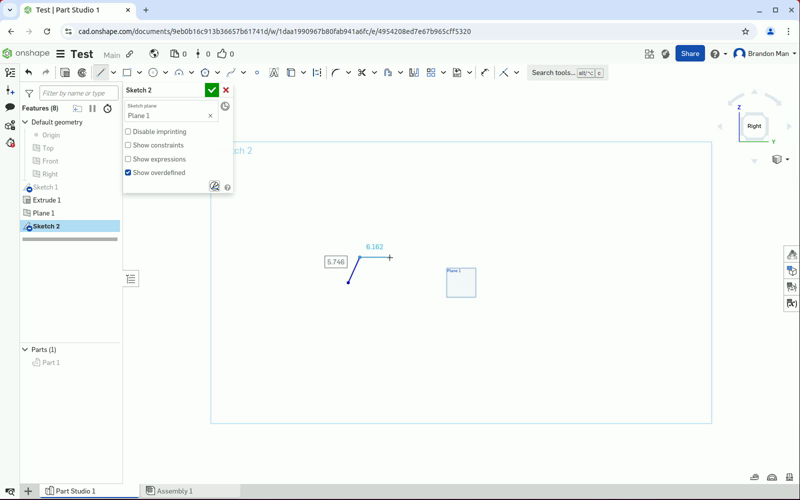
mouse_move(348, 257)
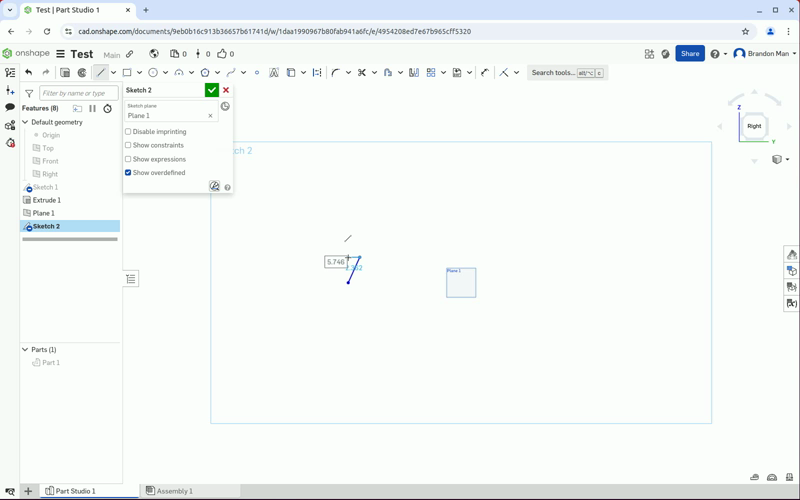
click(348, 257)
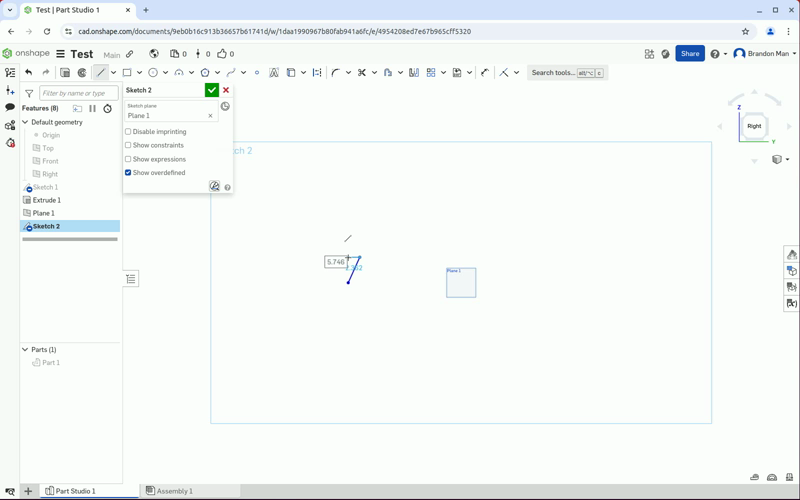
key_up(shift)
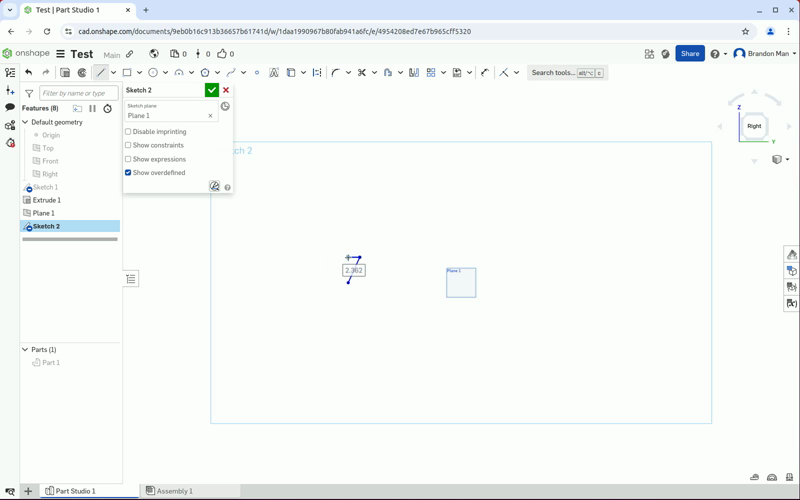
mouse_move(378, 257)
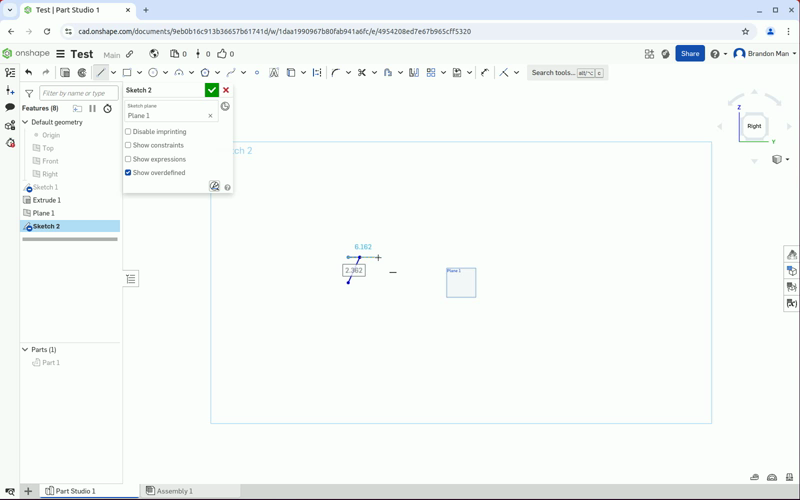
key_down(shift)
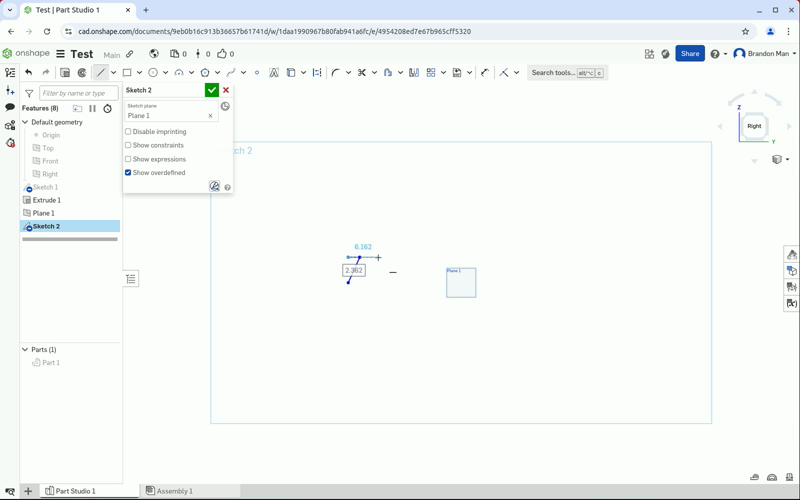
mouse_move(348, 282)
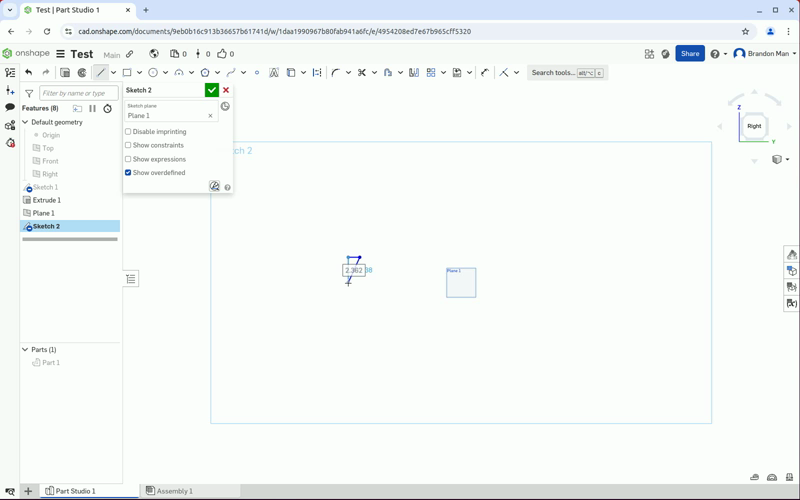
key_up(shift)
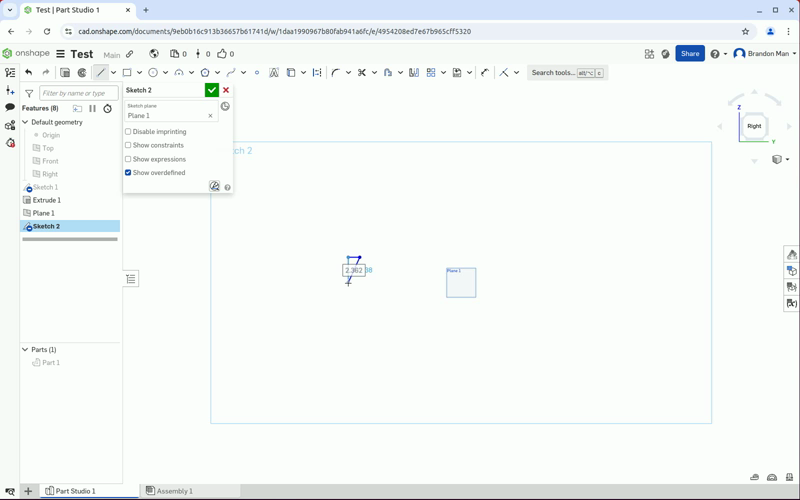
click(348, 282)
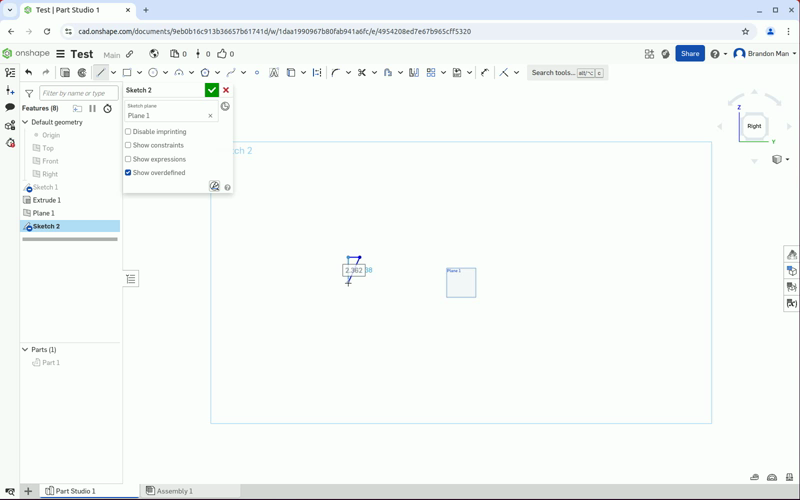
key(esc)
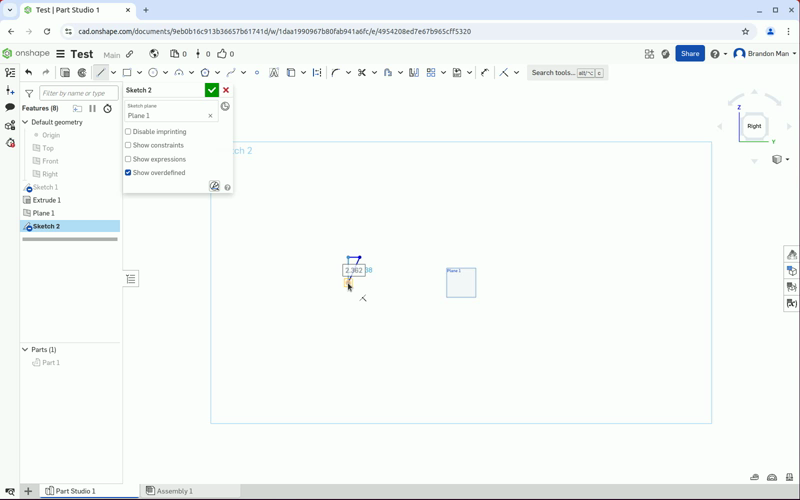
mouse_move(349, 274)
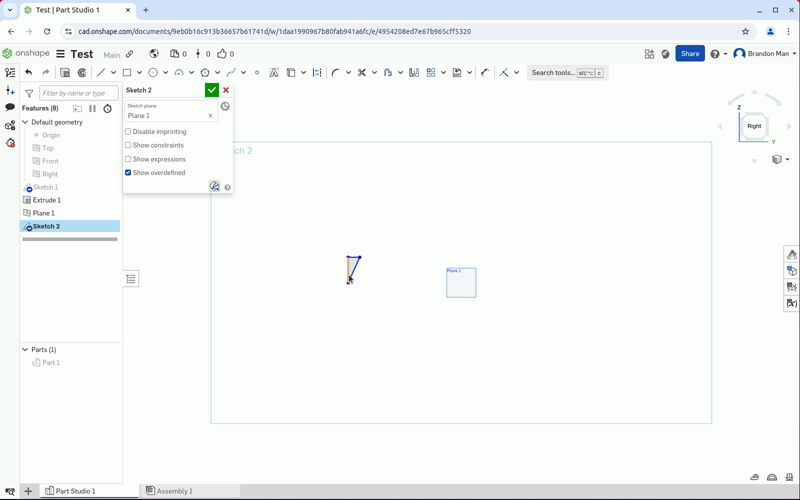
scroll(6)
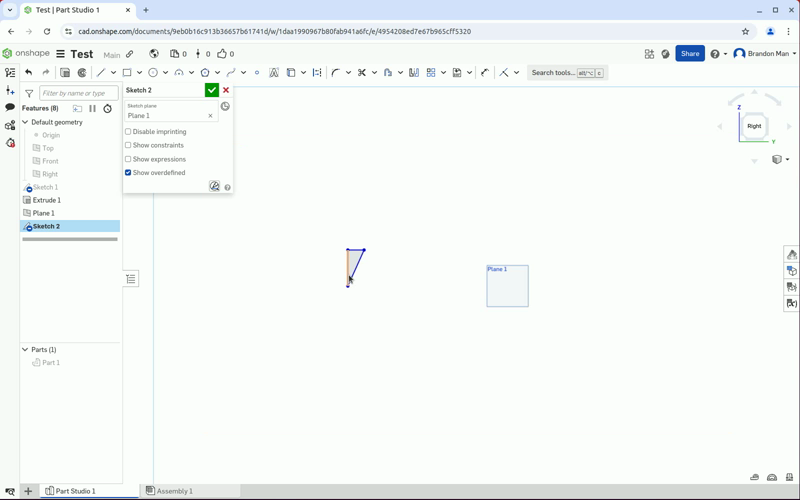
scroll(6)
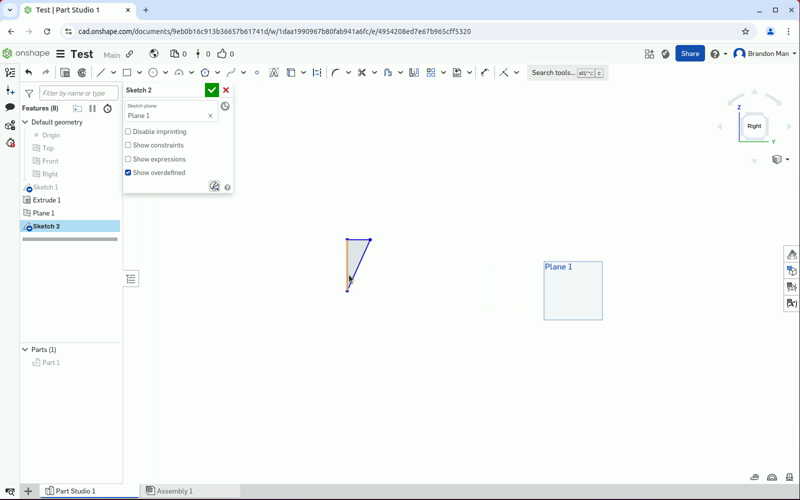
scroll(6)
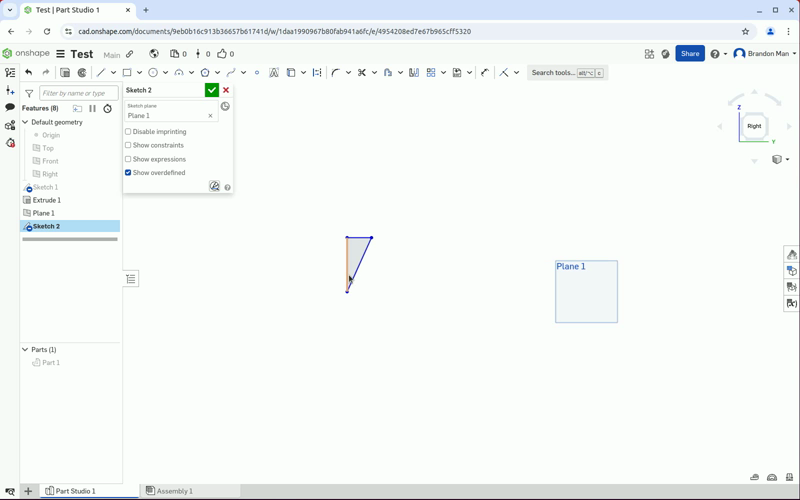
scroll(6)
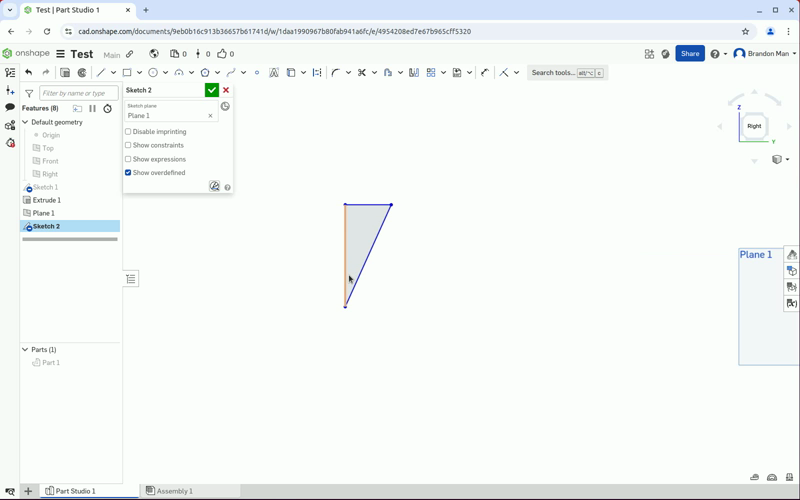
scroll(6)
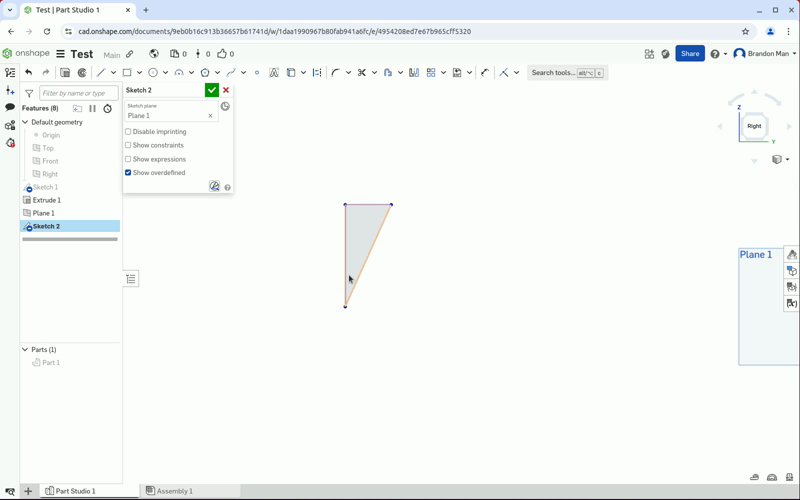
scroll(6)
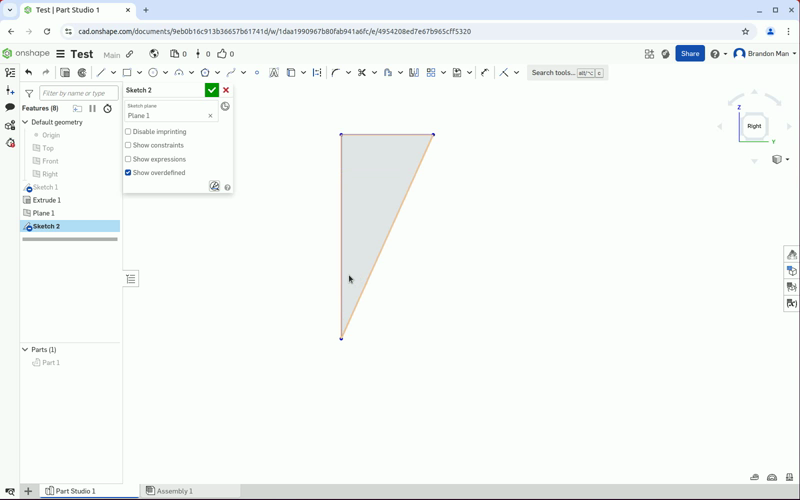
scroll(6)
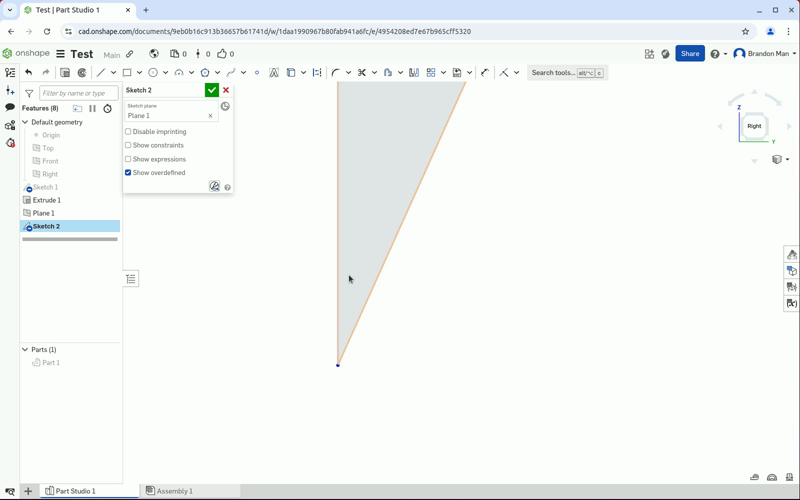
click(349, 274)
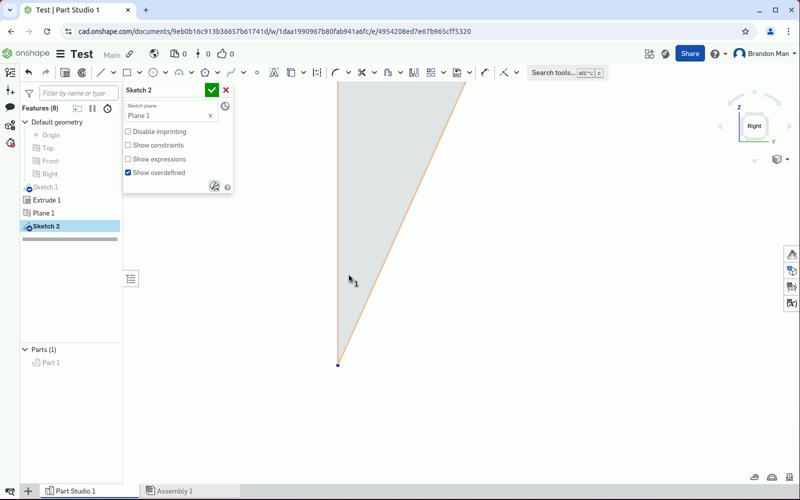
scroll(-6)
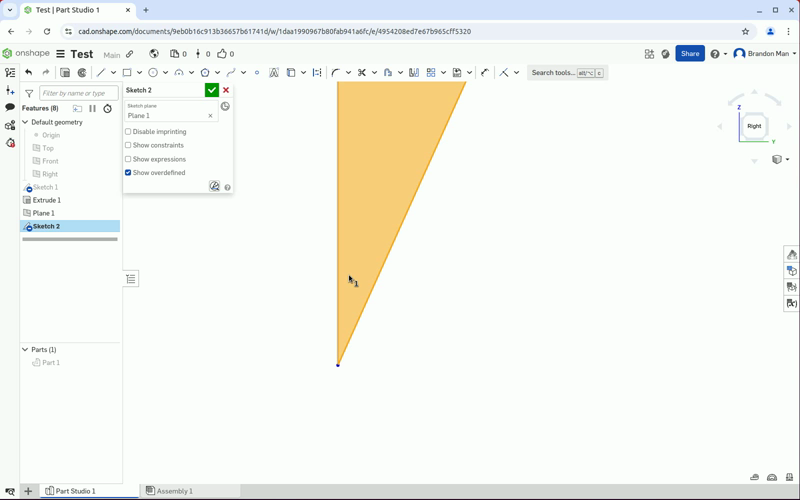
scroll(-6)
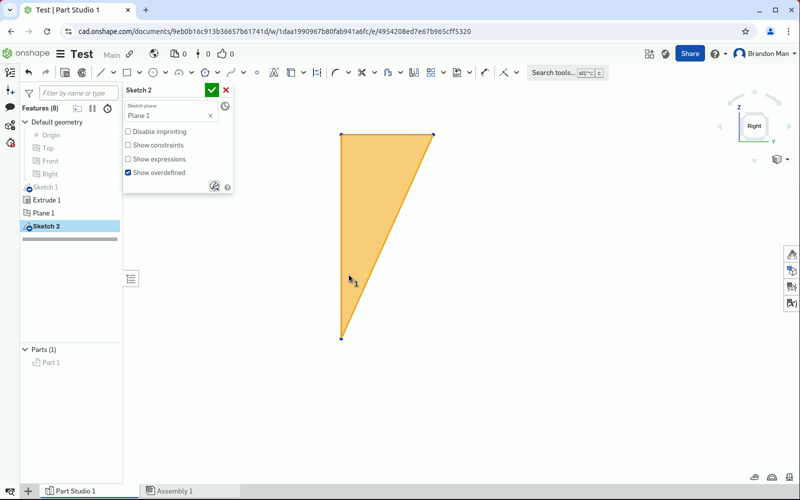
scroll(-6)
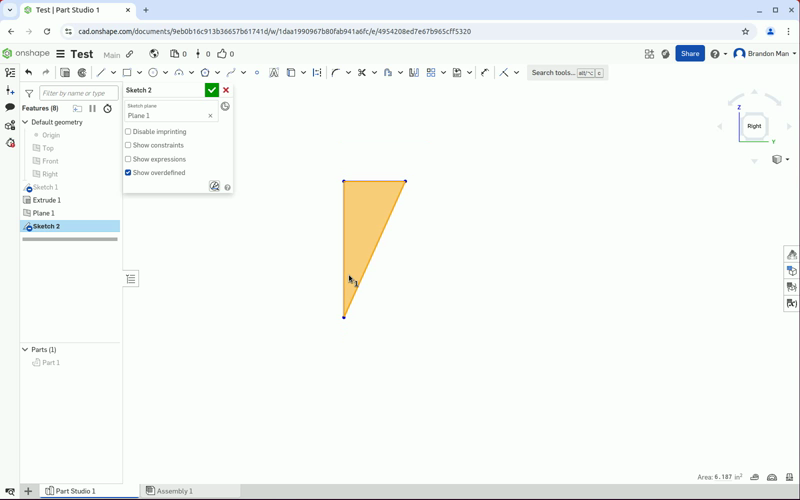
scroll(-6)
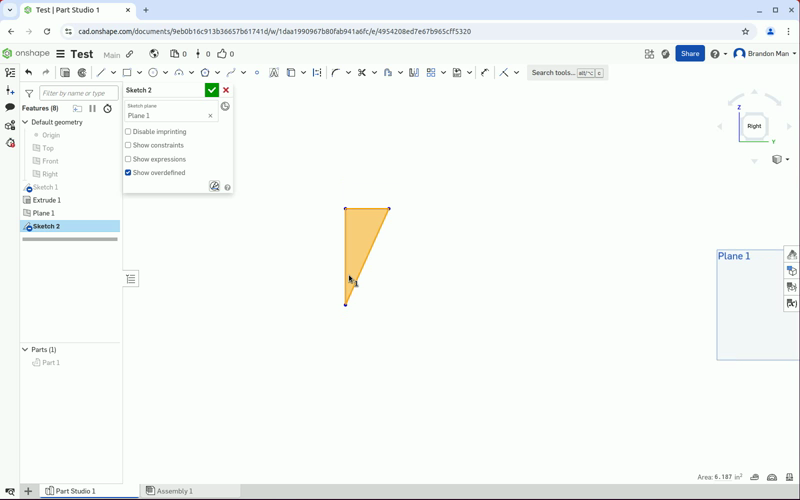
scroll(-6)
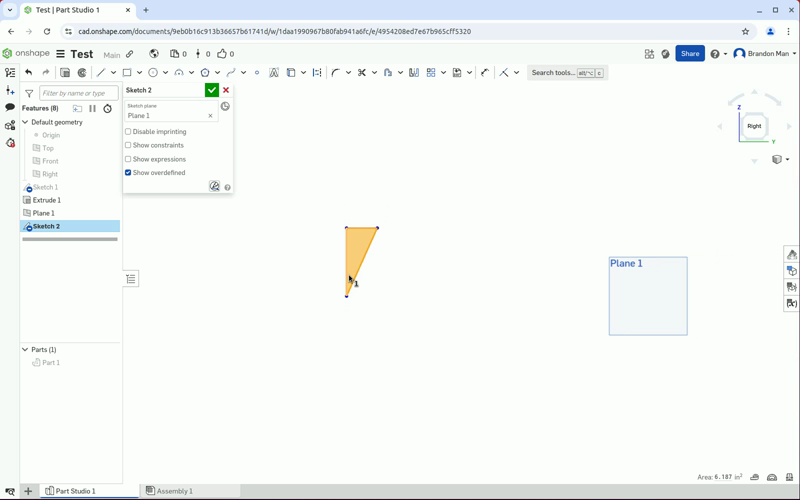
scroll(-6)
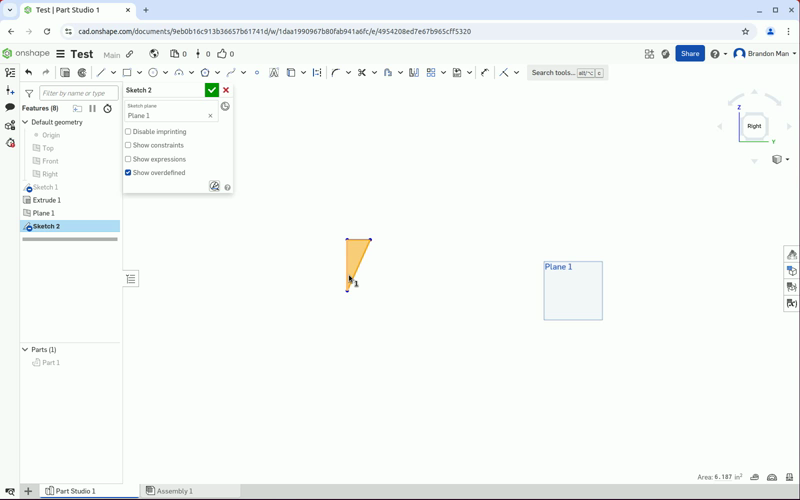
scroll(-6)
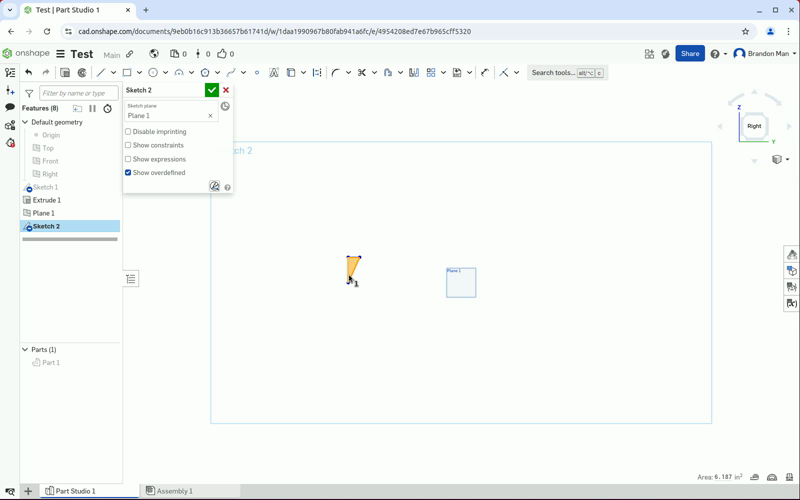
mouse_move(73, 352)
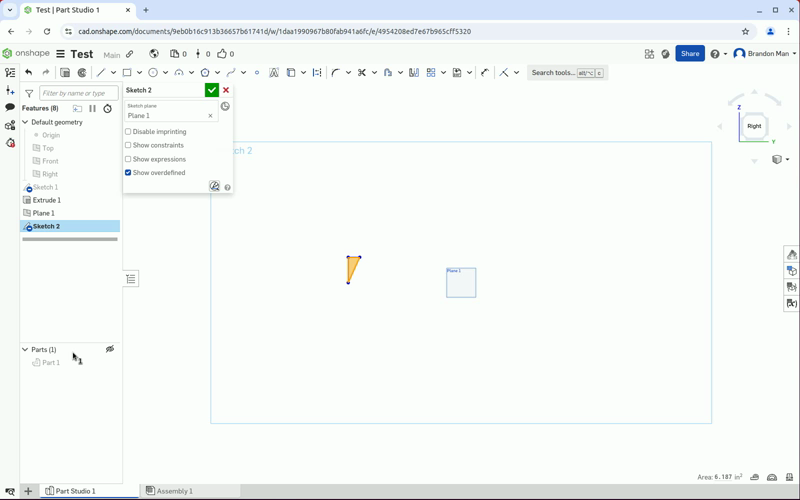
key(shift+y)
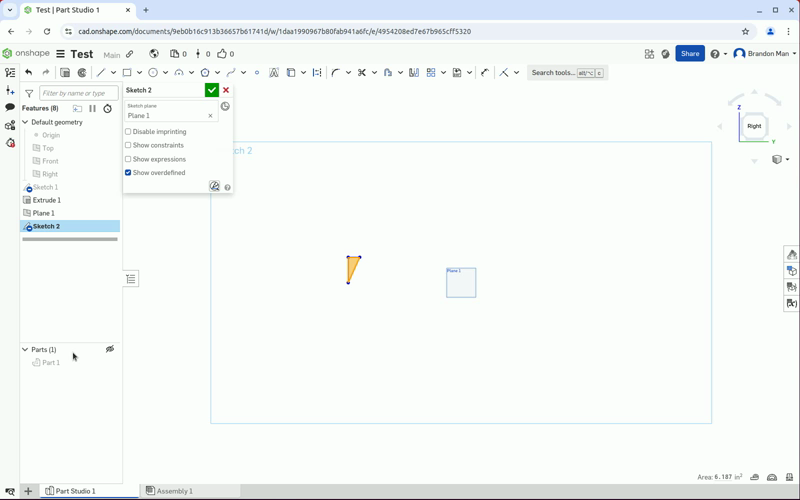
key(shift+e)
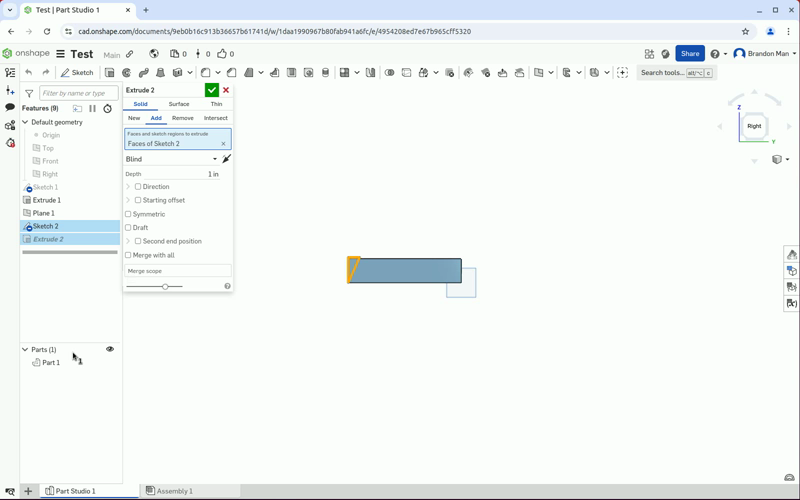
mouse_move(143, 106)
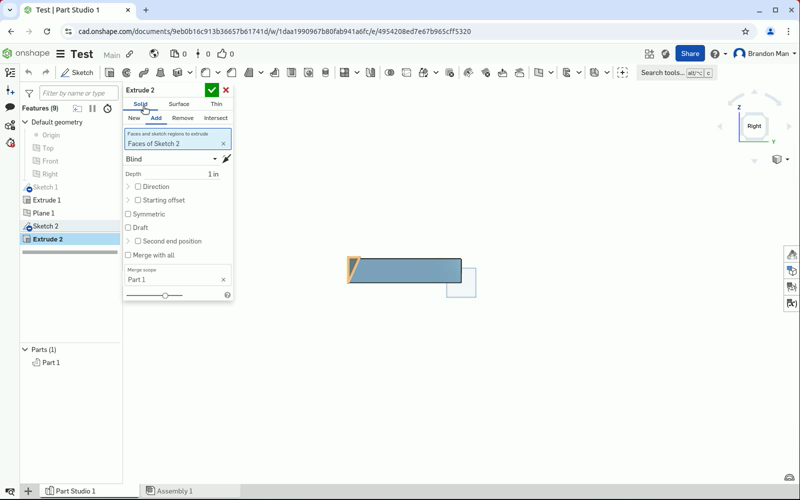
click(143, 106)
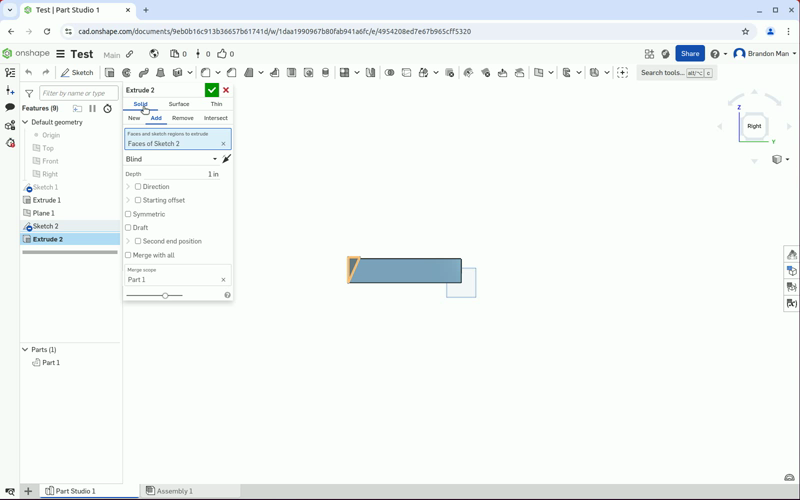
mouse_move(186, 120)
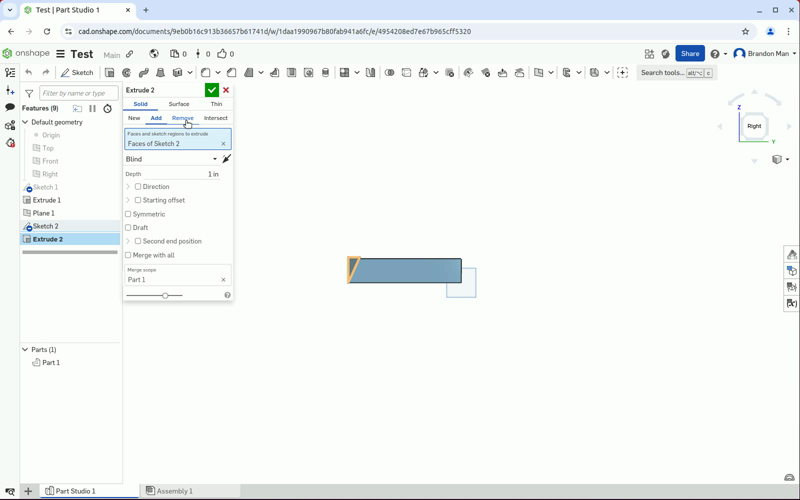
click(186, 120)
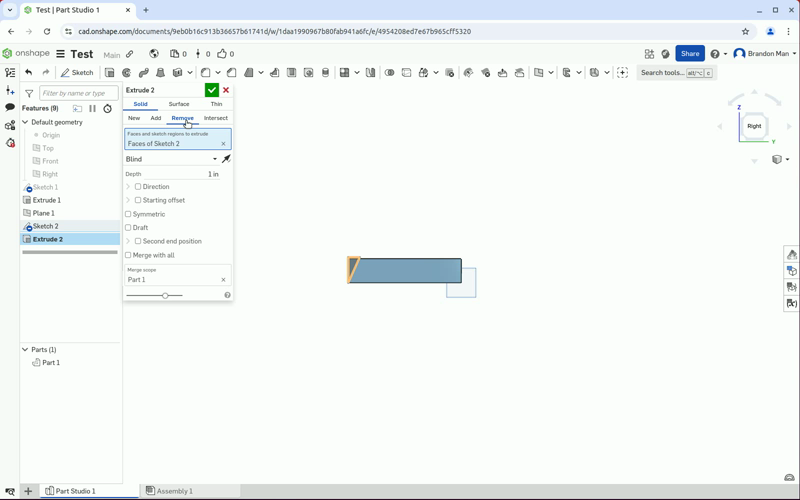
key(tab, 4)
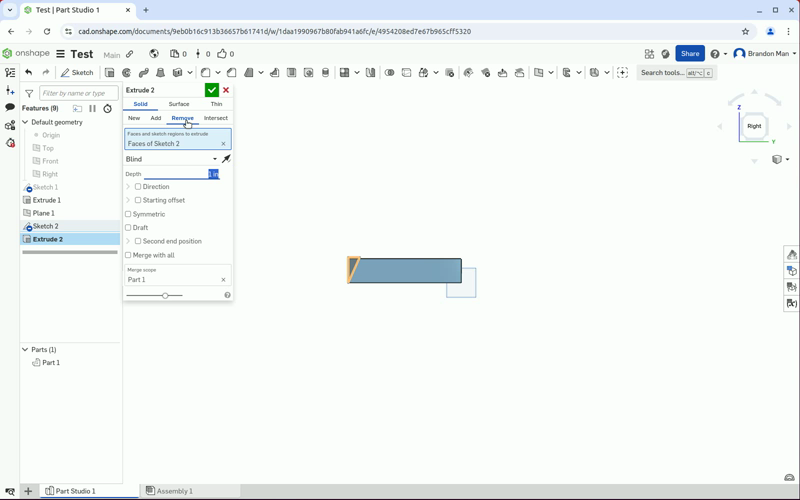
text(20.701)
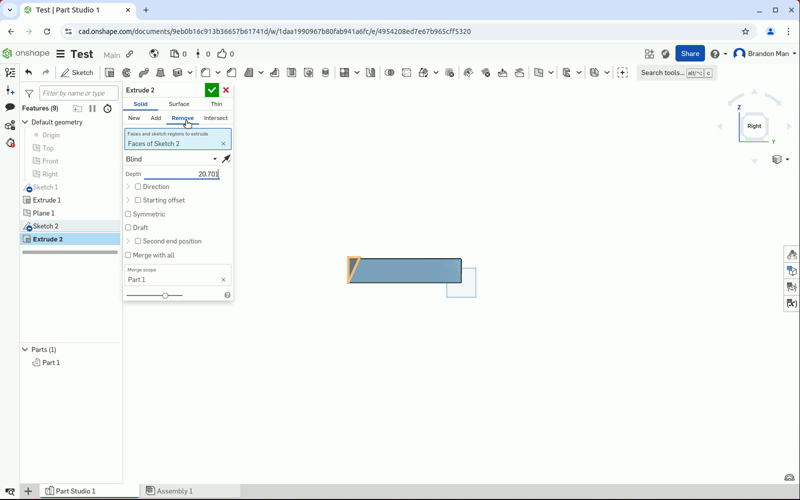
key(tab, 6)
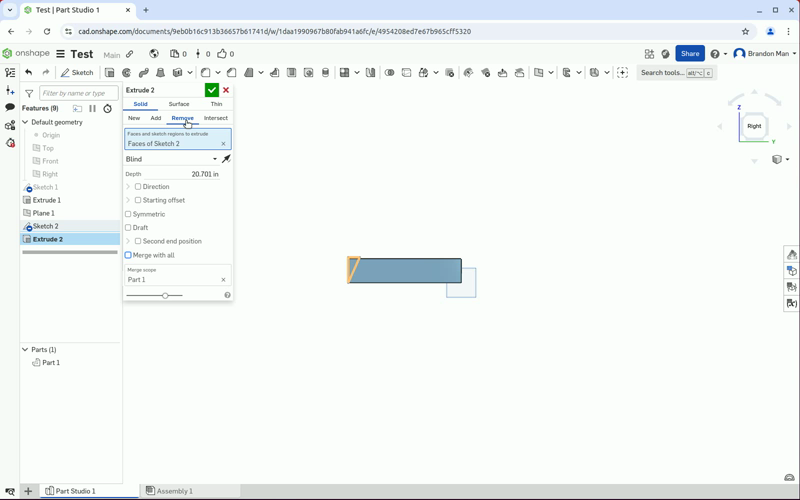
key(space)
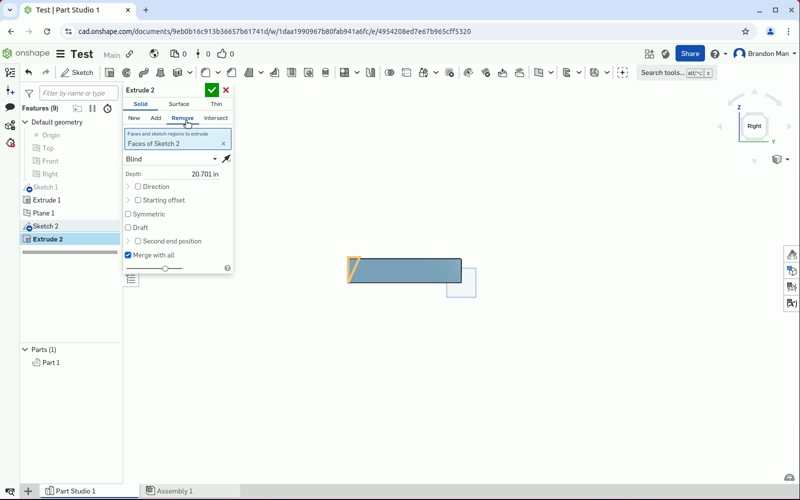
key(enter)
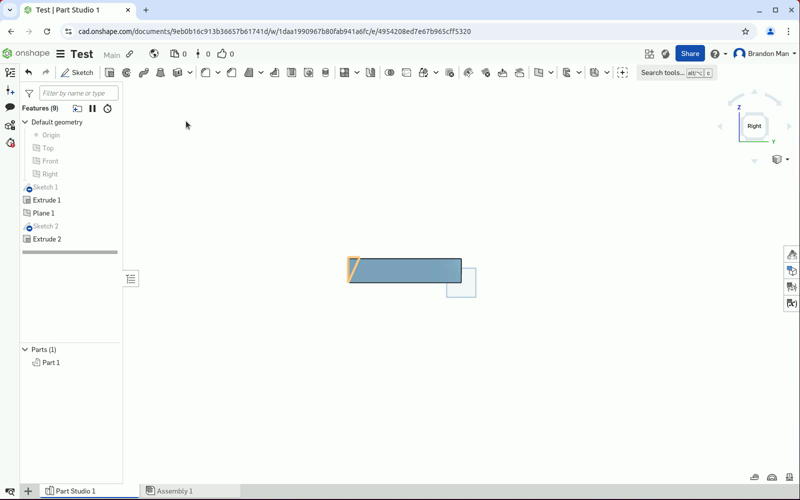
key(shift+h)
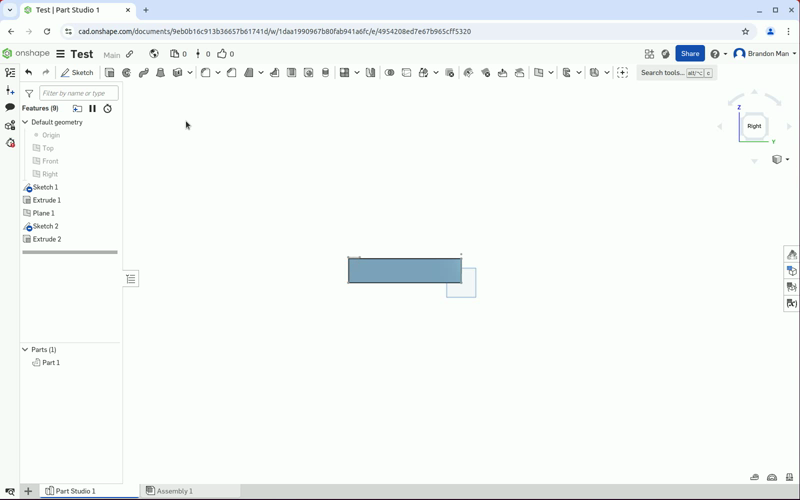
key(shift+h)
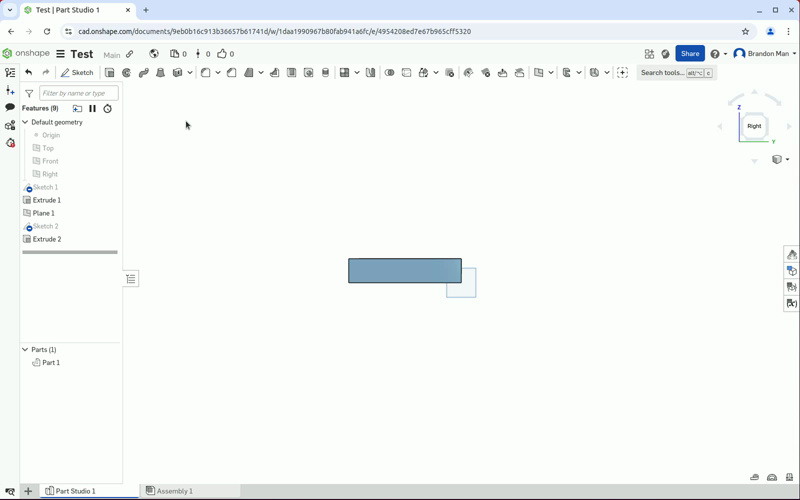
mouse_move(73, 189)
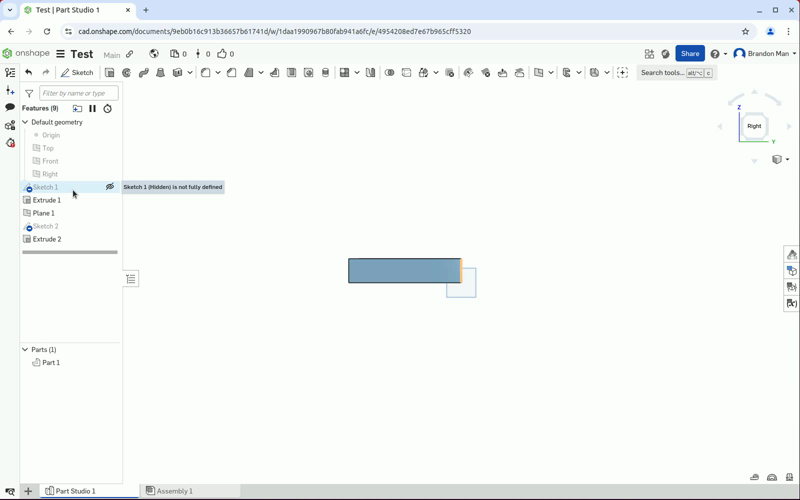
click(73, 189)
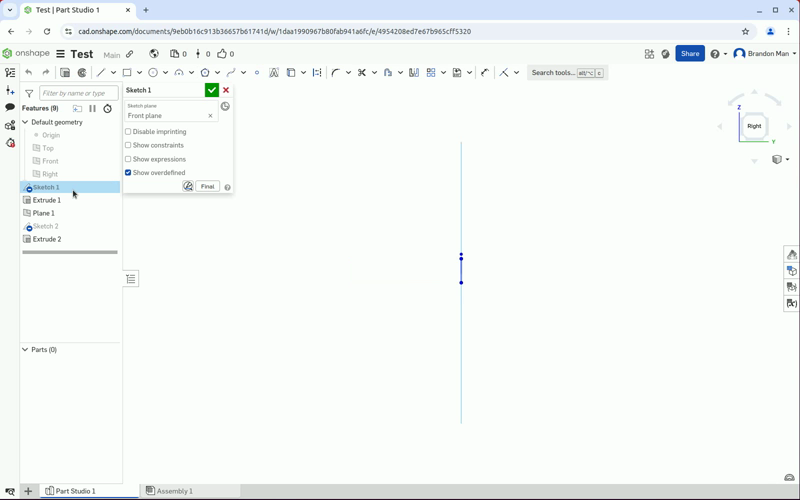
mouse_move(229, 92)
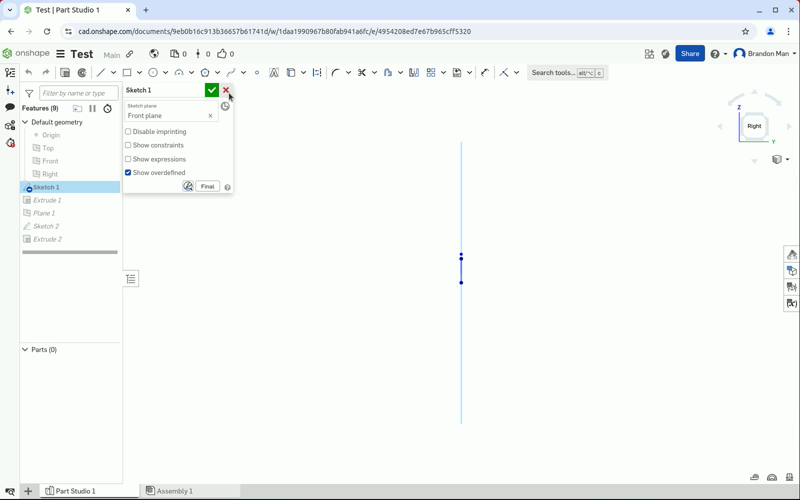
click(229, 92)
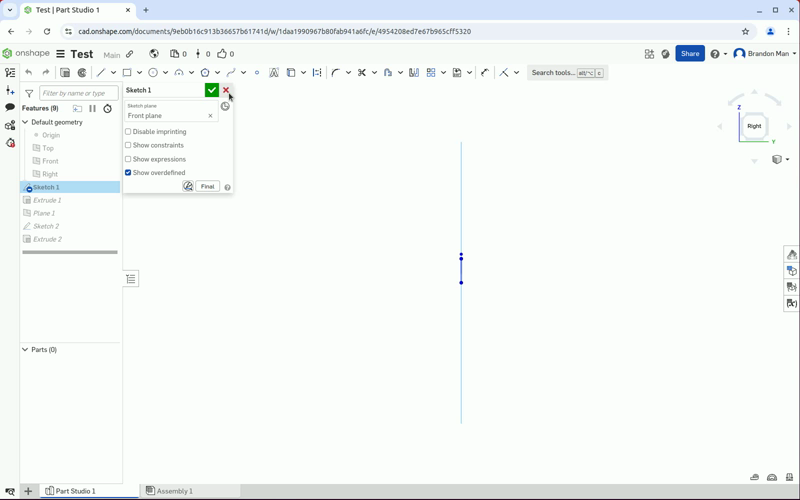
key(shift+s)
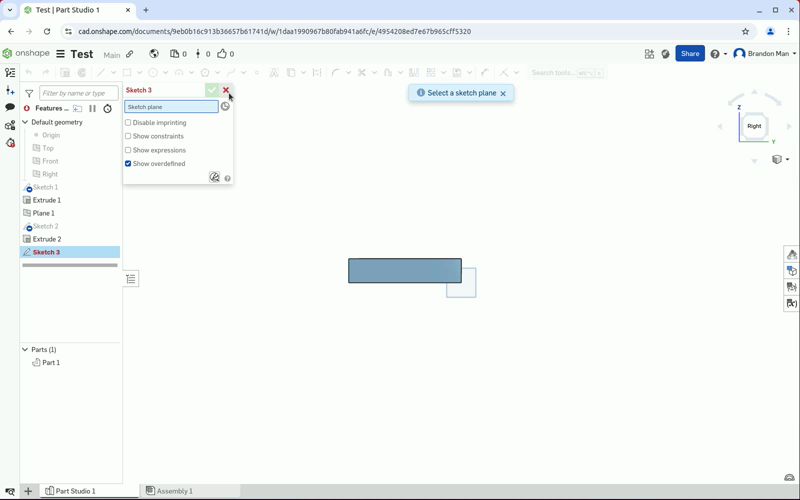
mouse_move(73, 215)
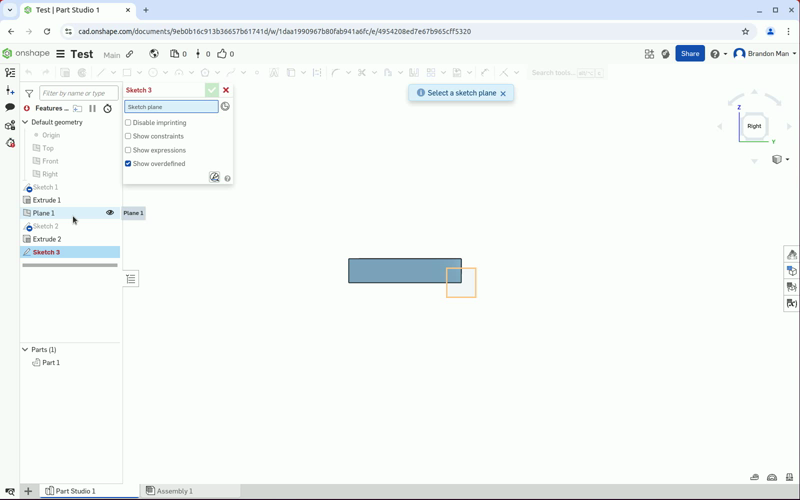
click(73, 215)
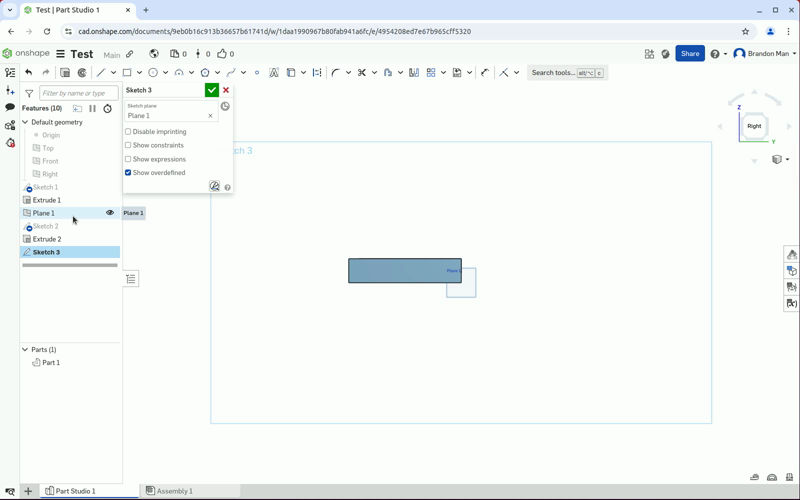
mouse_move(73, 352)
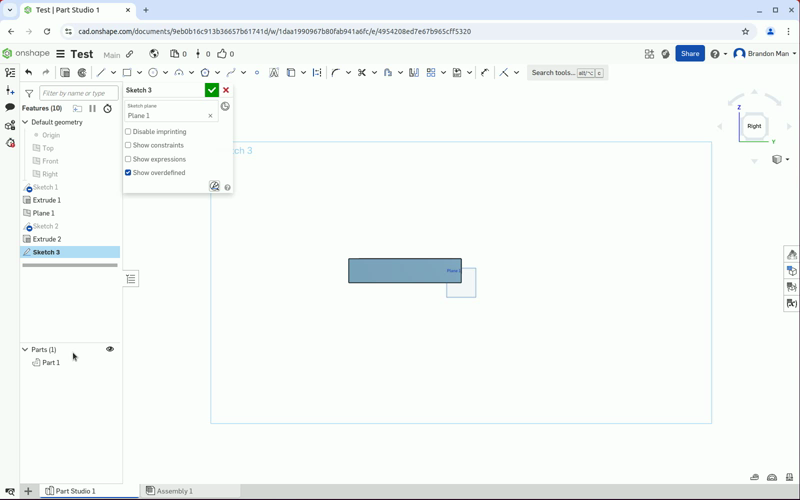
key(y)
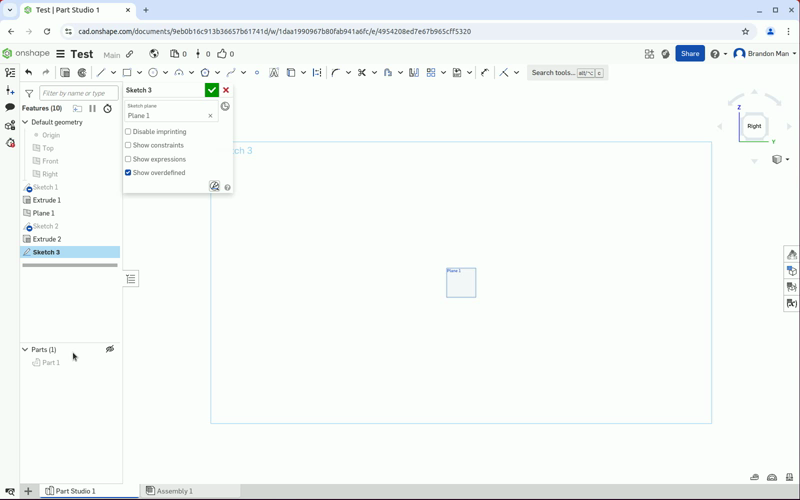
key(l)
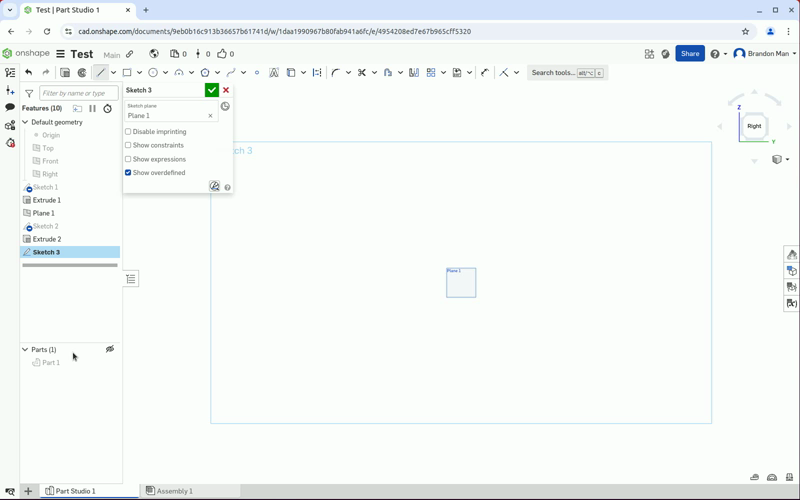
key_down(shift)
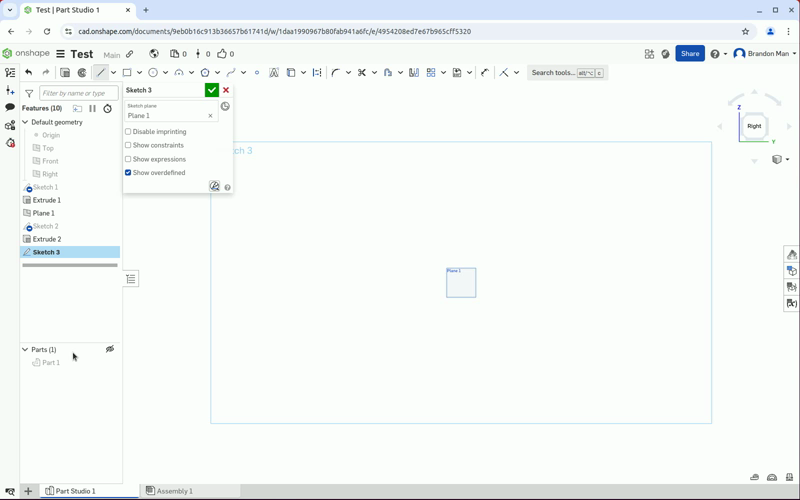
mouse_move(449, 258)
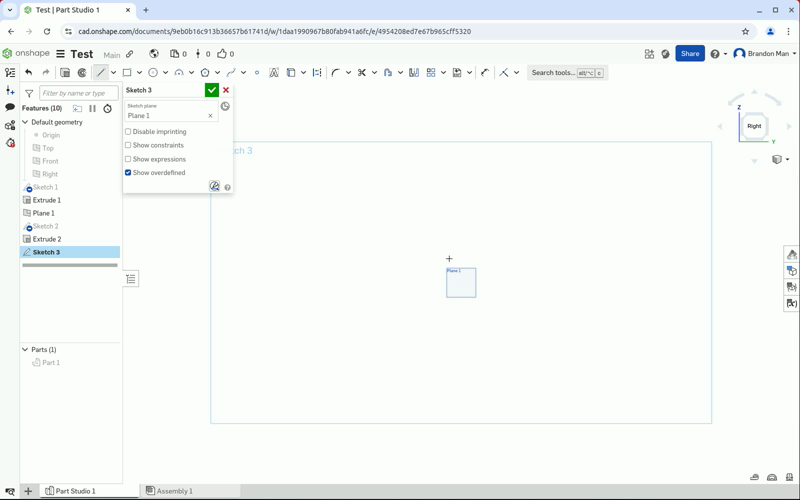
click(449, 258)
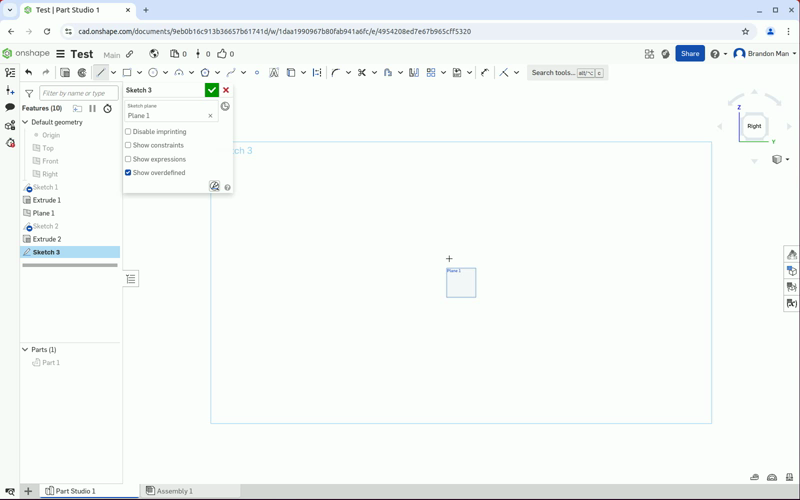
key_up(shift)
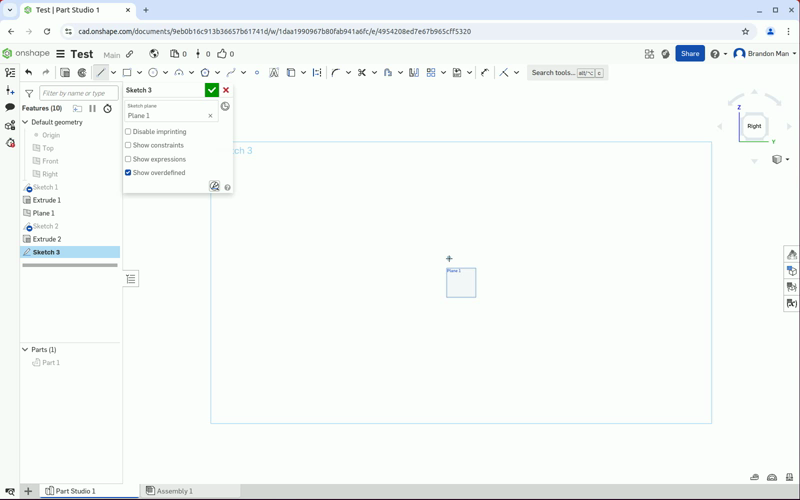
key_down(shift)
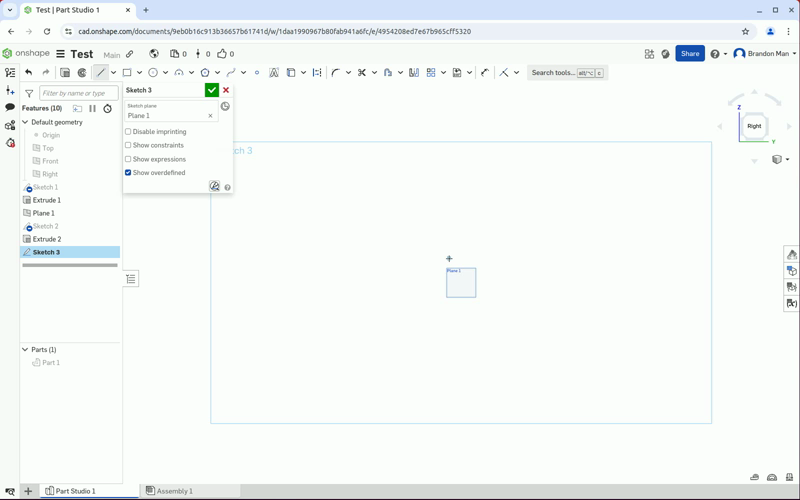
mouse_move(479, 258)
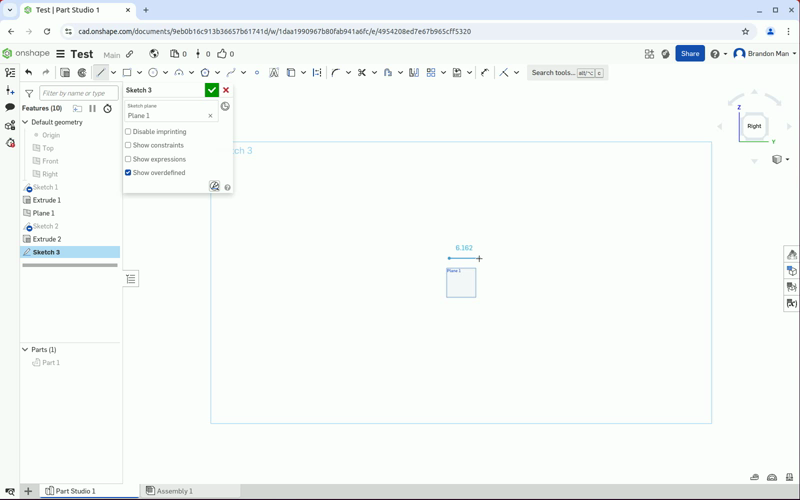
mouse_move(460, 283)
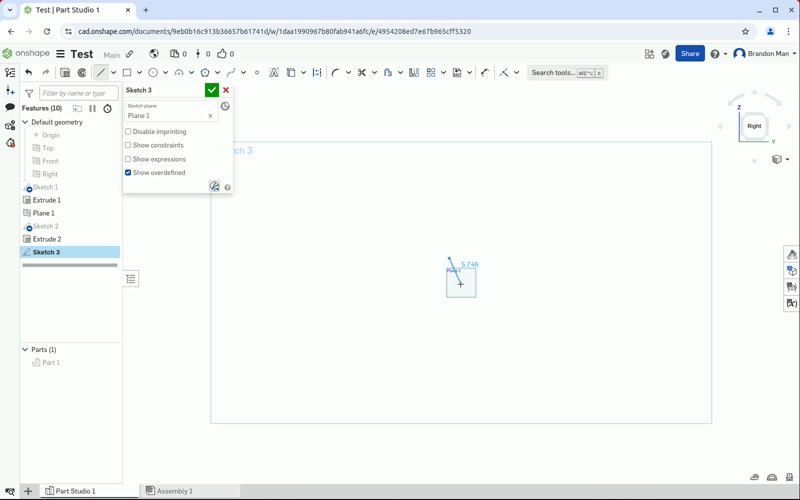
click(460, 283)
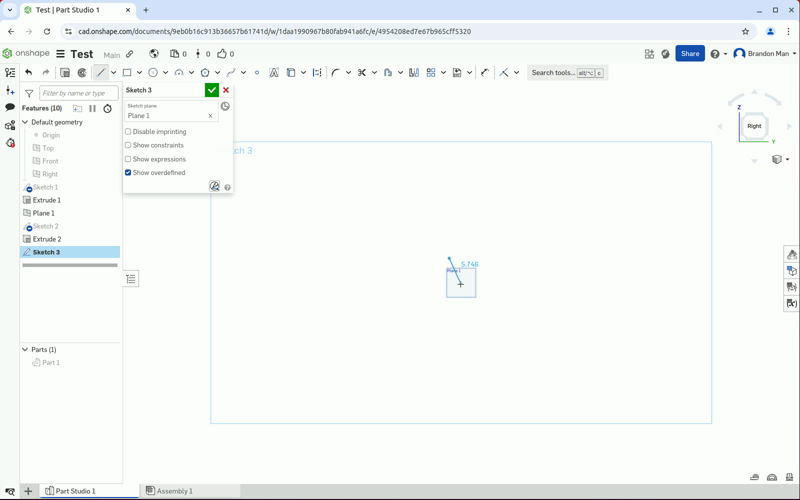
key_up(shift)
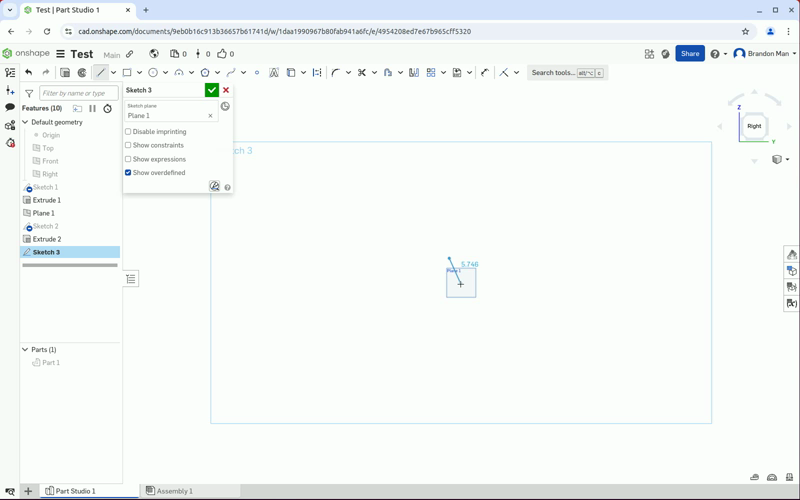
key_down(shift)
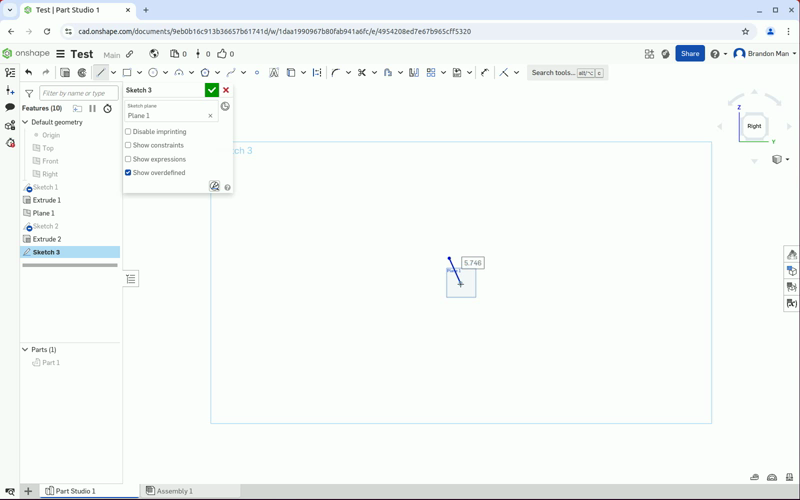
mouse_move(490, 283)
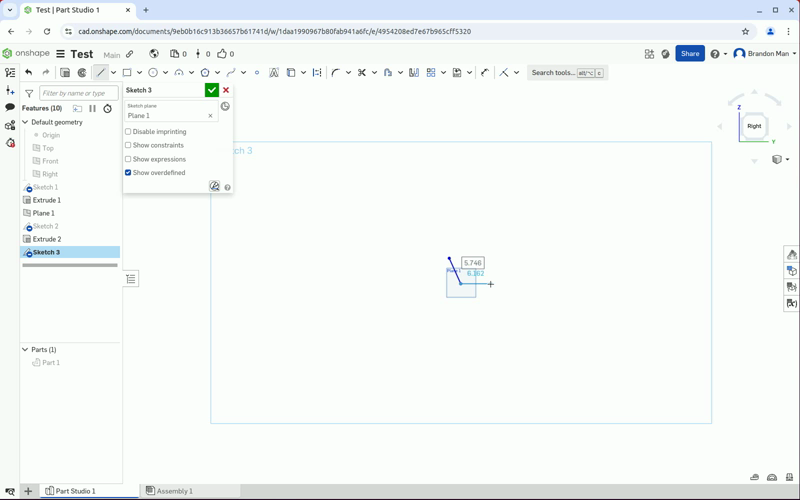
mouse_move(460, 258)
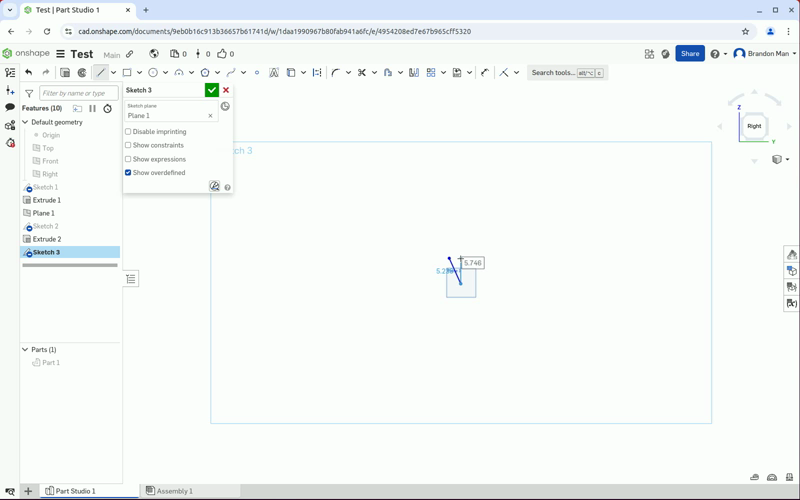
click(460, 258)
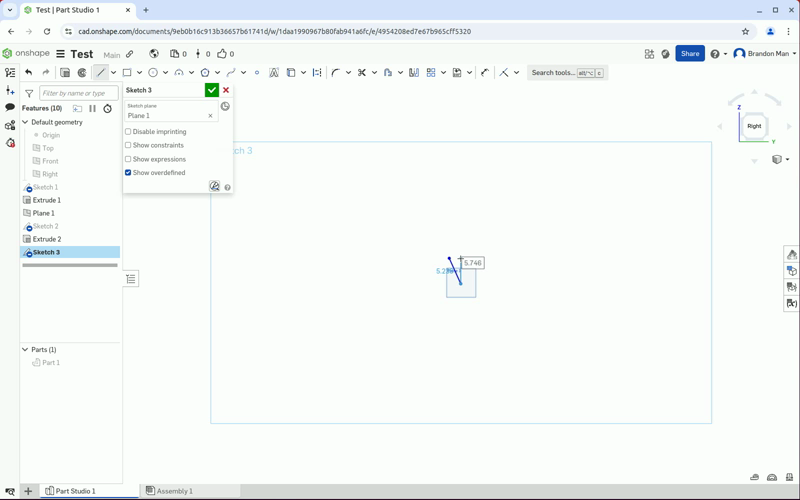
key_up(shift)
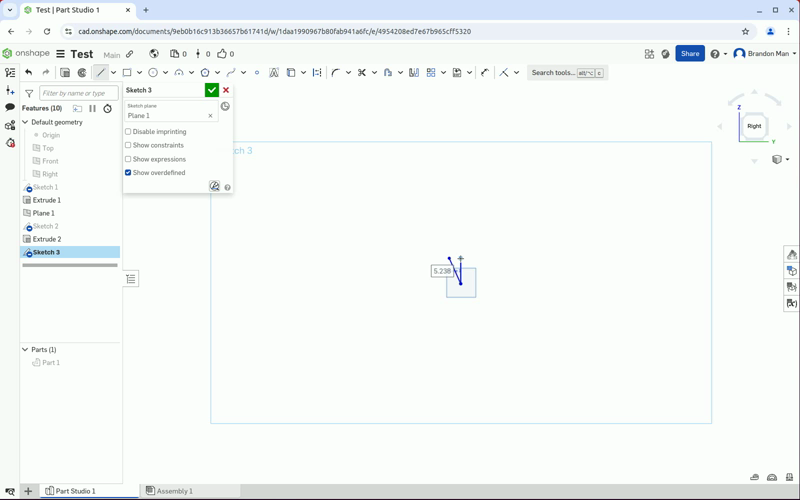
mouse_move(490, 258)
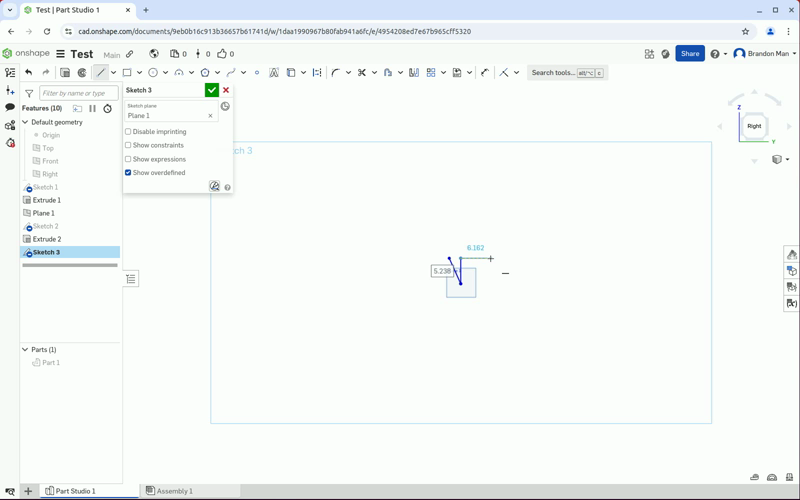
key_down(shift)
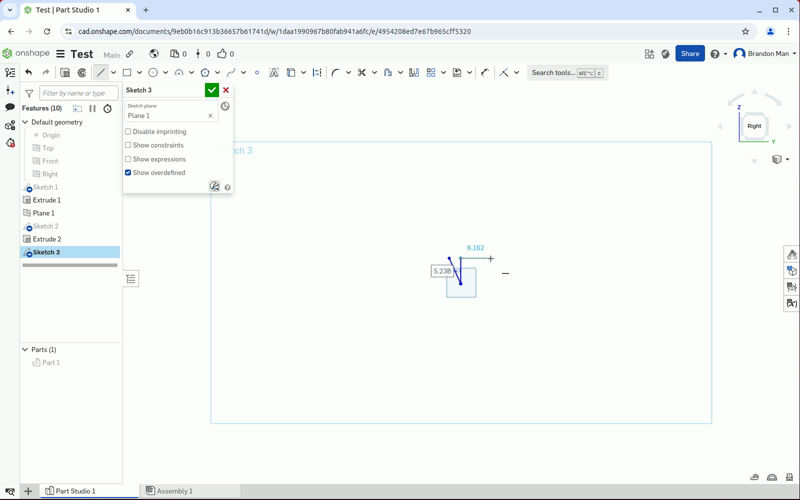
mouse_move(449, 258)
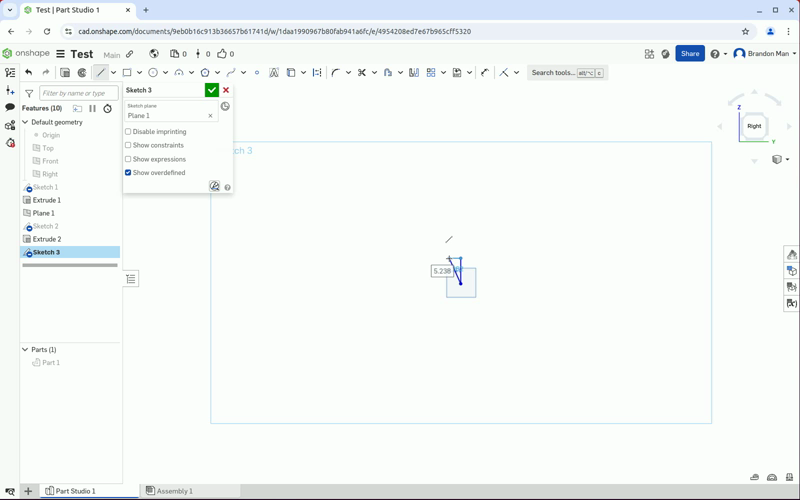
key_up(shift)
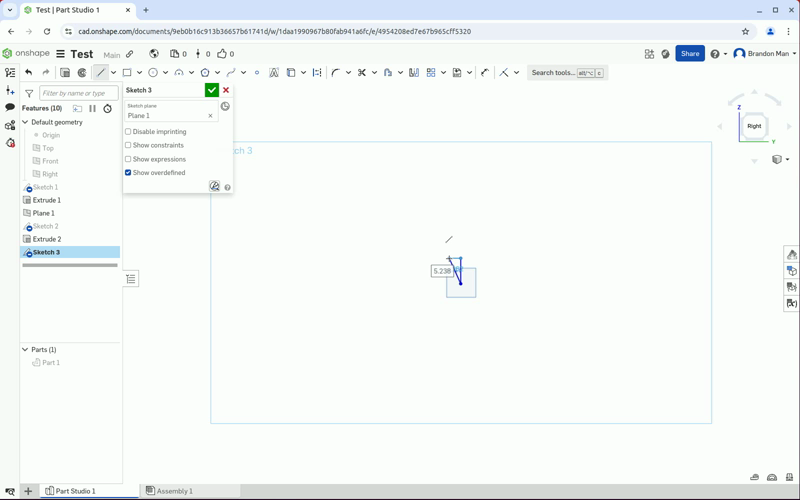
click(449, 258)
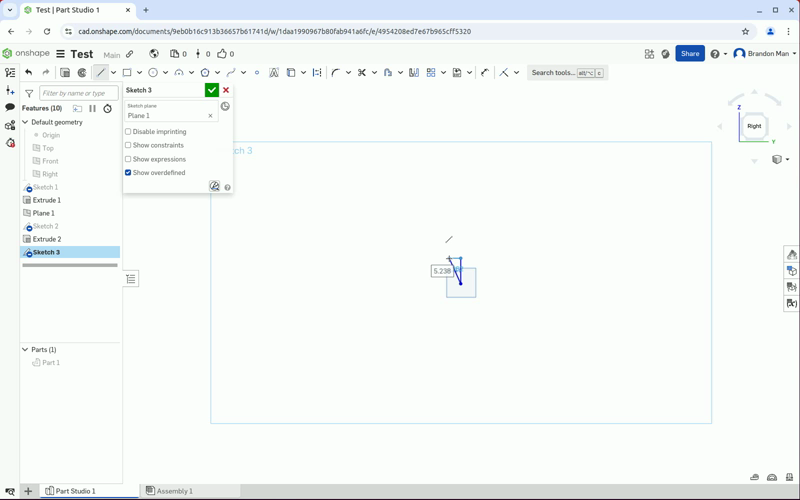
key(esc)
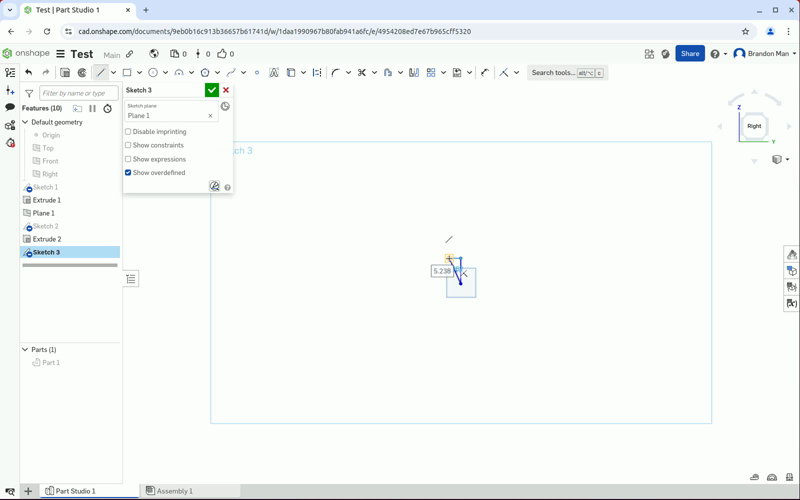
mouse_move(455, 262)
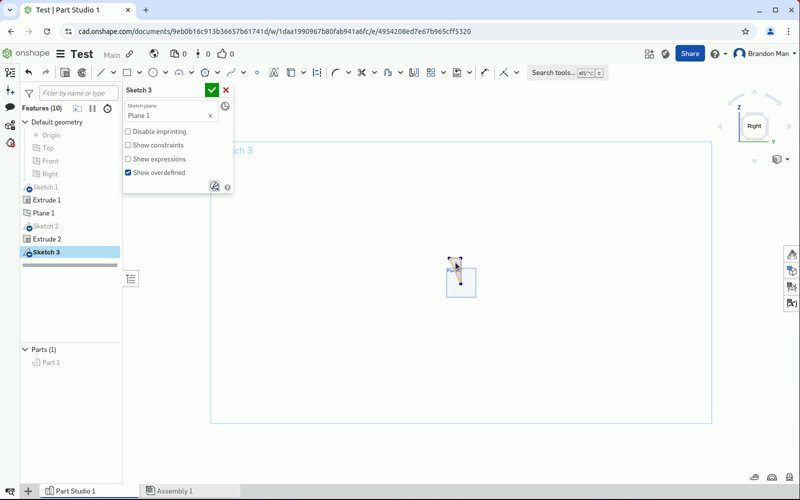
scroll(6)
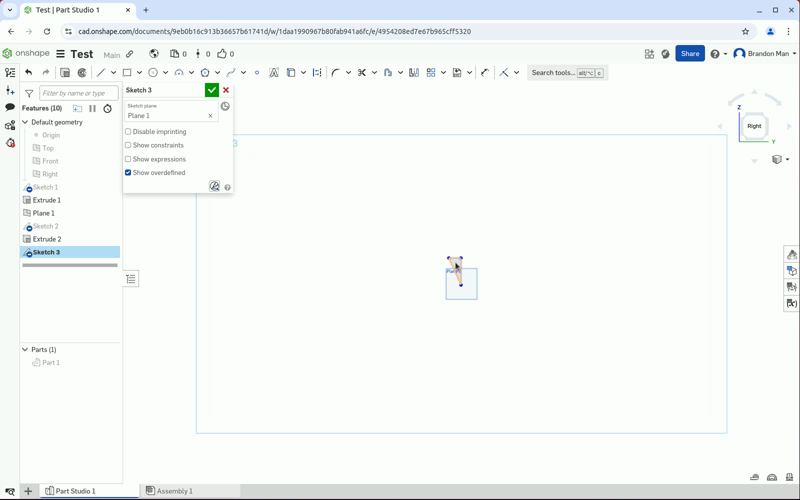
scroll(6)
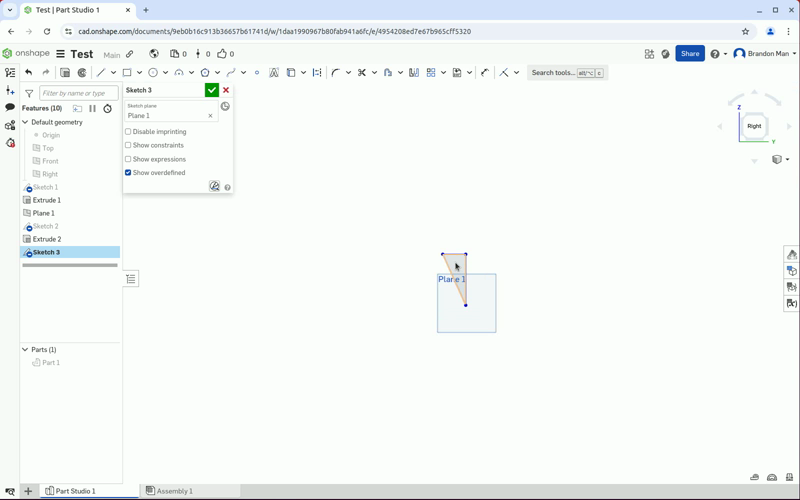
scroll(6)
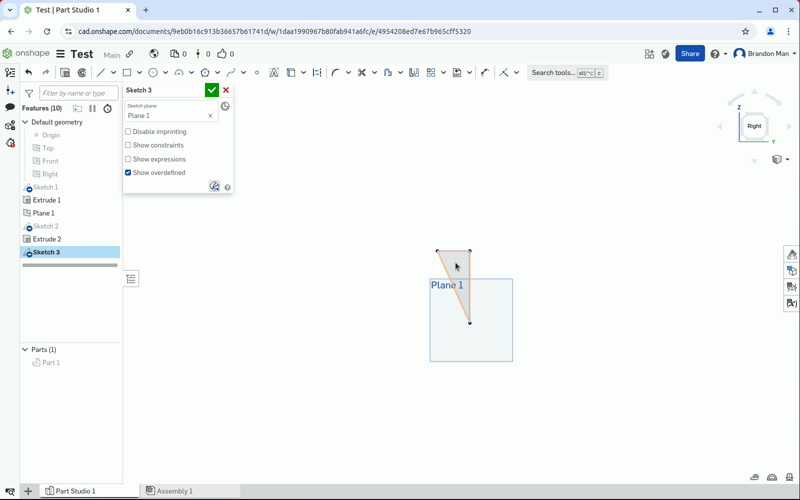
scroll(6)
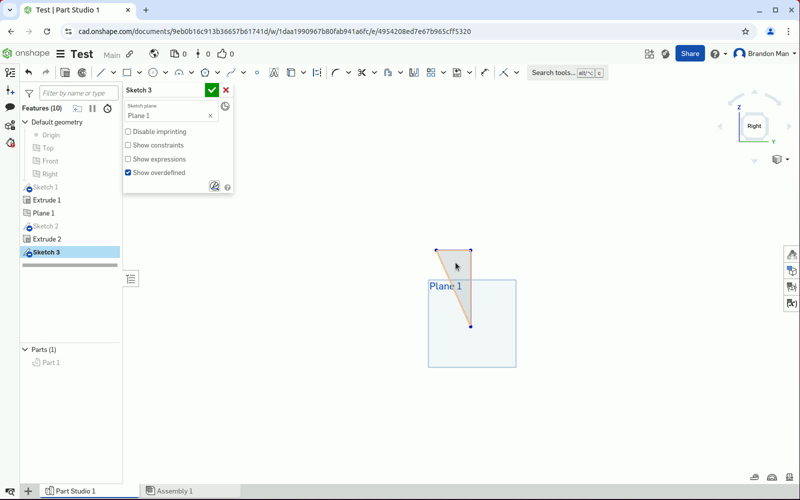
scroll(6)
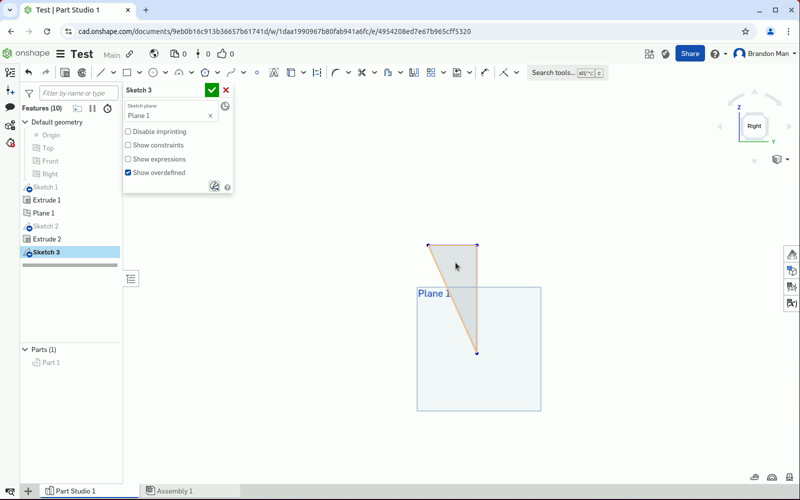
scroll(6)
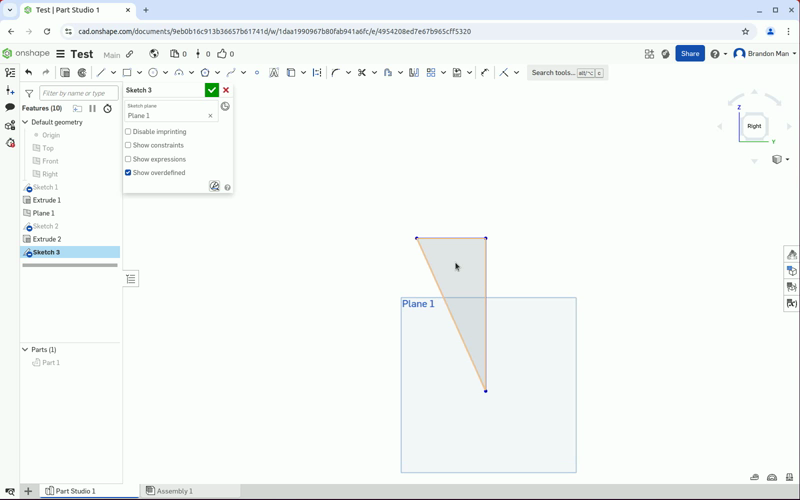
scroll(6)
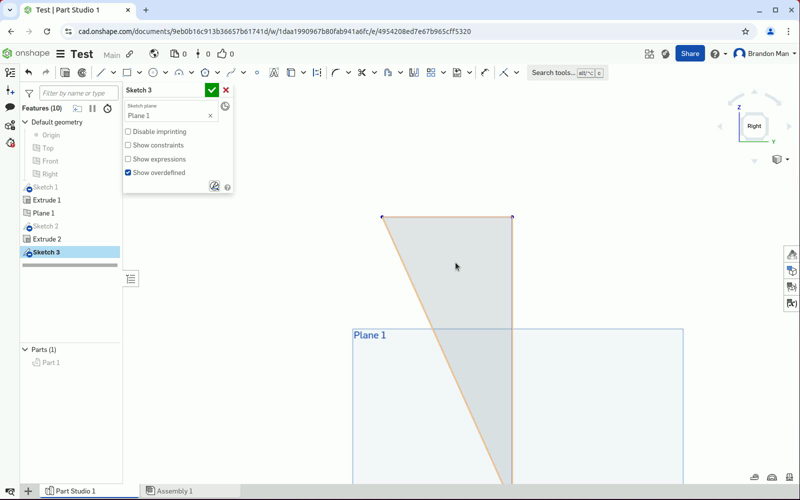
click(455, 262)
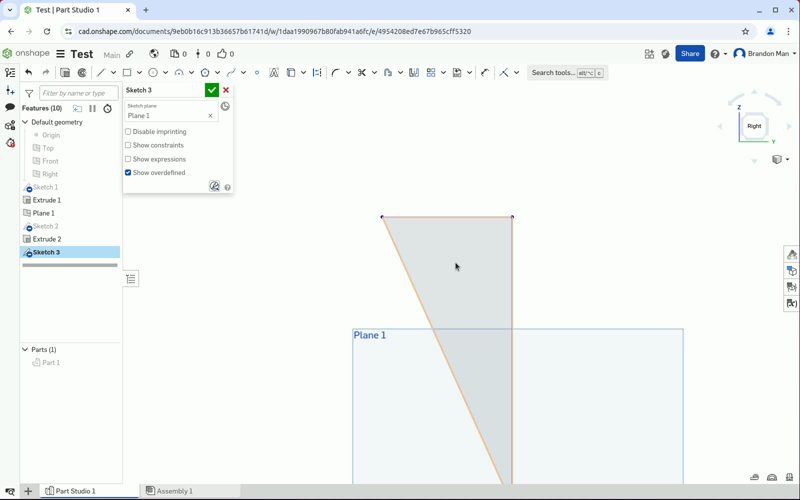
scroll(-6)
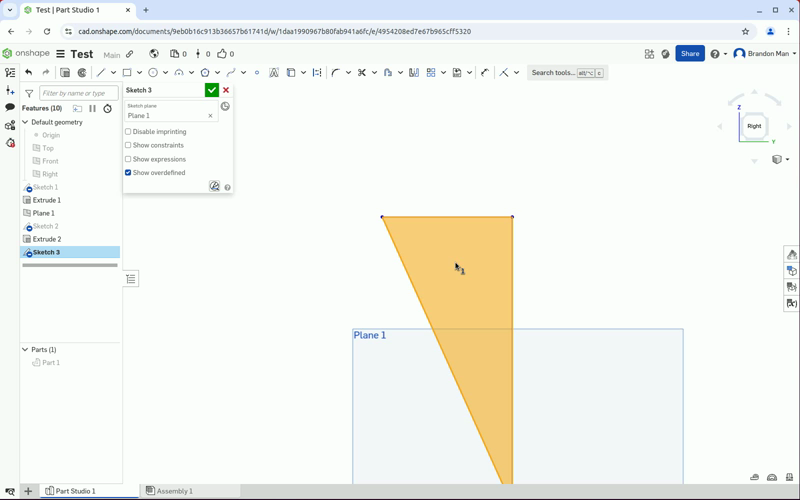
scroll(-6)
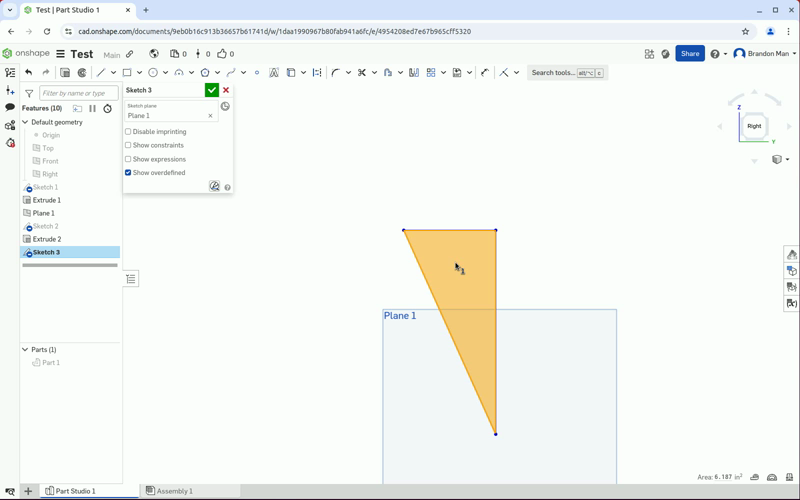
scroll(-6)
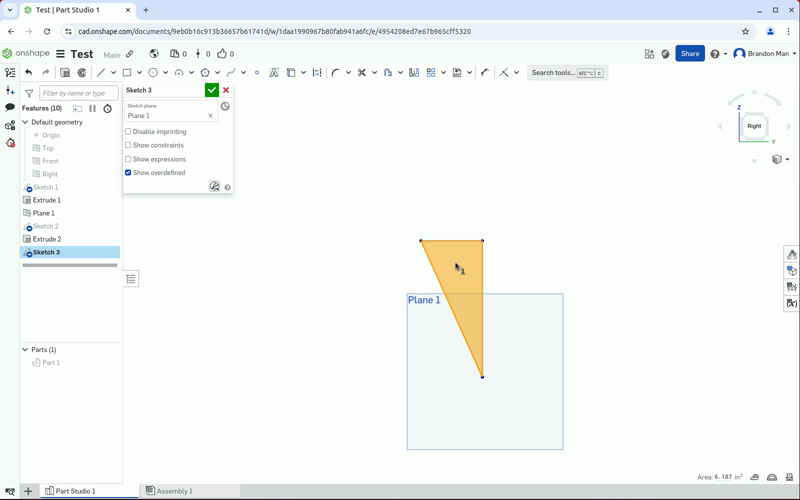
scroll(-6)
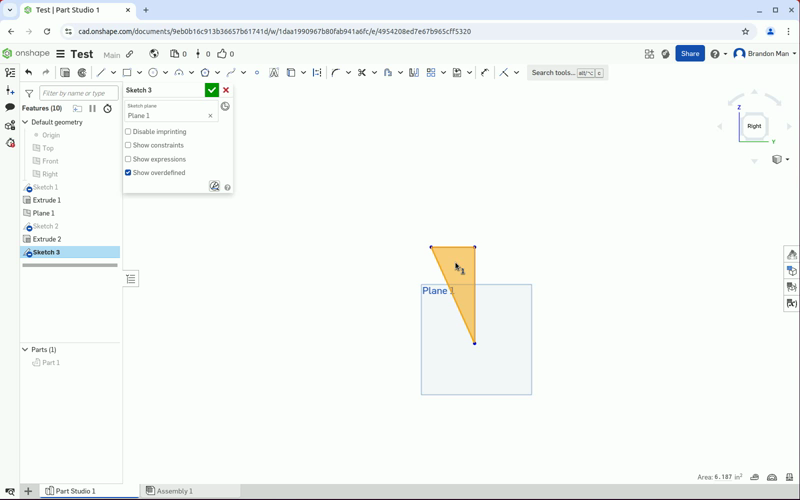
scroll(-6)
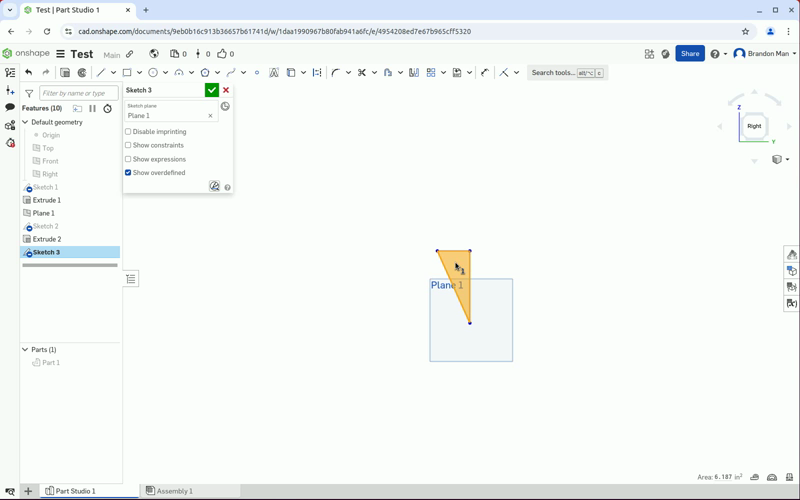
scroll(-6)
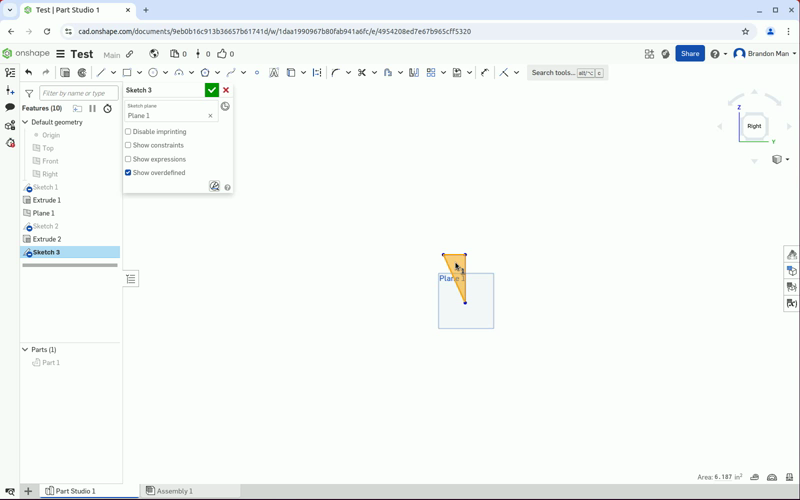
scroll(-6)
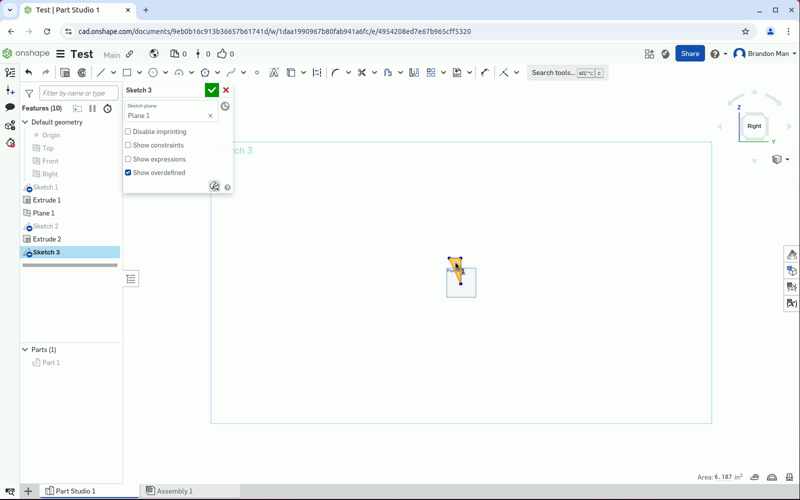
mouse_move(73, 352)
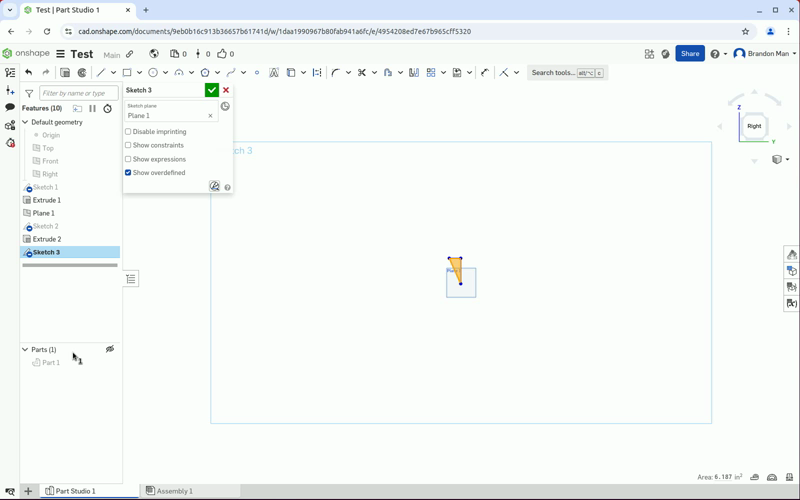
key(shift+y)
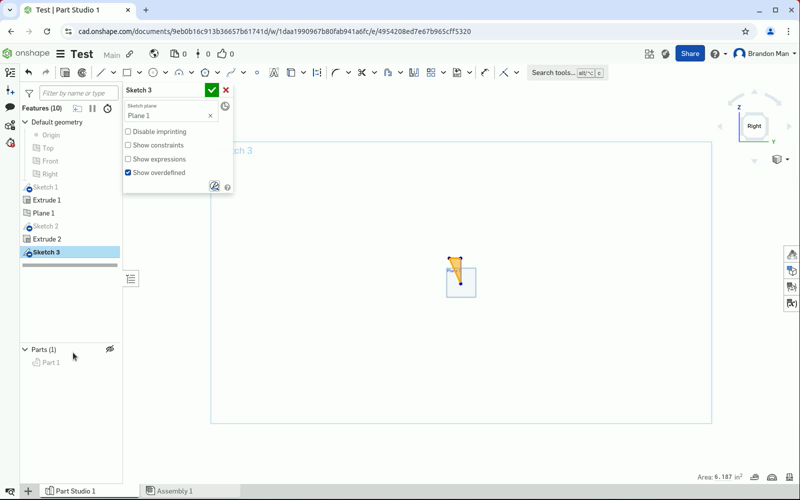
key(shift+e)
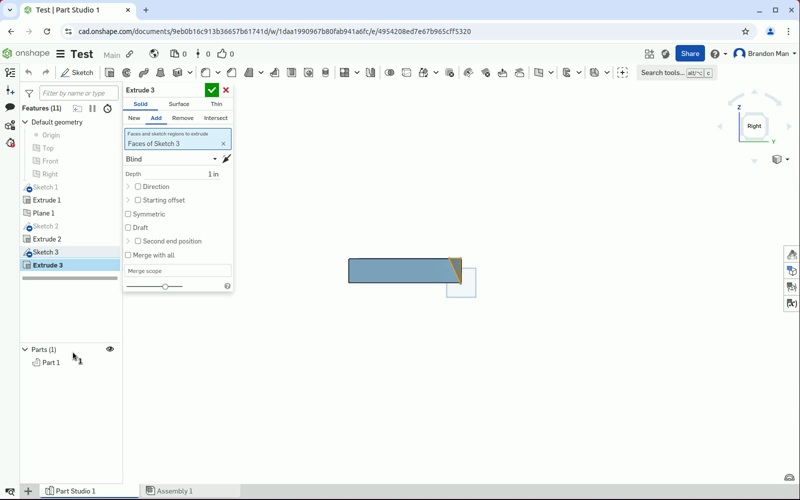
mouse_move(143, 106)
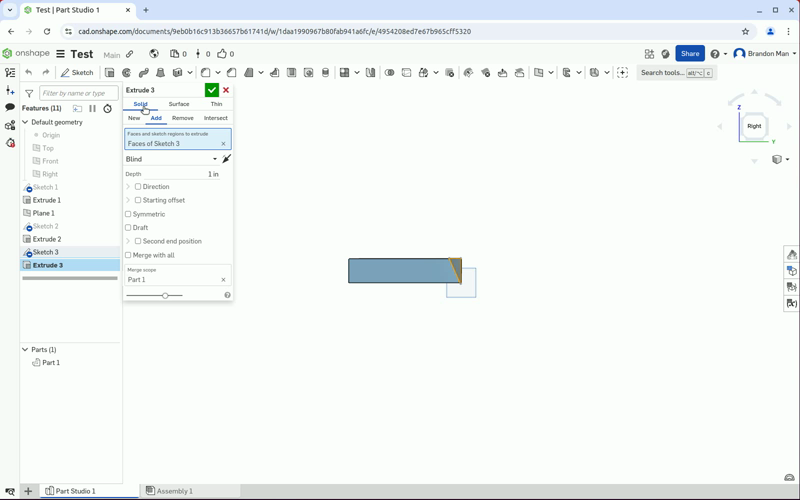
click(143, 106)
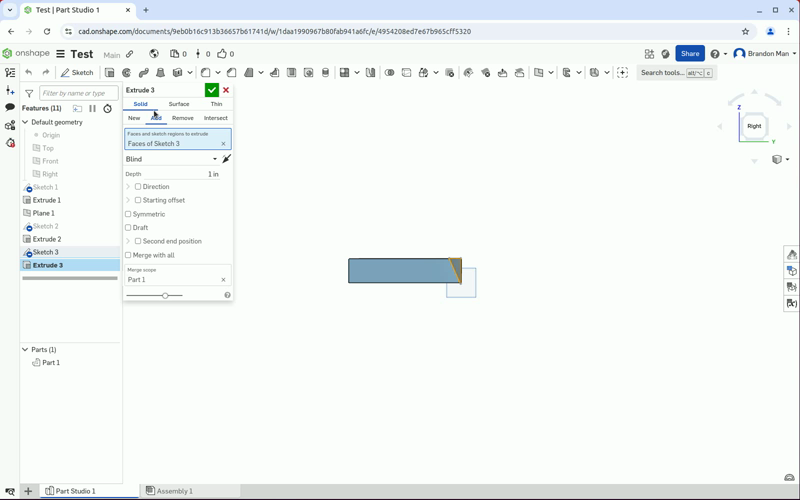
mouse_move(186, 120)
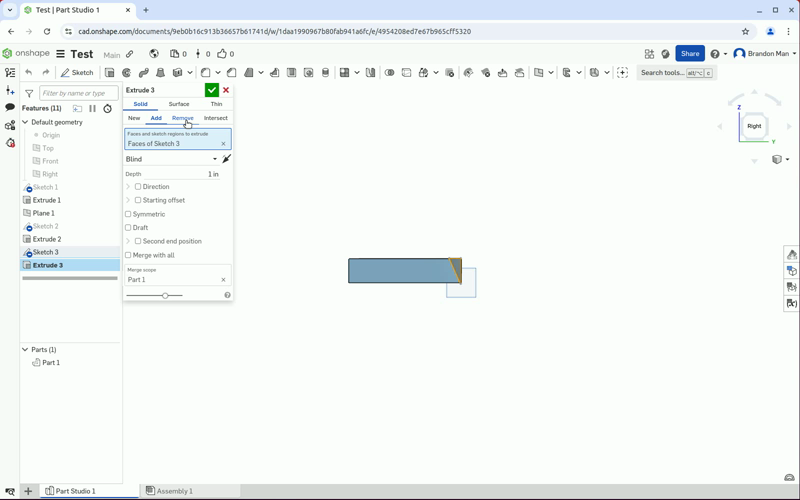
click(186, 120)
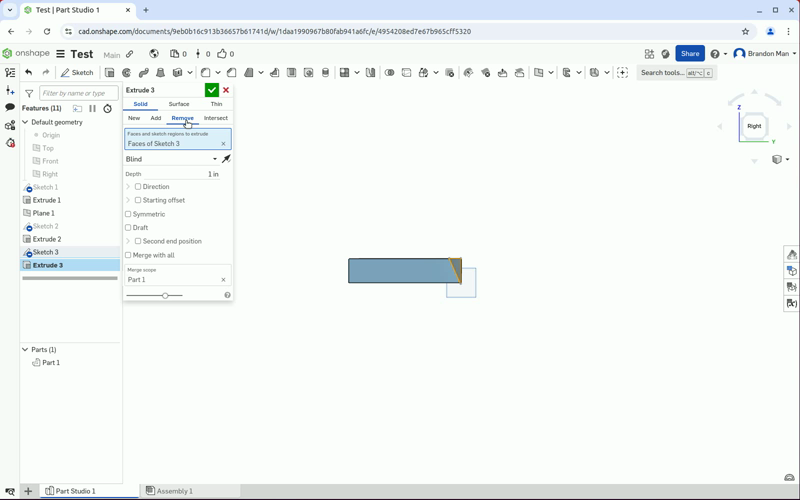
key(tab, 4)
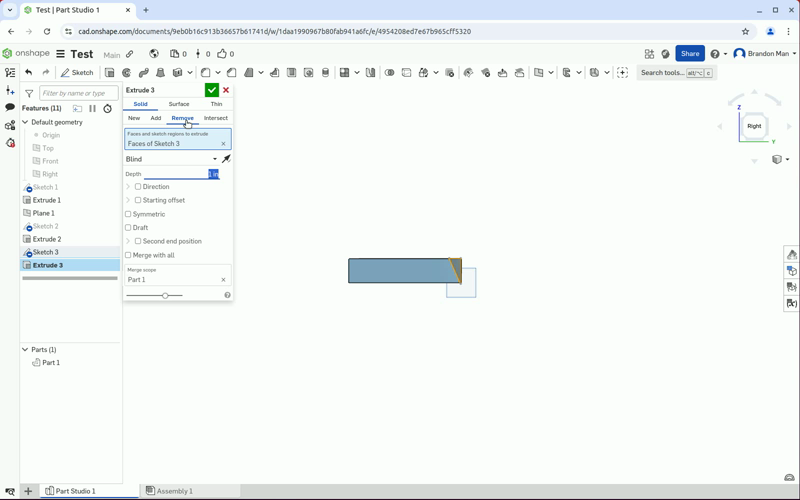
text(20.701)
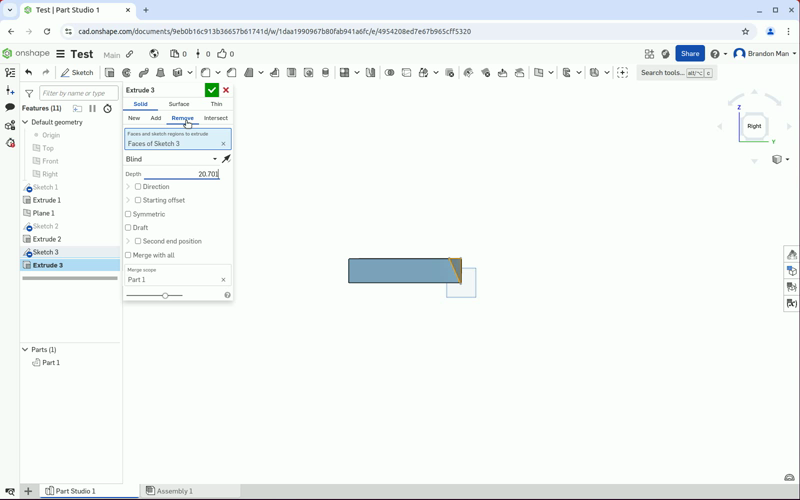
key(tab, 6)
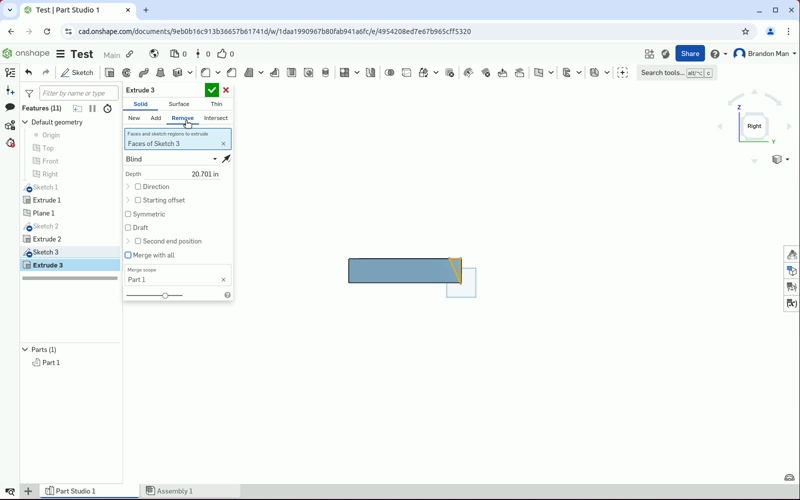
key(space)
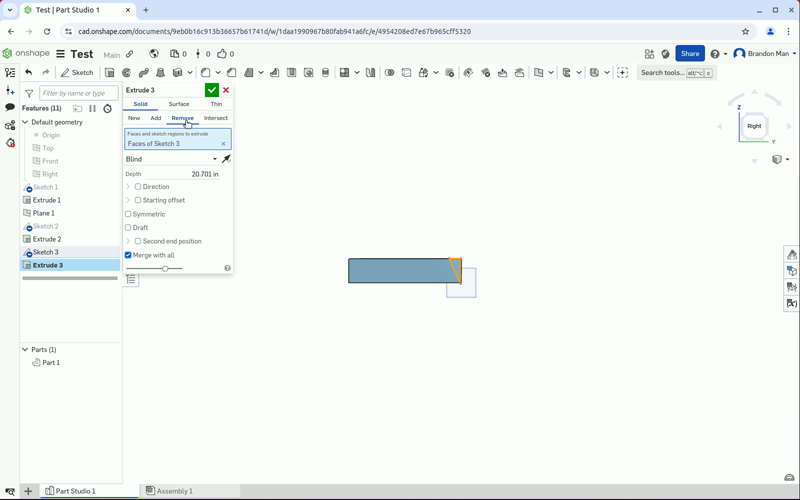
key(enter)
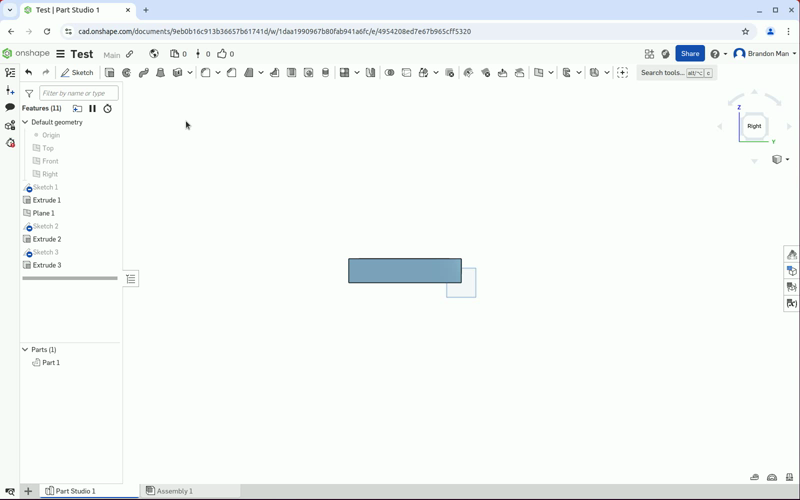
key(shift+h)
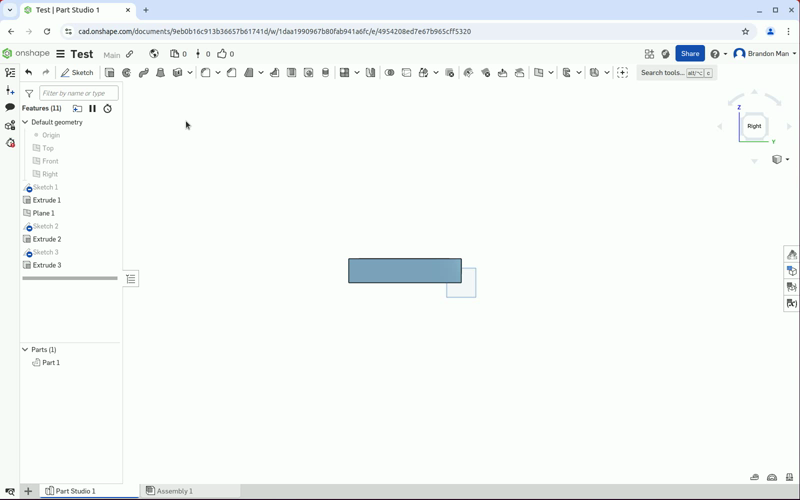
key(shift+h)
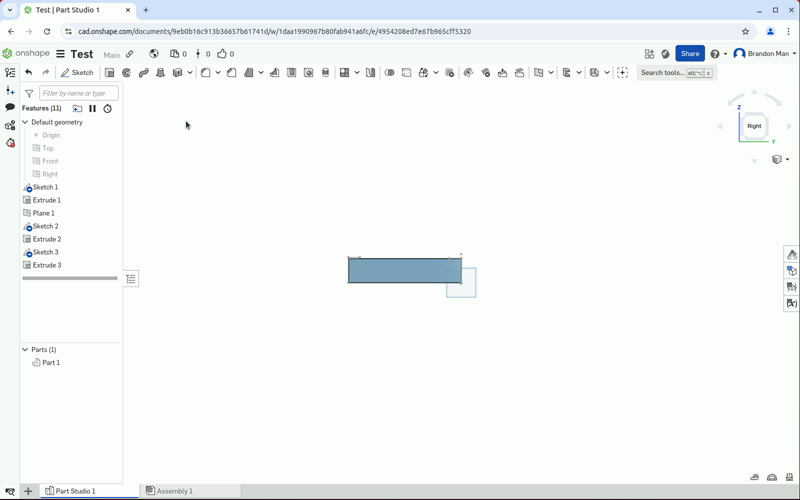
key(shift+7)
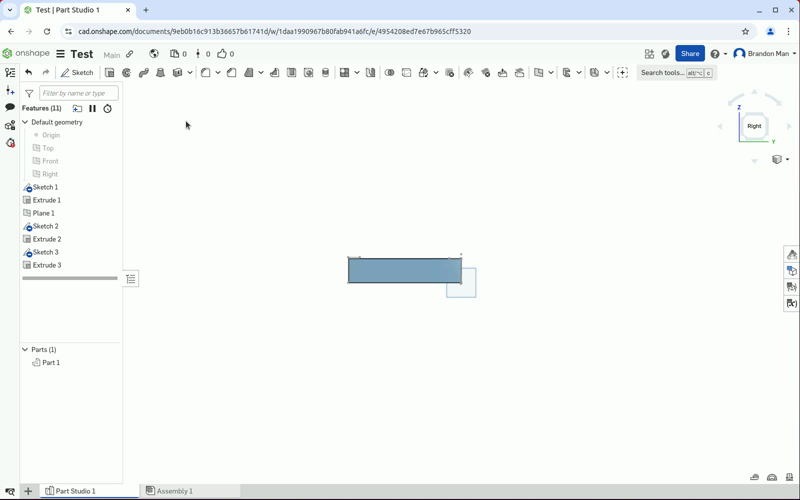
key(right, 2)
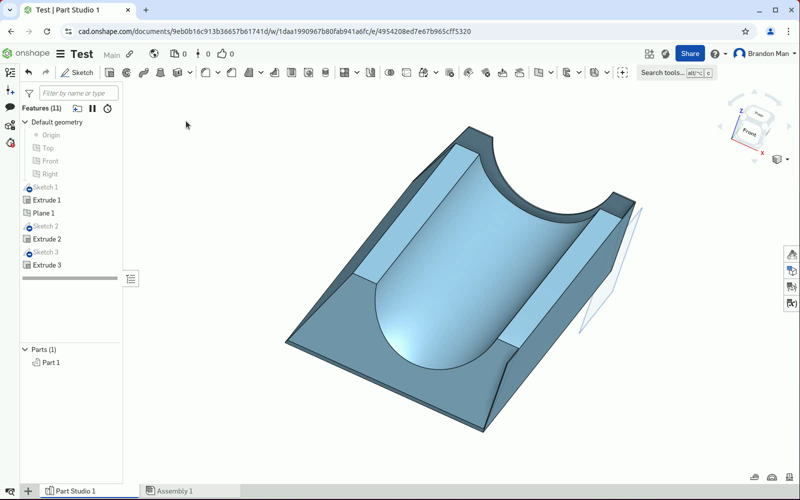
key(down, 2)
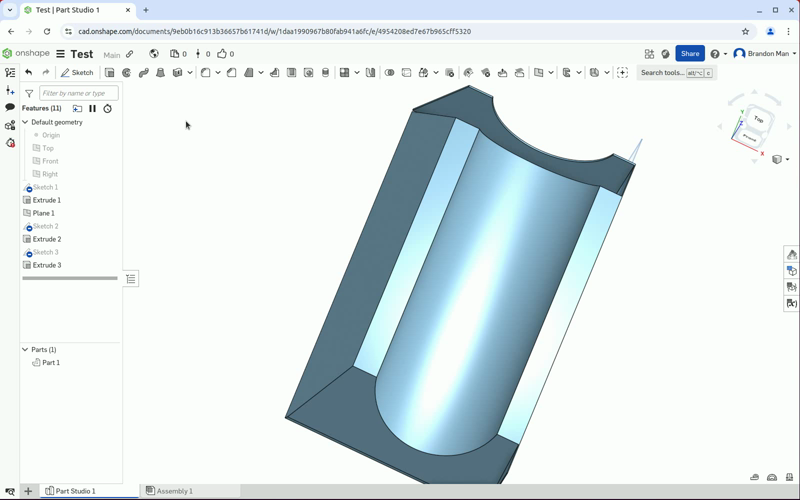
key(up, 2)
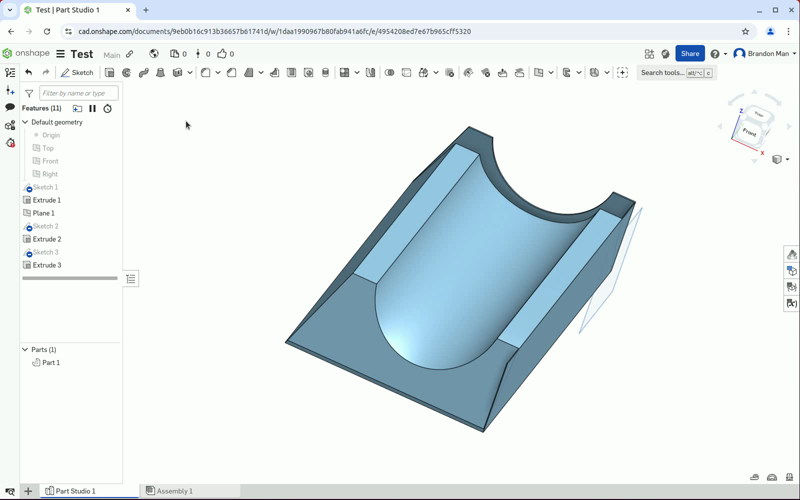
key(left, 2)
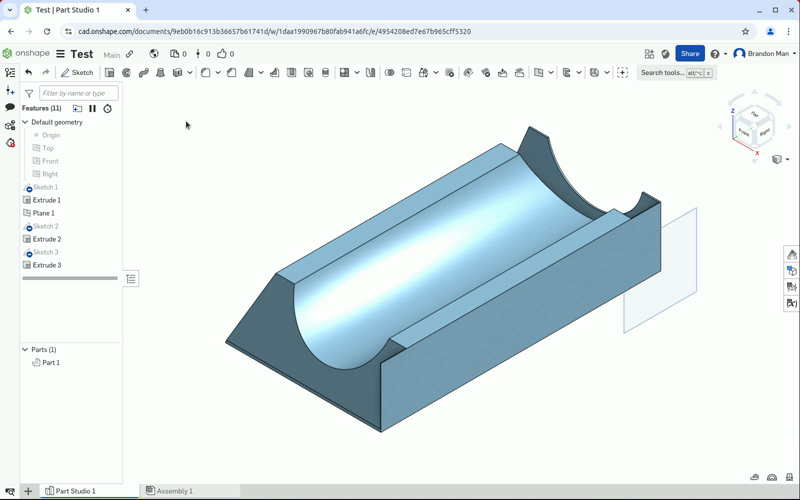
mouse_move(73, 189)
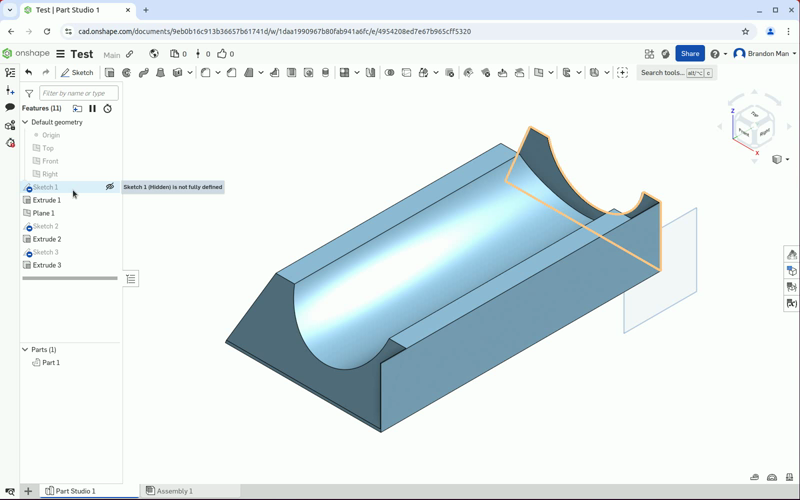
click(73, 189)